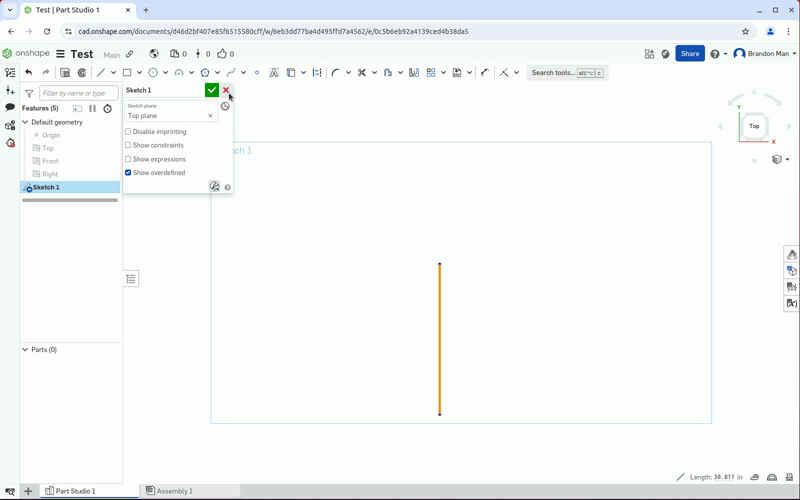
key(shift+h)
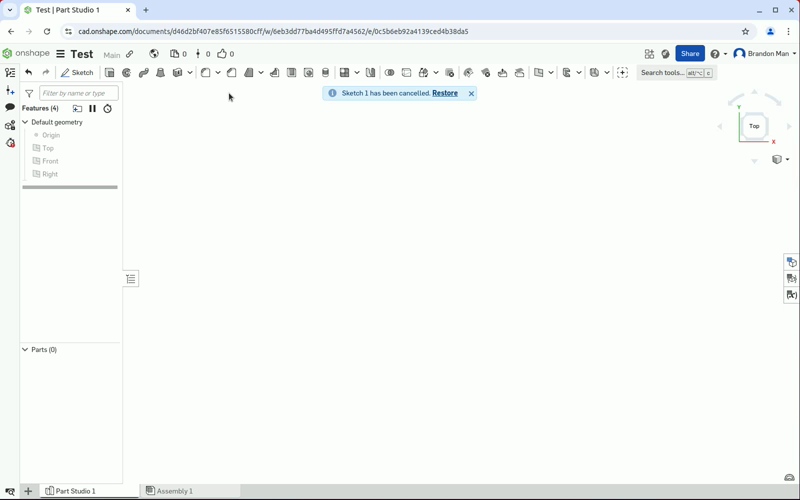
mouse_move(73, 352)
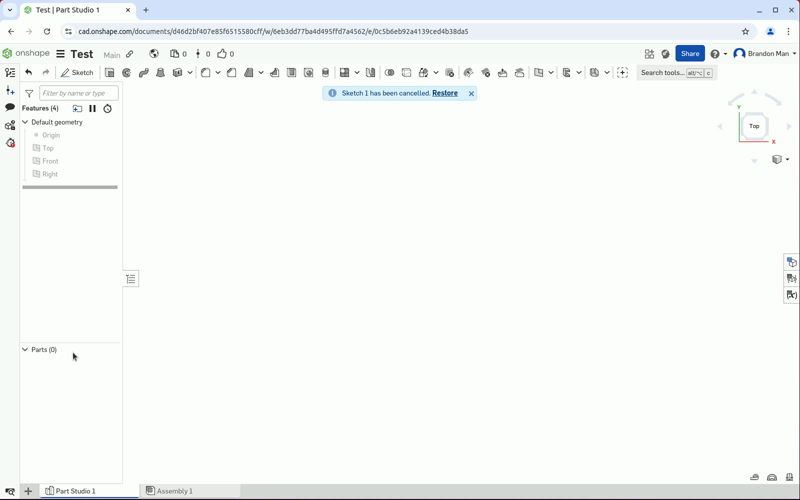
key(y)
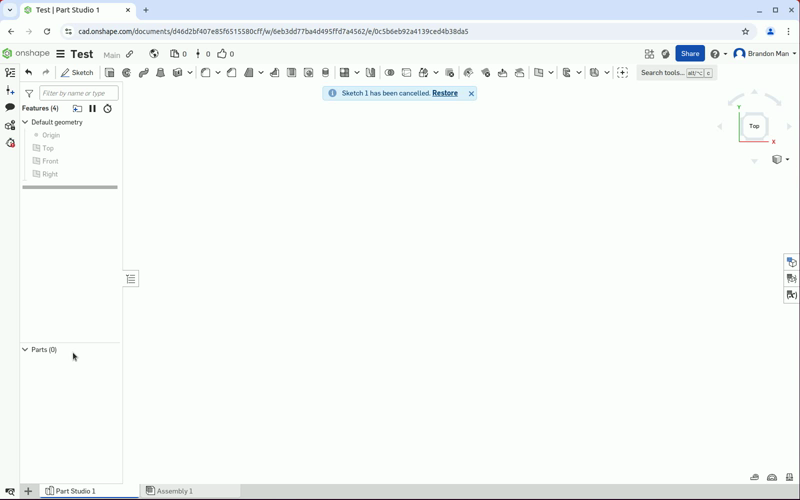
key(shift+p)
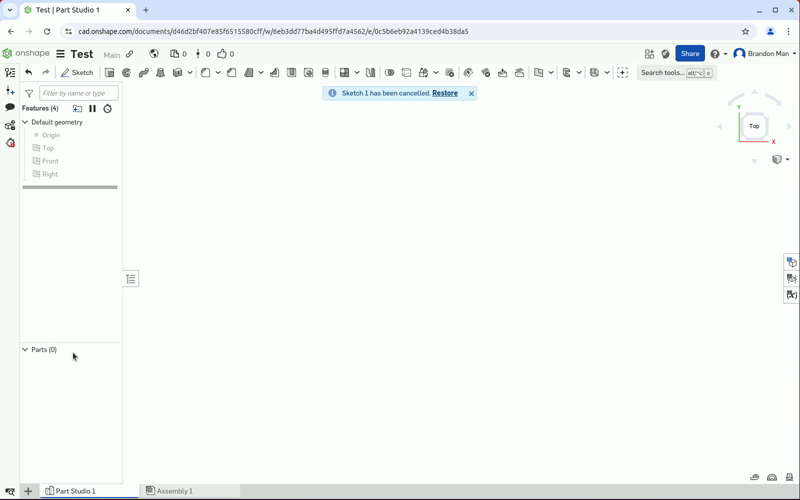
key(space)
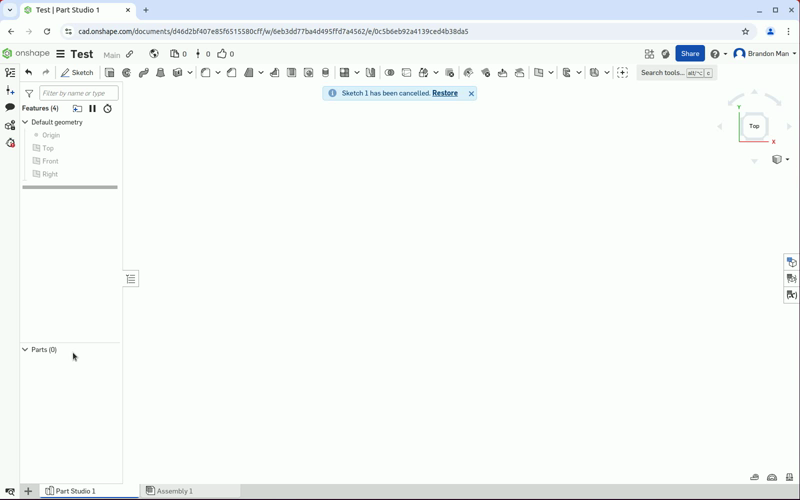
key_down(shift)
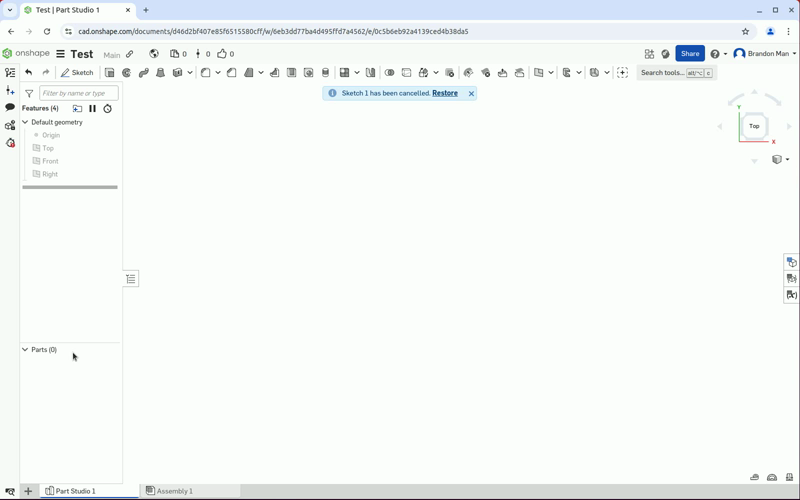
key(up)
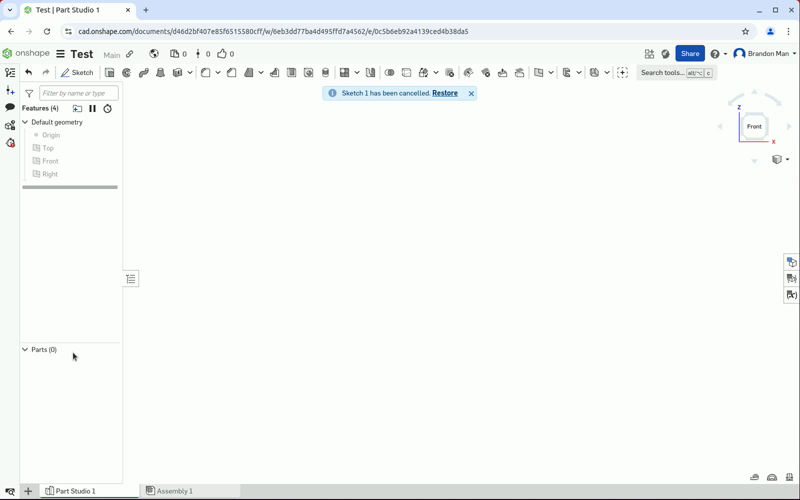
key_up(shift)
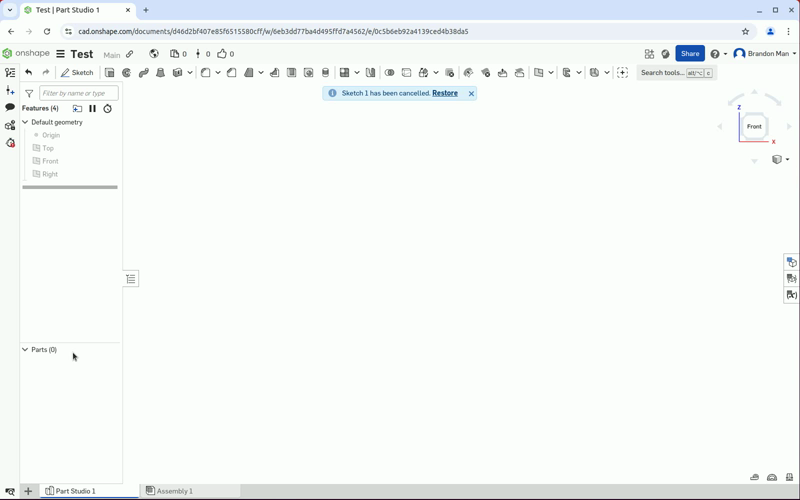
mouse_move(73, 352)
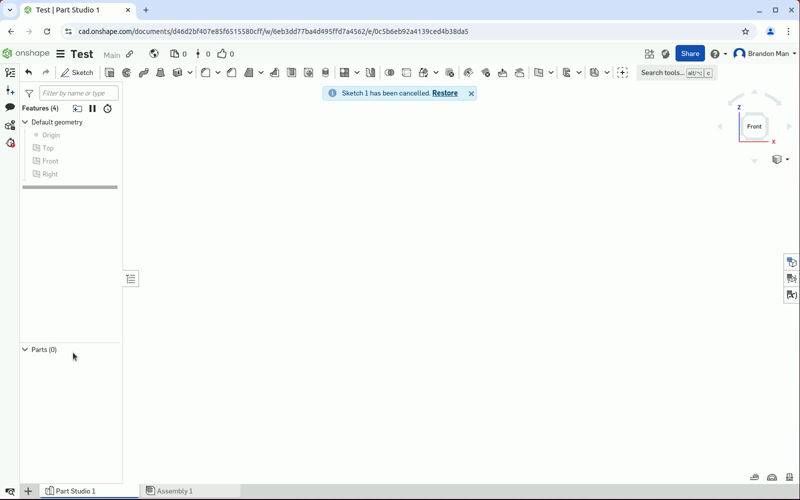
key(shift+y)
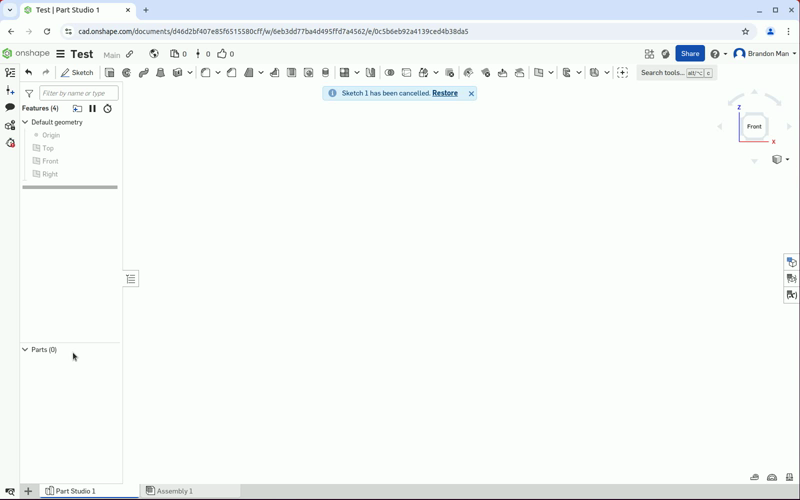
key(shift+s)
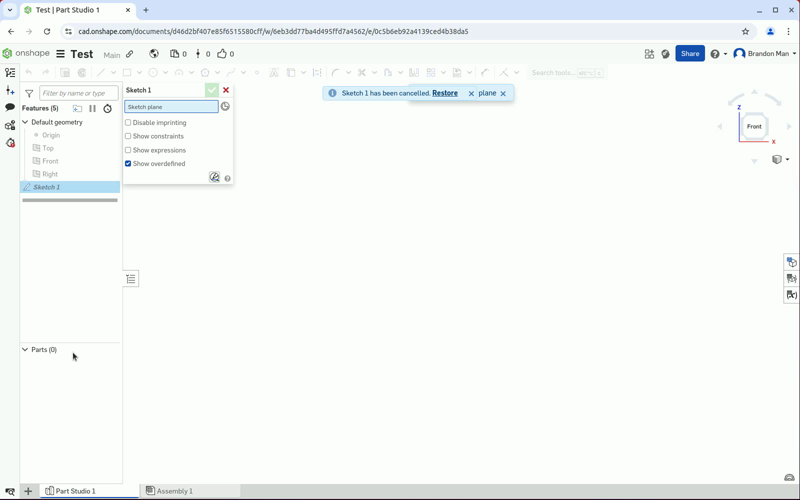
mouse_move(73, 163)
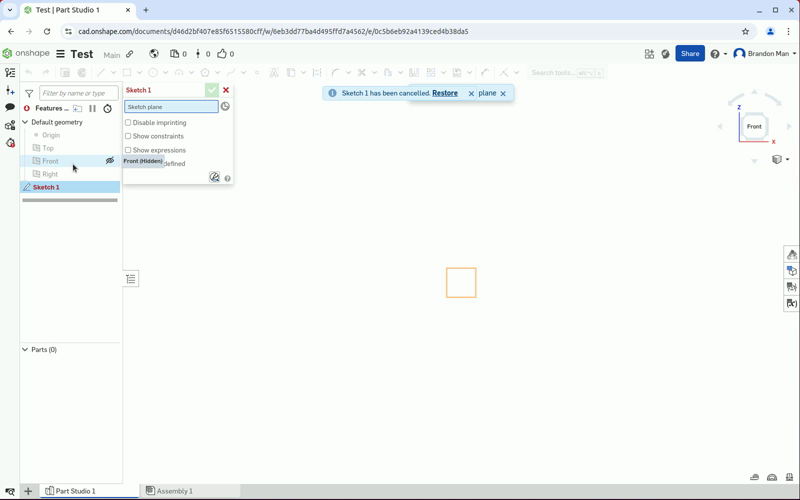
click(73, 163)
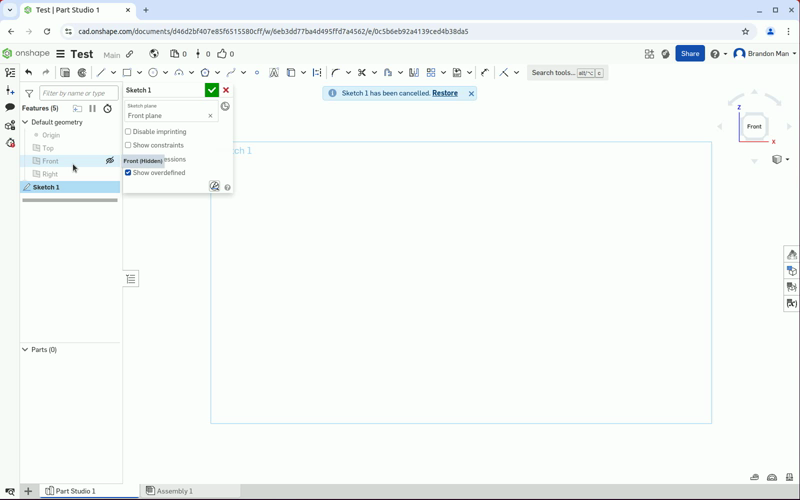
mouse_move(73, 352)
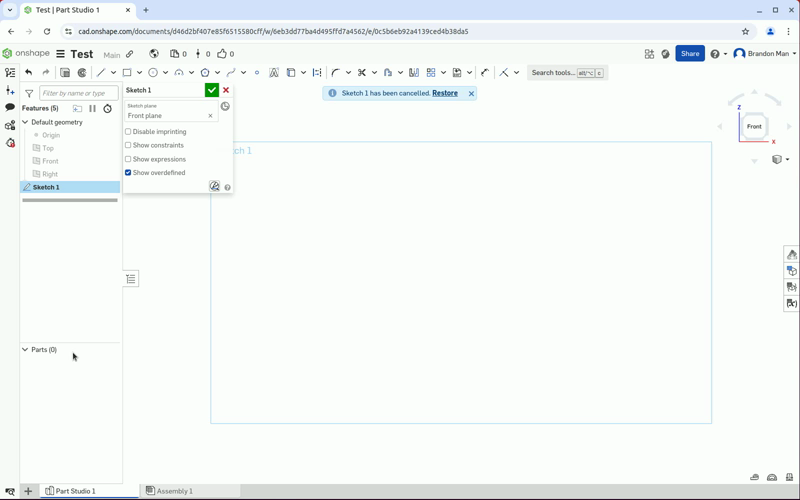
key(y)
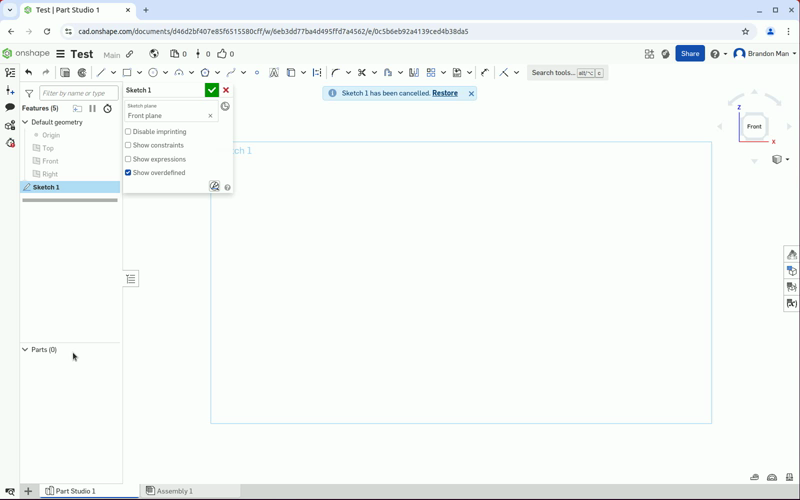
key(a)
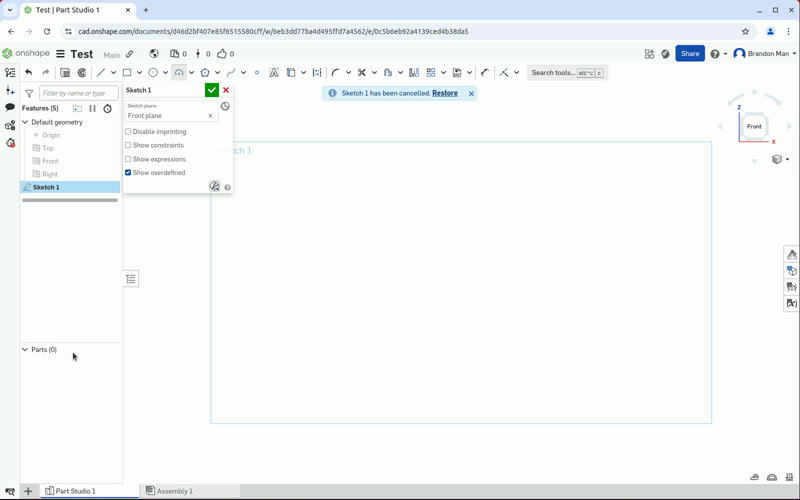
key_down(shift)
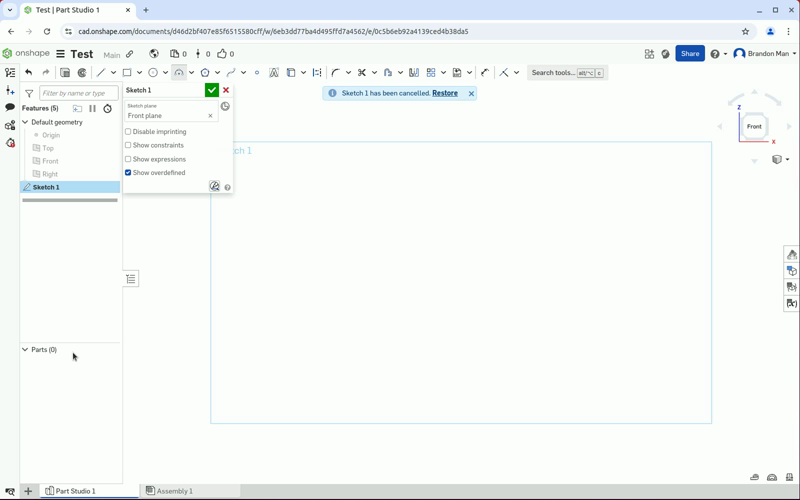
mouse_move(391, 314)
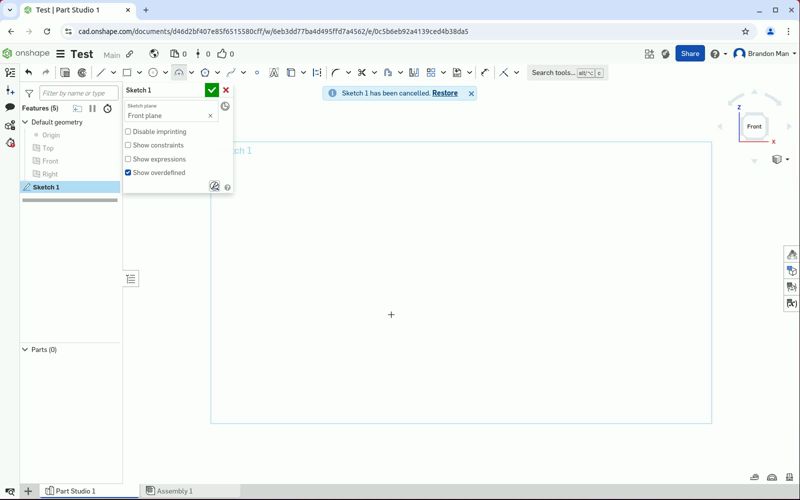
click(391, 314)
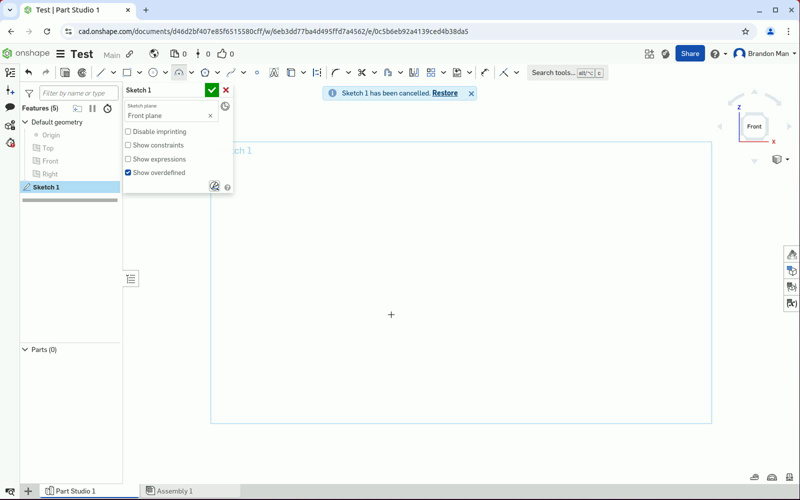
key_up(shift)
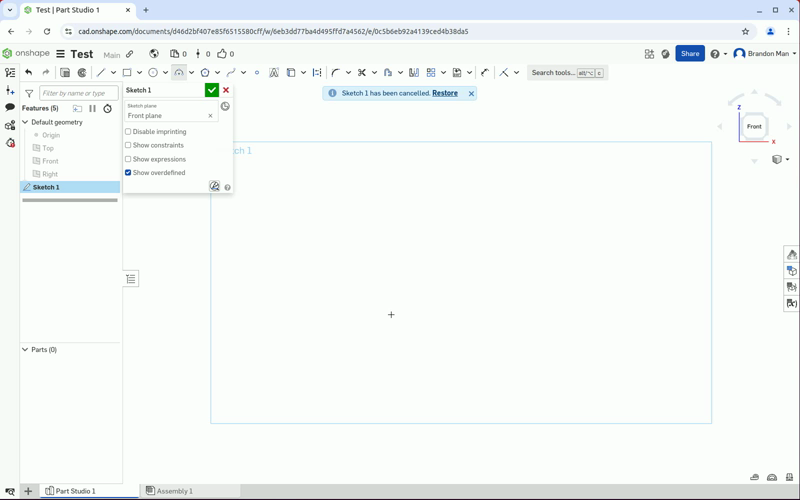
key_down(shift)
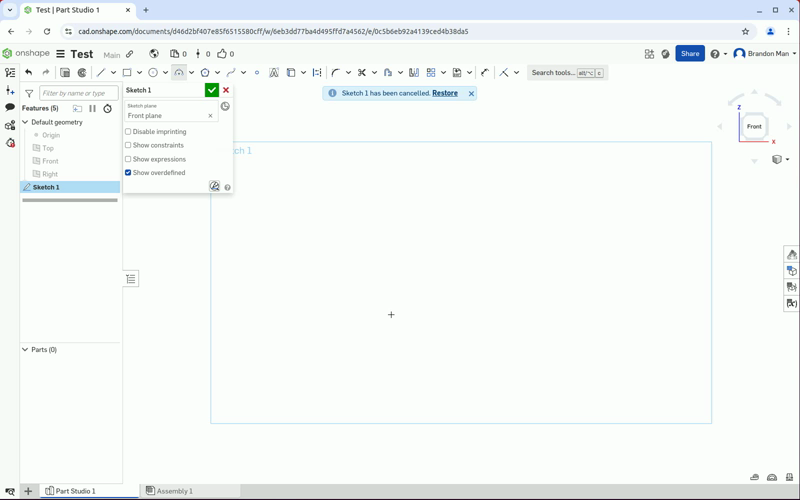
mouse_move(426, 351)
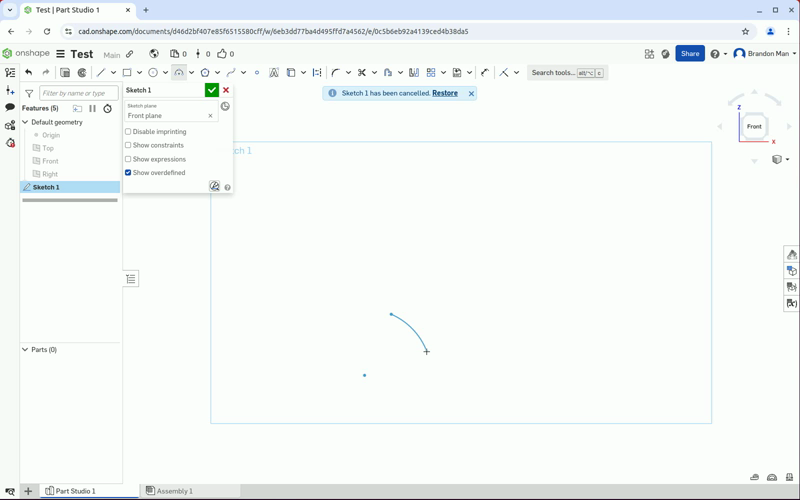
click(426, 351)
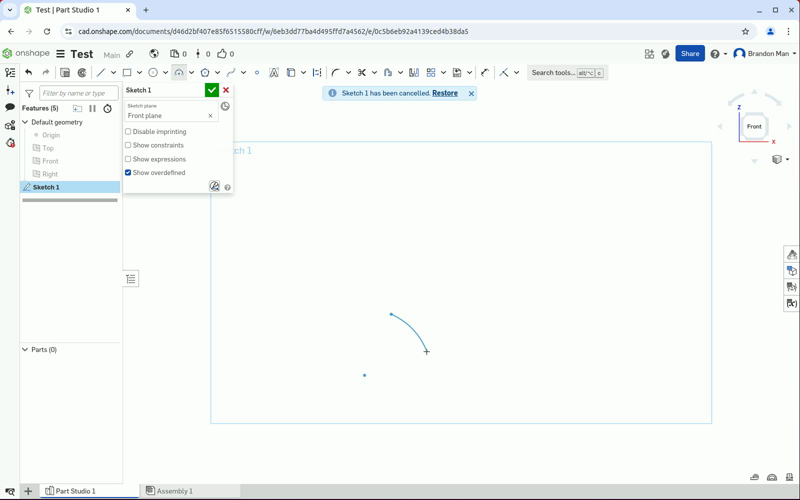
mouse_move(405, 336)
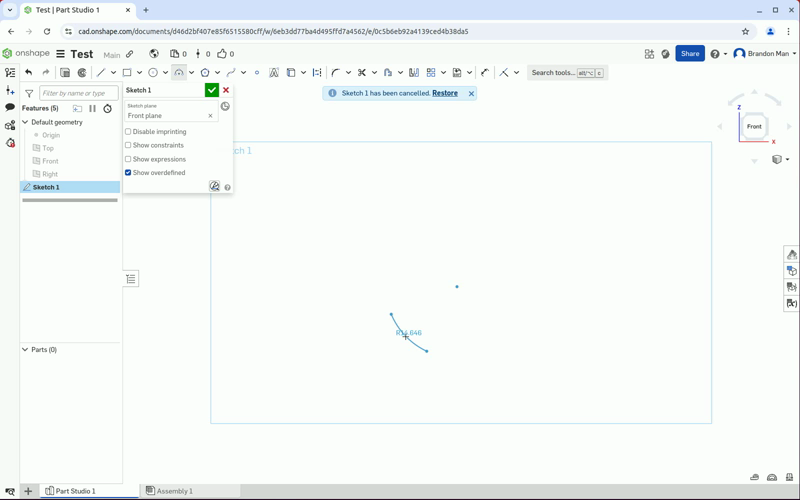
click(405, 336)
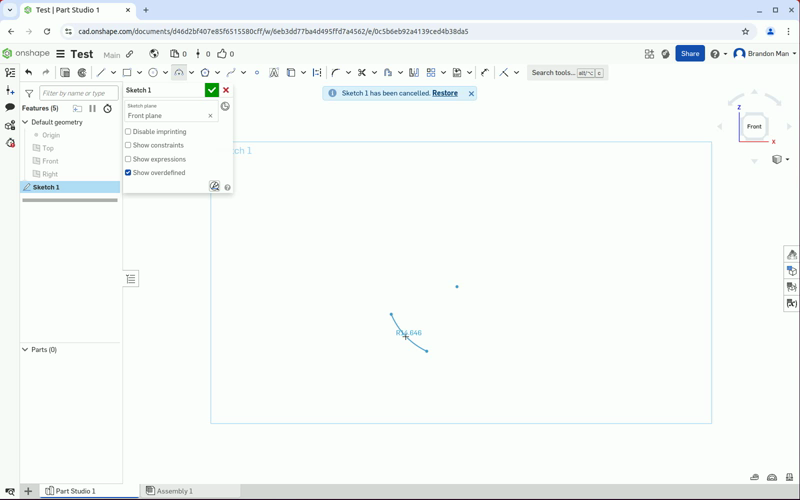
key_up(shift)
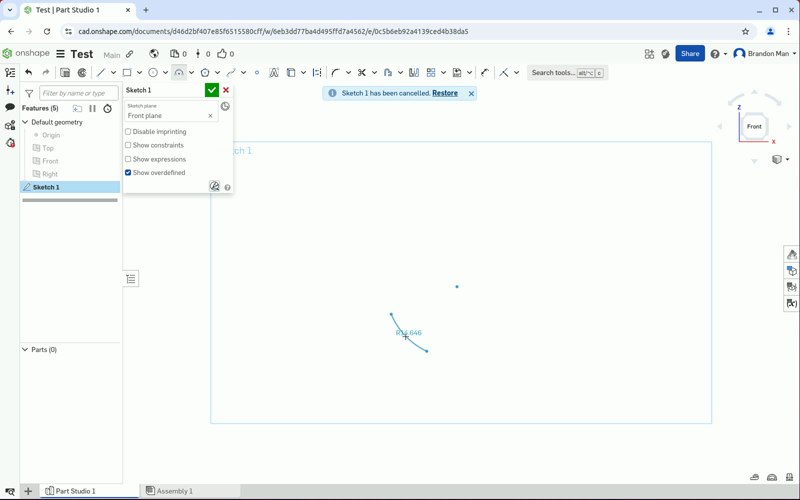
mouse_move(426, 351)
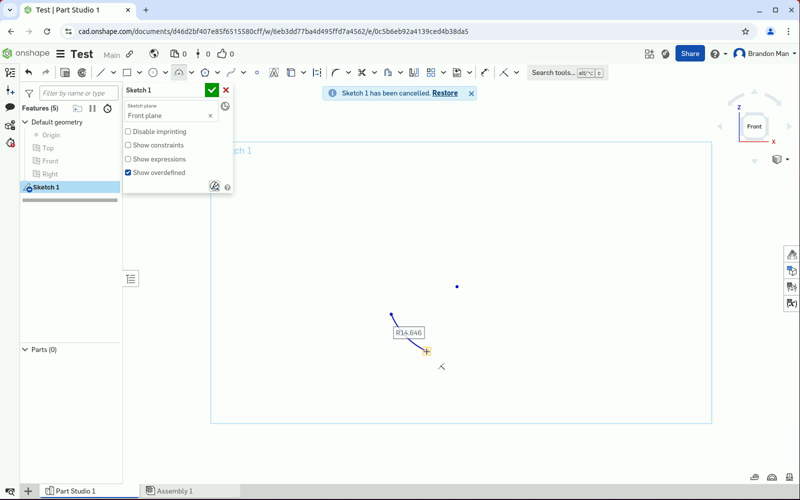
click(426, 351)
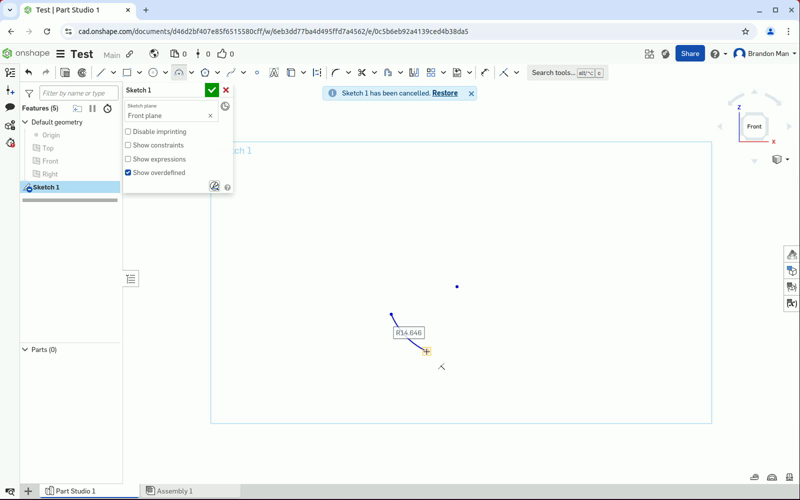
key_down(shift)
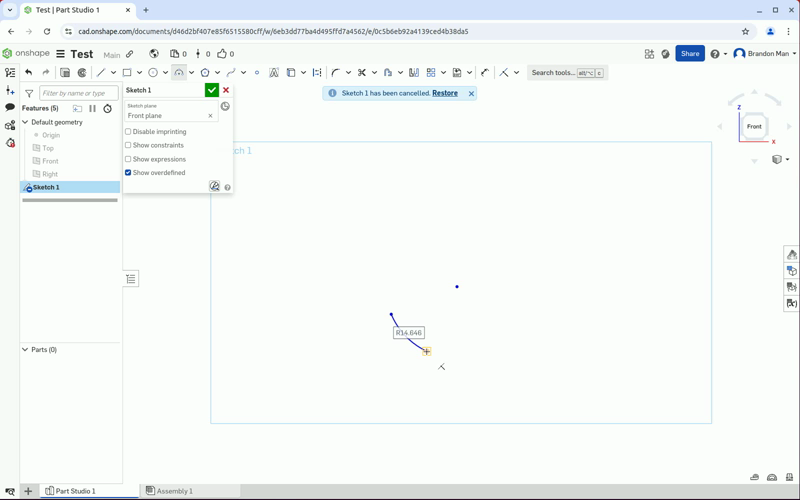
mouse_move(460, 327)
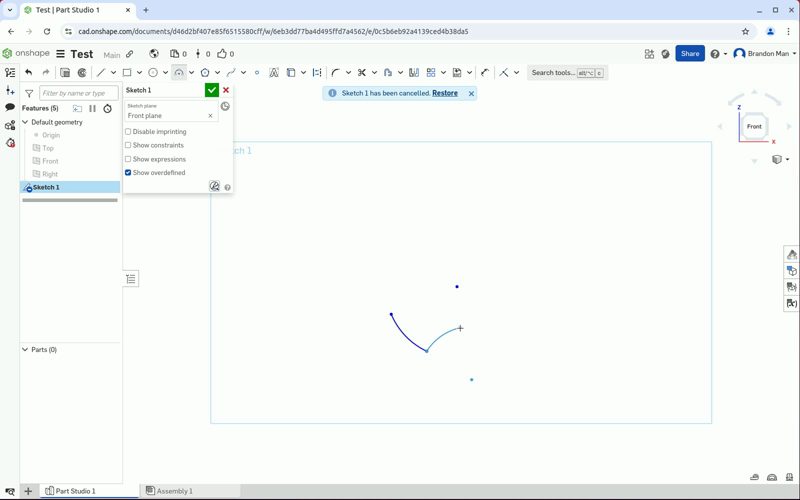
click(460, 327)
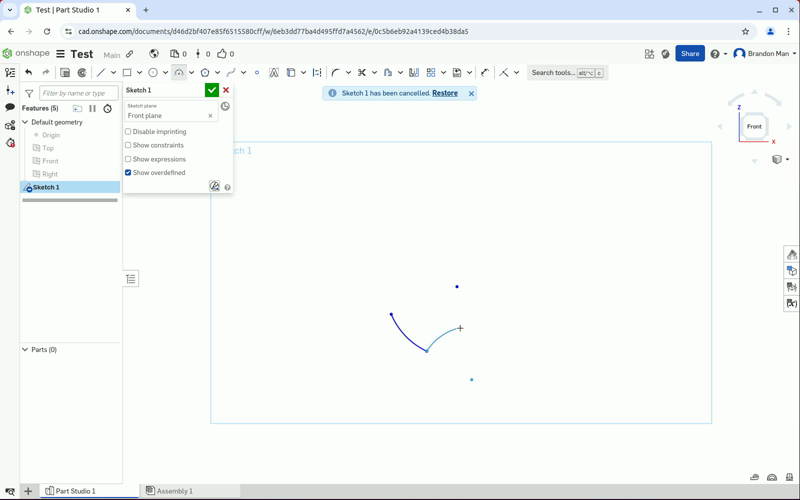
mouse_move(439, 334)
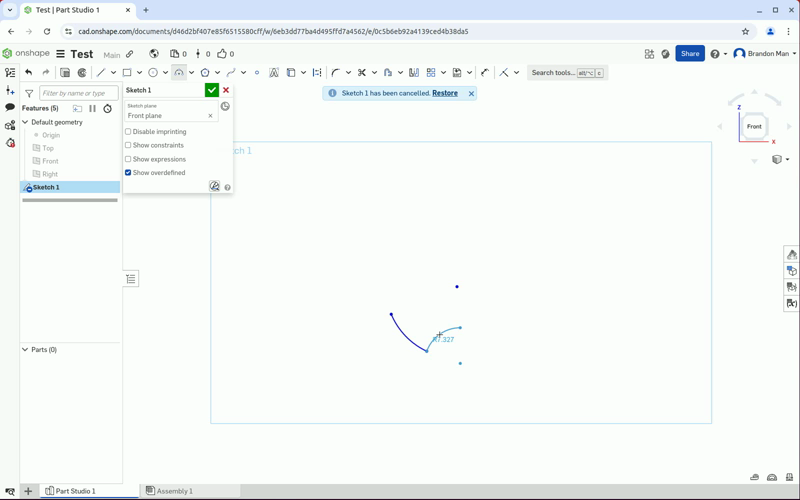
click(439, 334)
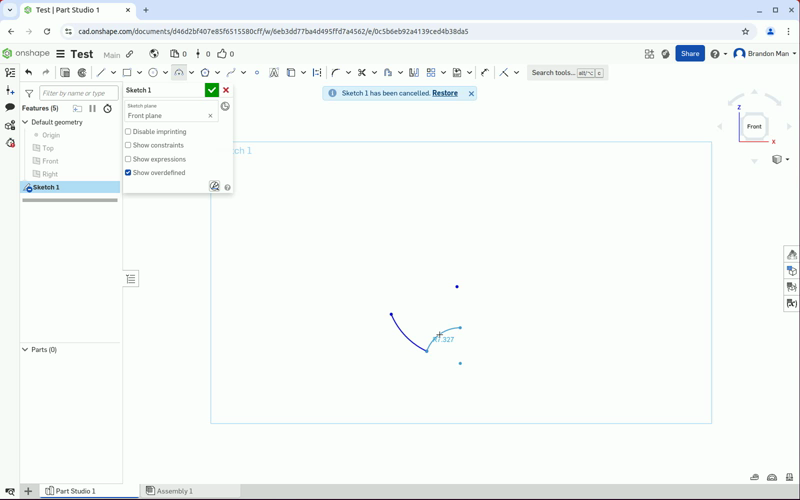
key_up(shift)
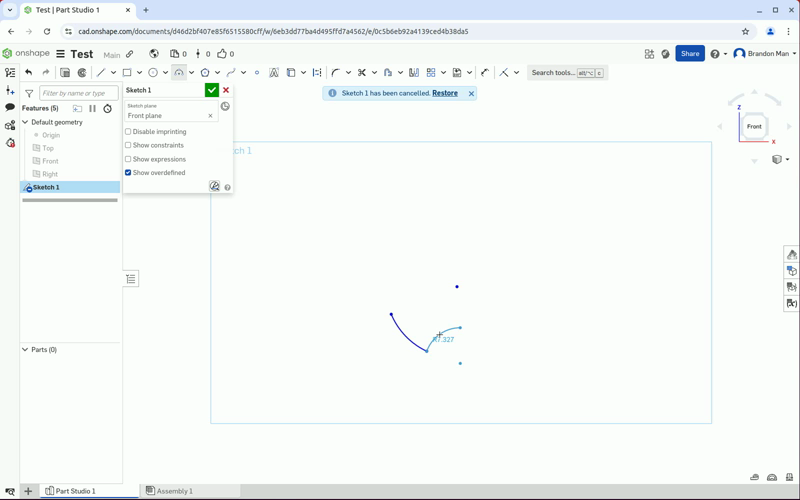
key(esc)
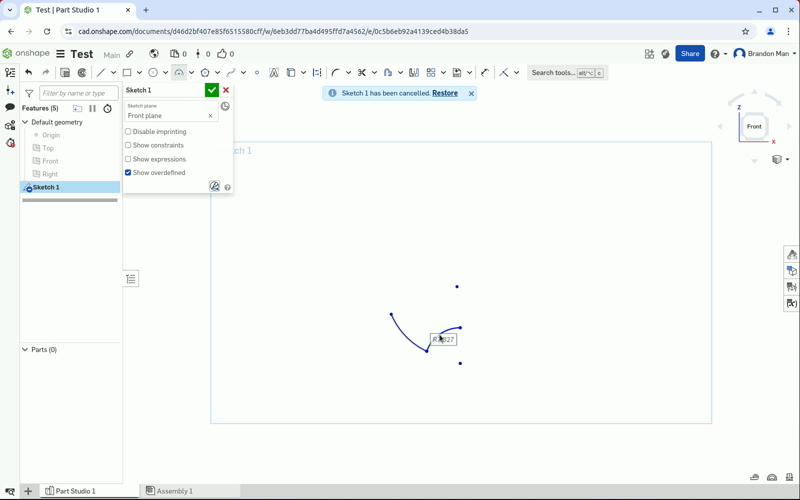
key(l)
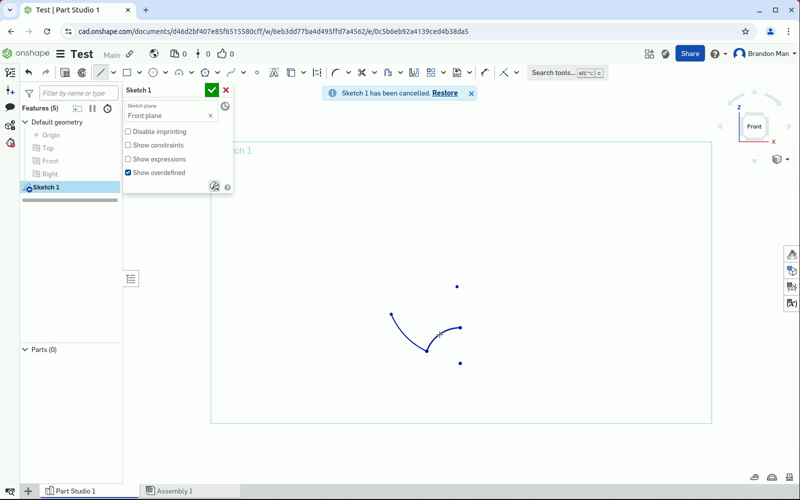
mouse_move(460, 327)
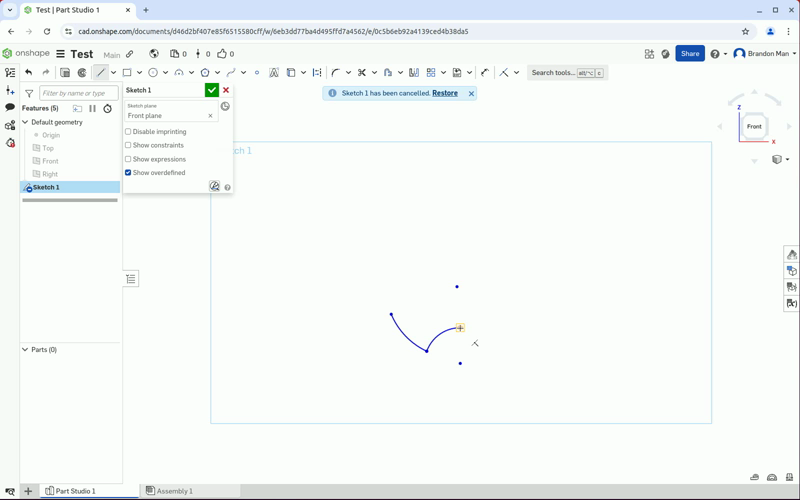
click(460, 327)
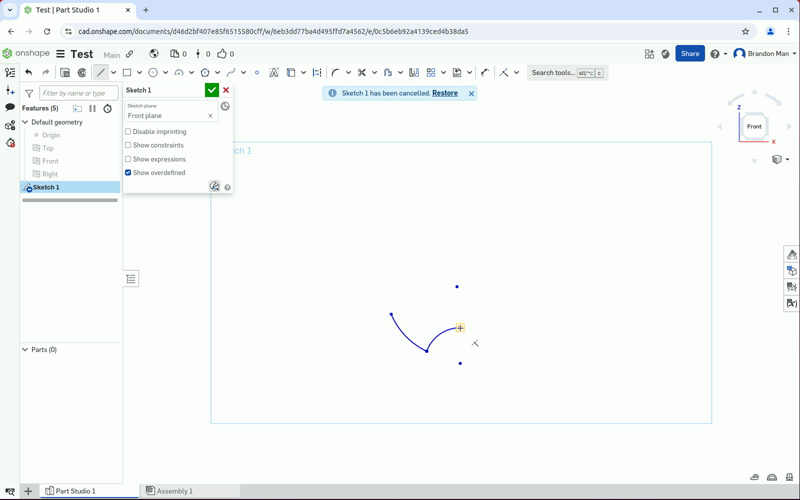
key_down(shift)
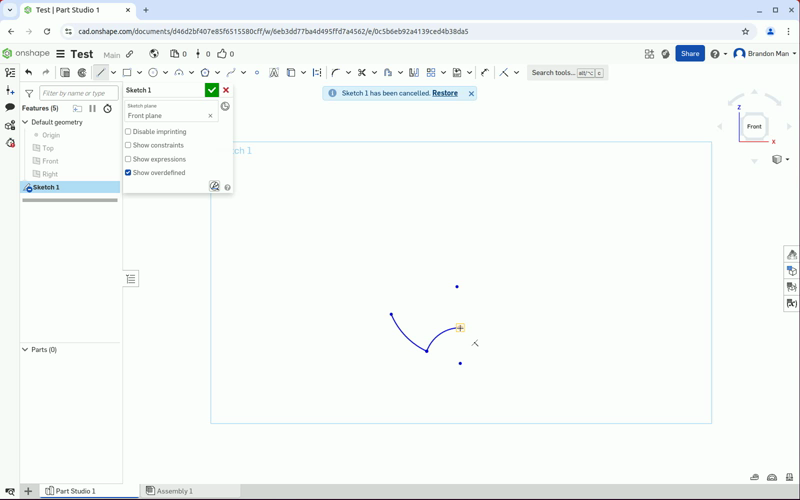
mouse_move(490, 327)
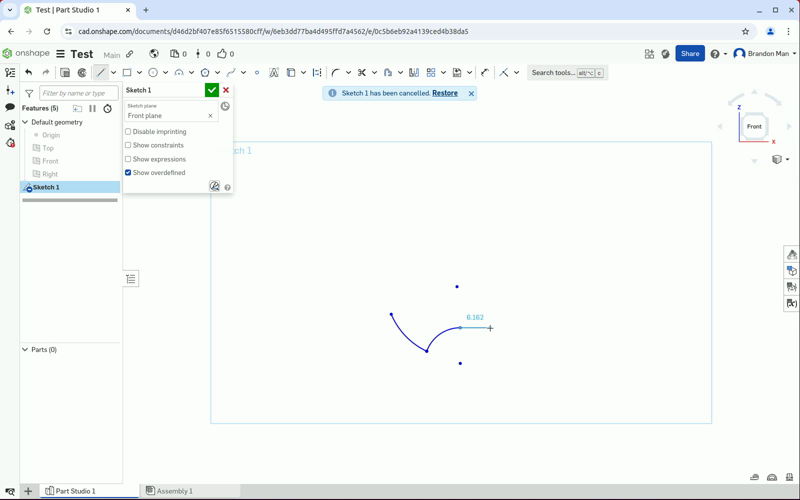
mouse_move(485, 327)
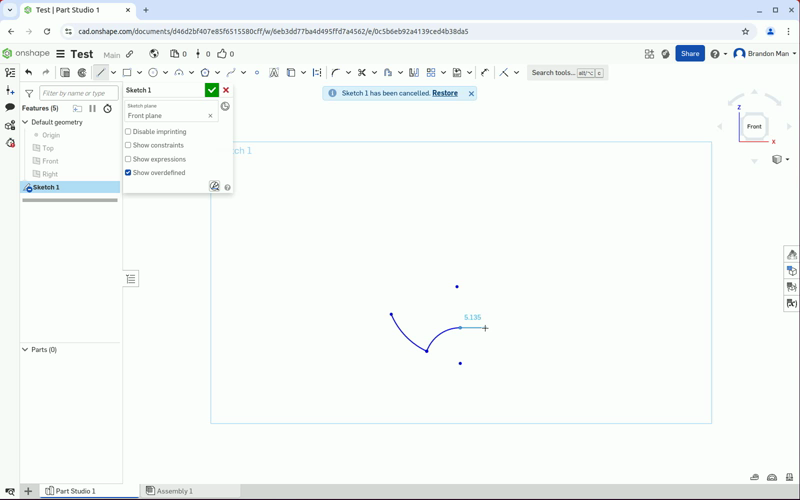
click(485, 327)
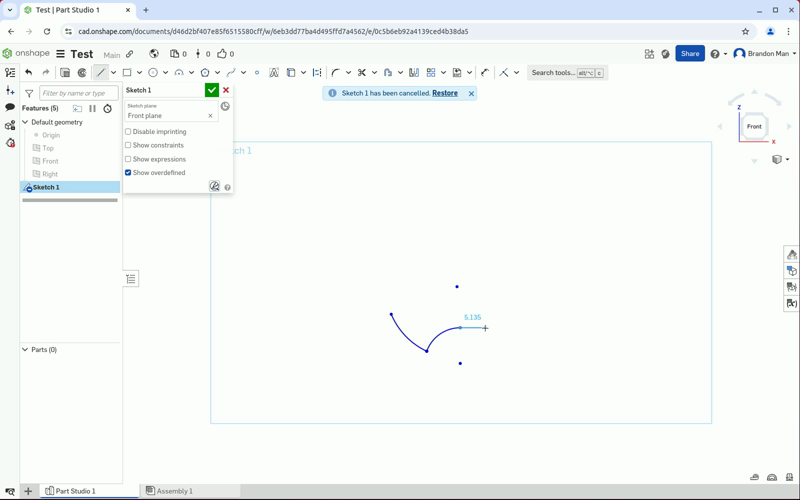
key_up(shift)
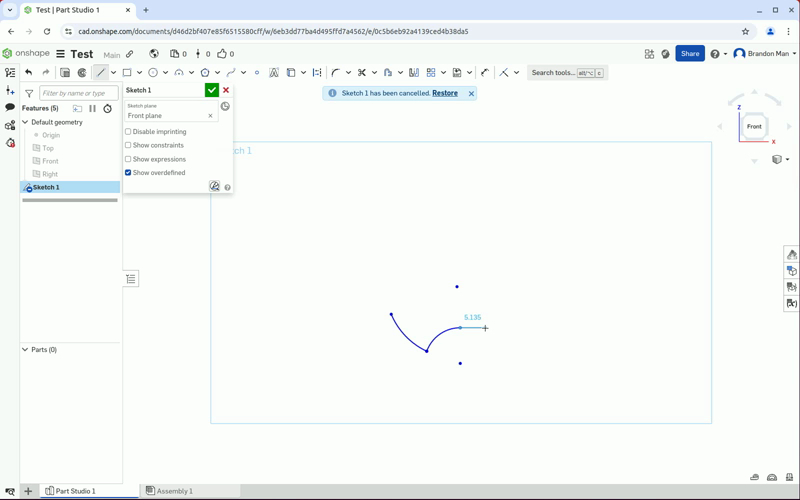
key(esc)
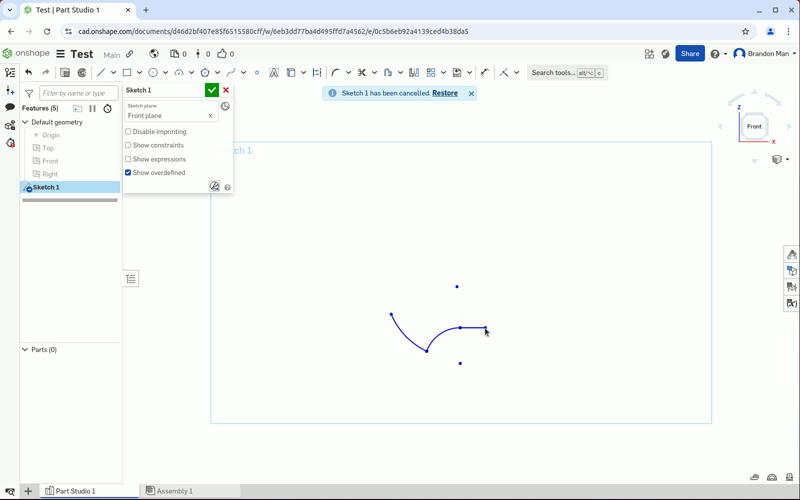
key(a)
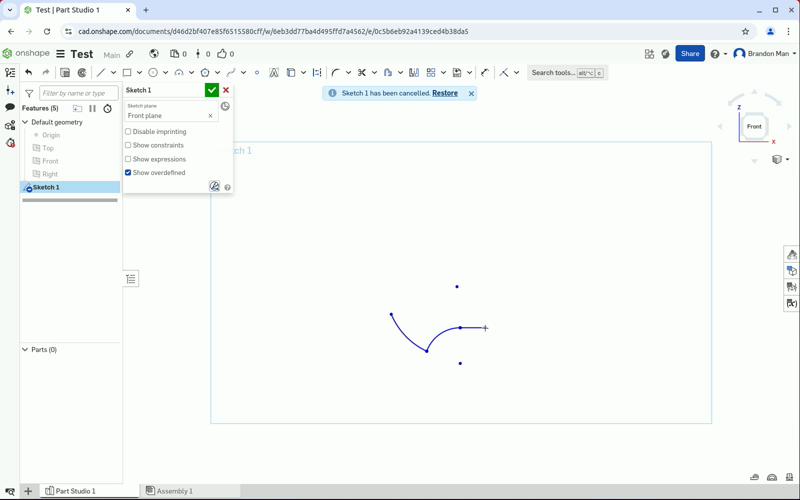
mouse_move(485, 327)
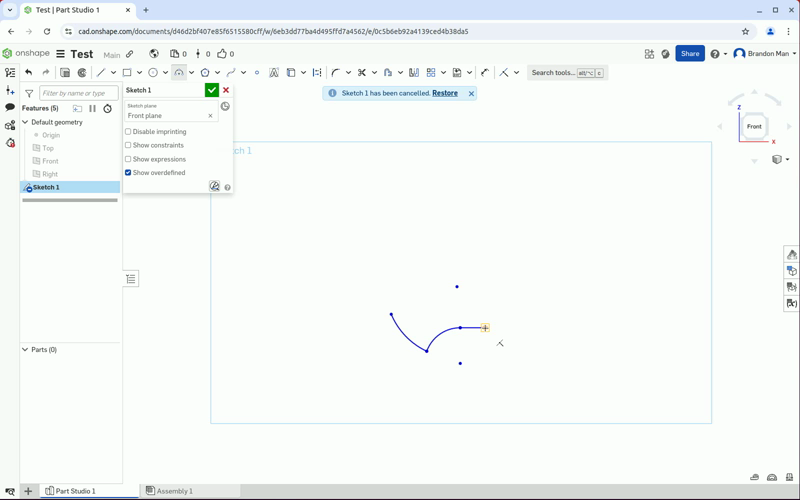
click(485, 327)
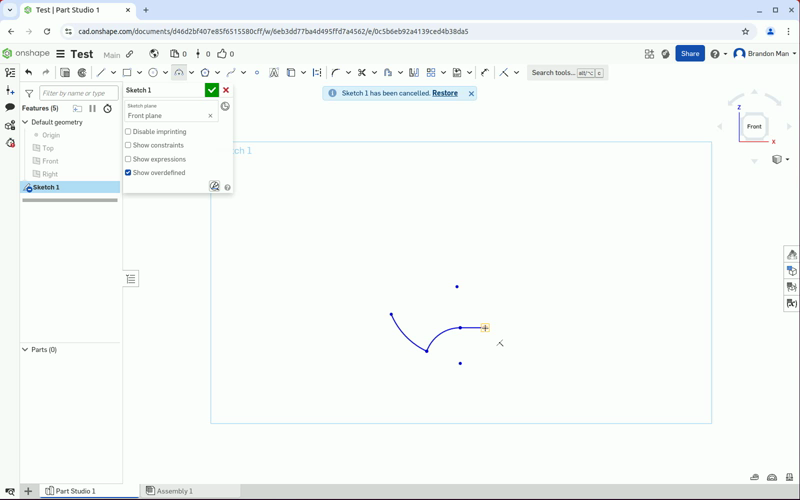
key_down(shift)
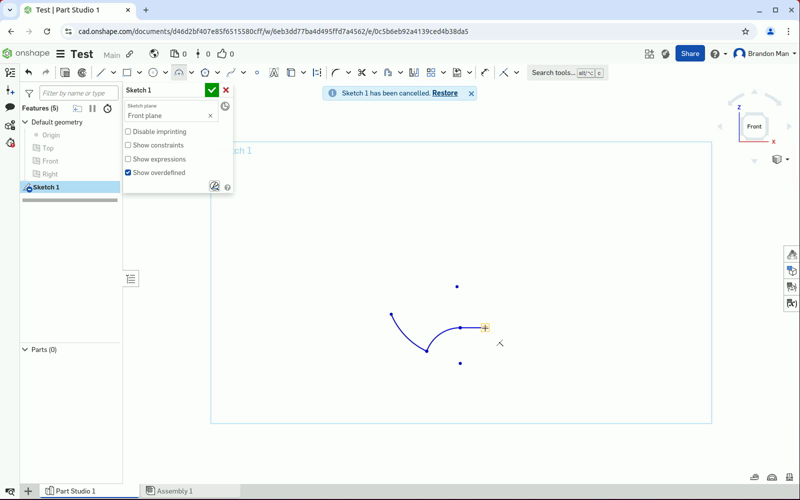
mouse_move(522, 291)
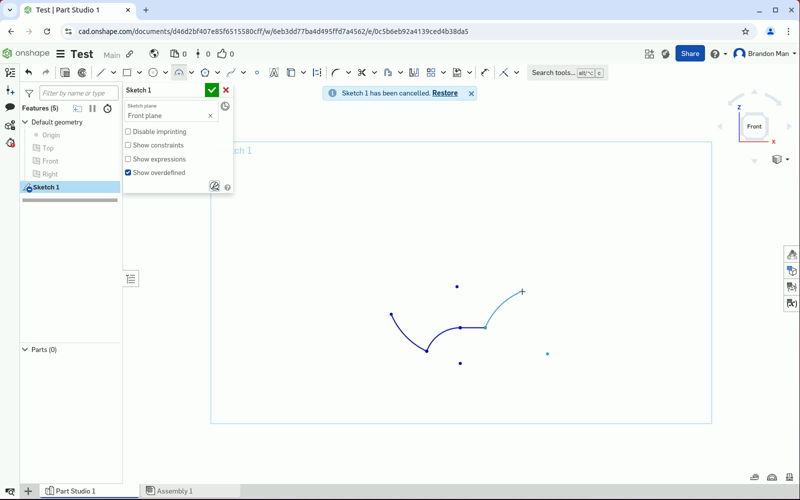
click(522, 291)
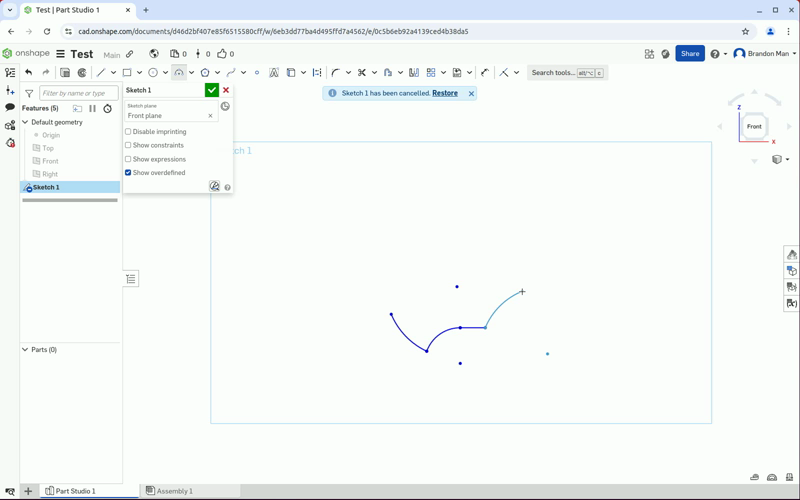
mouse_move(511, 317)
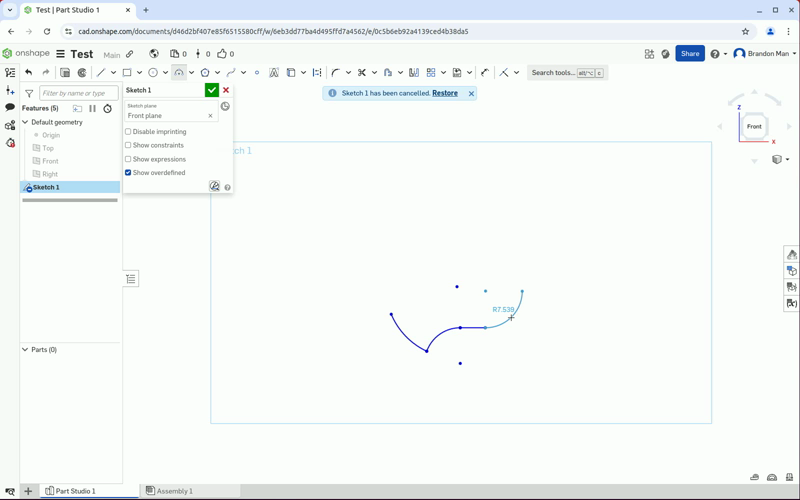
click(511, 317)
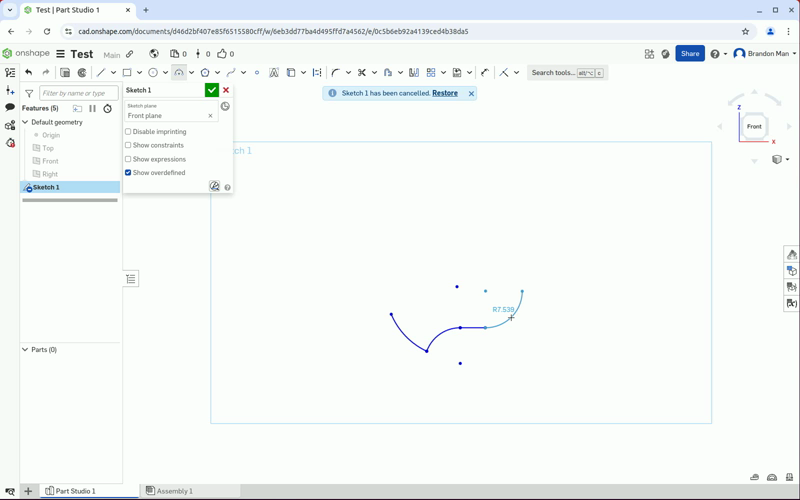
key_up(shift)
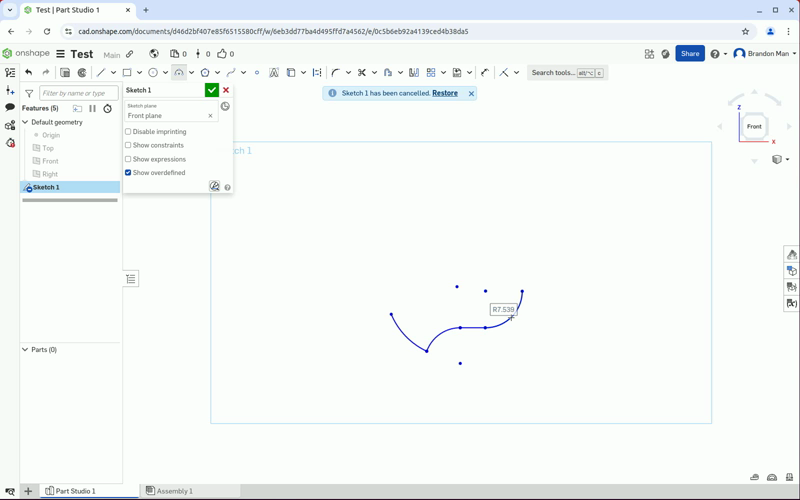
key(esc)
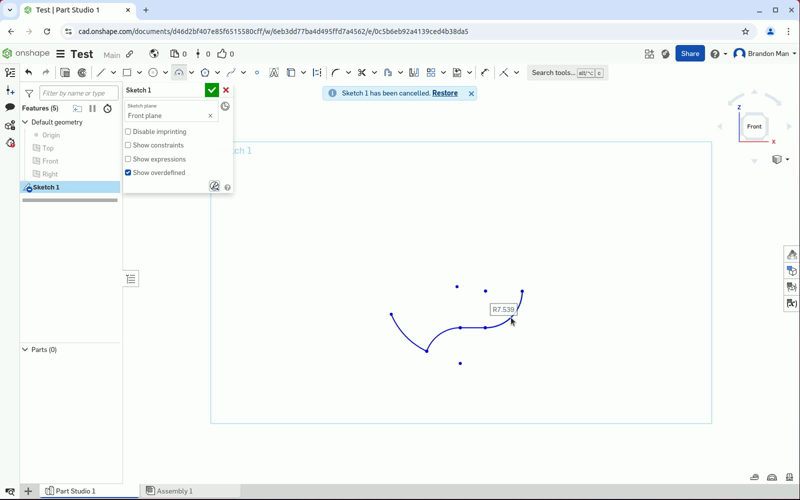
key(l)
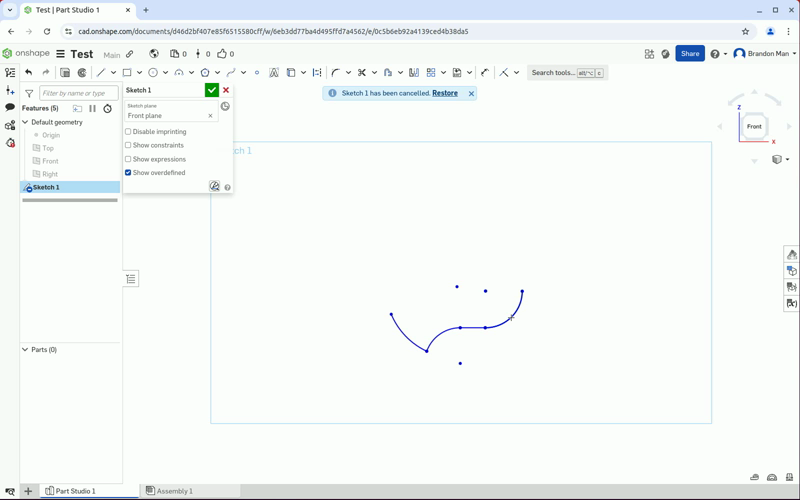
mouse_move(522, 291)
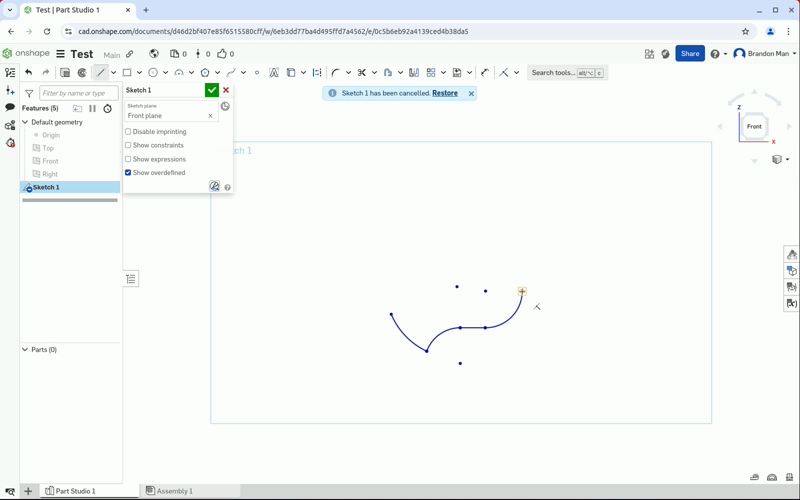
click(522, 291)
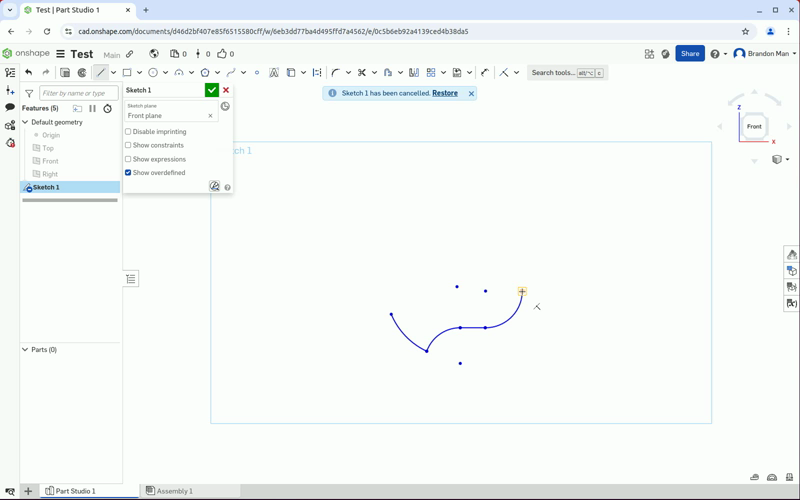
key_down(shift)
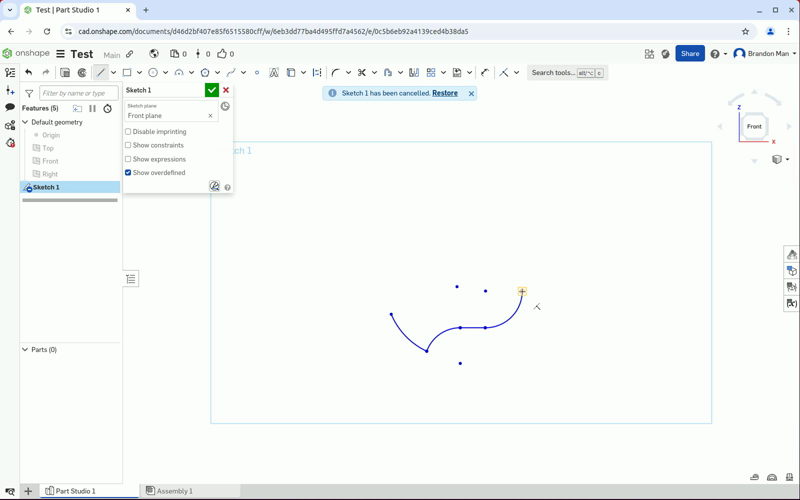
mouse_move(552, 291)
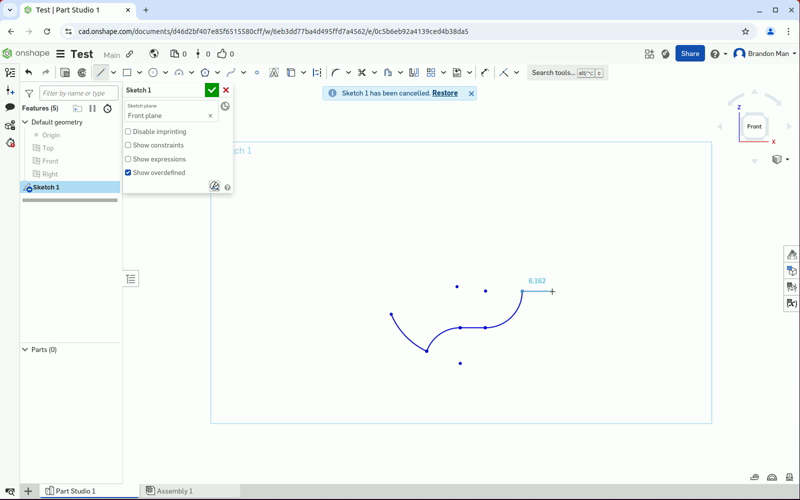
mouse_move(522, 252)
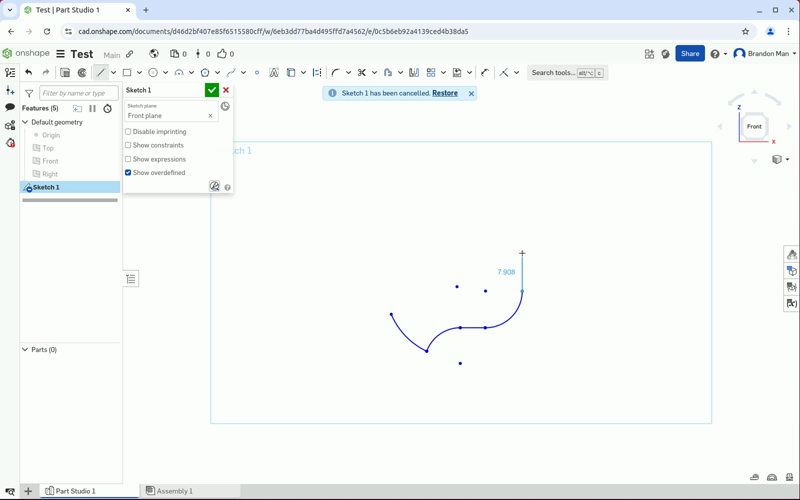
click(522, 252)
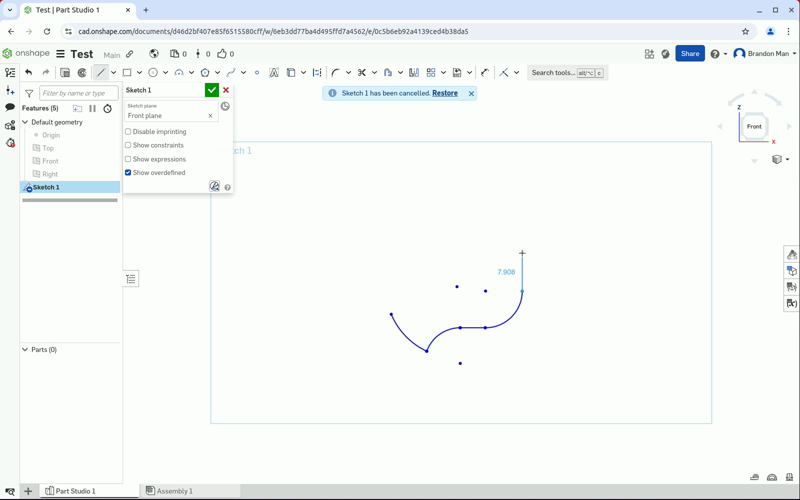
key_up(shift)
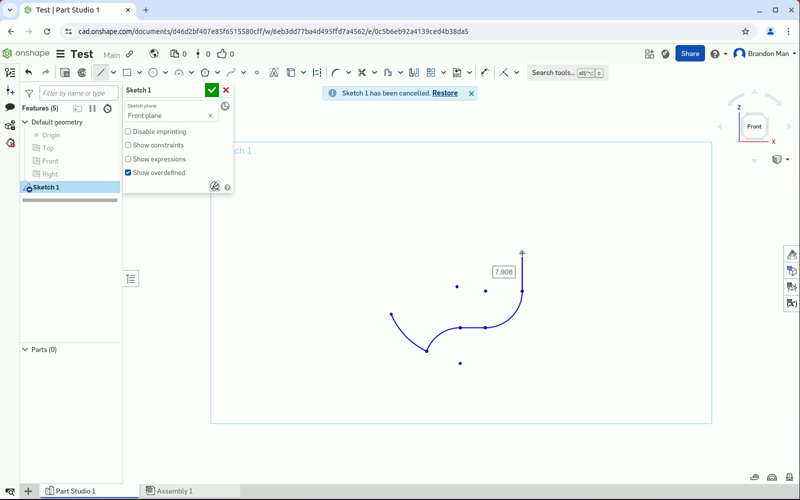
key(esc)
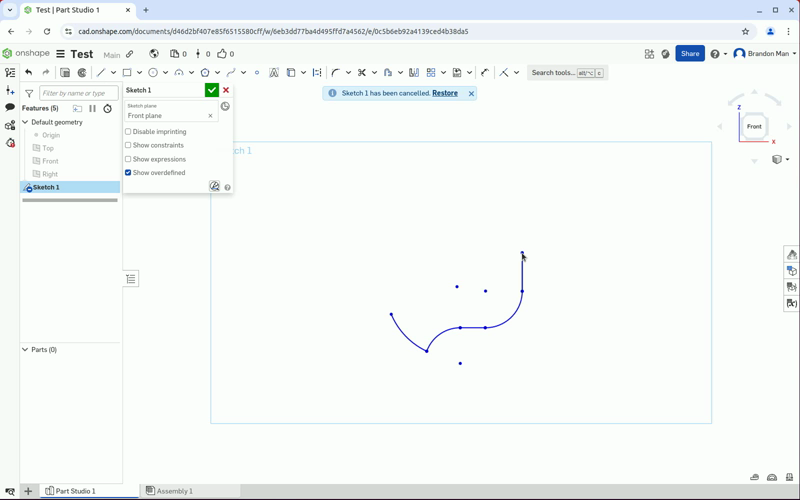
key(a)
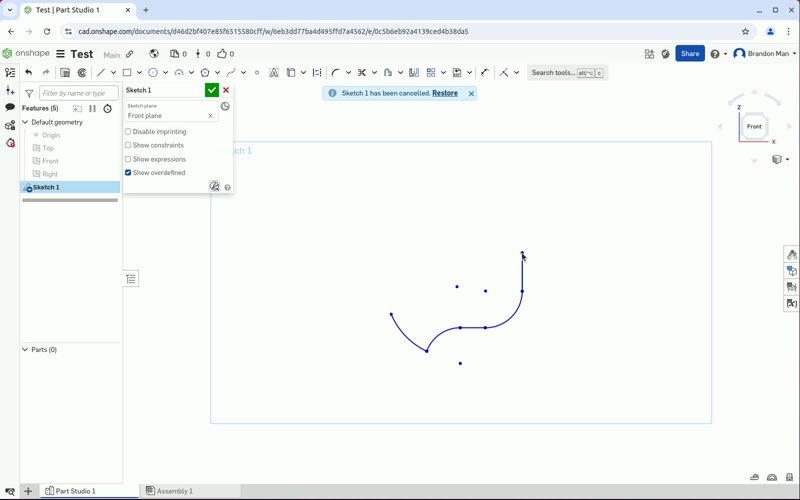
mouse_move(522, 252)
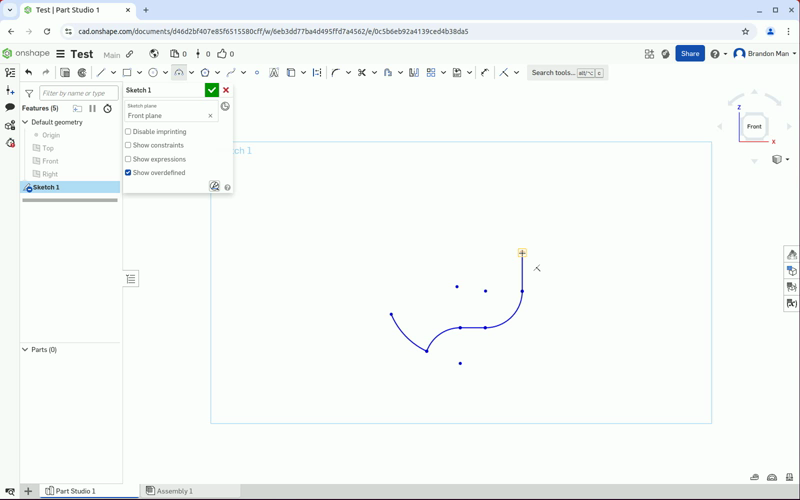
click(522, 252)
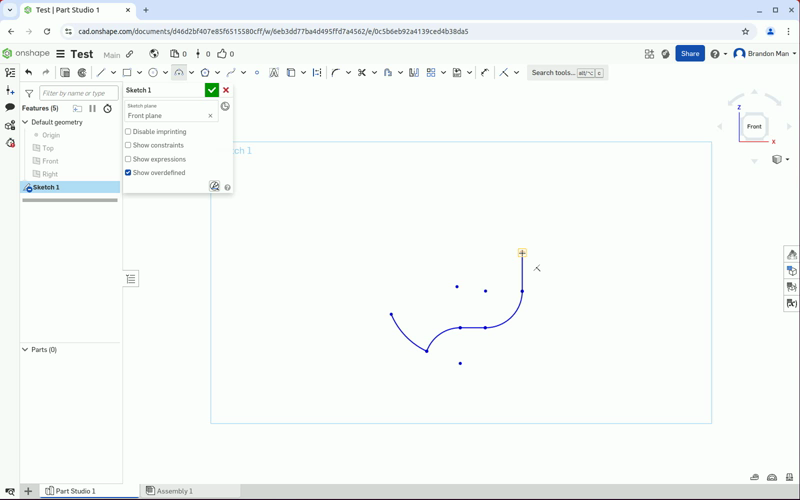
key_down(shift)
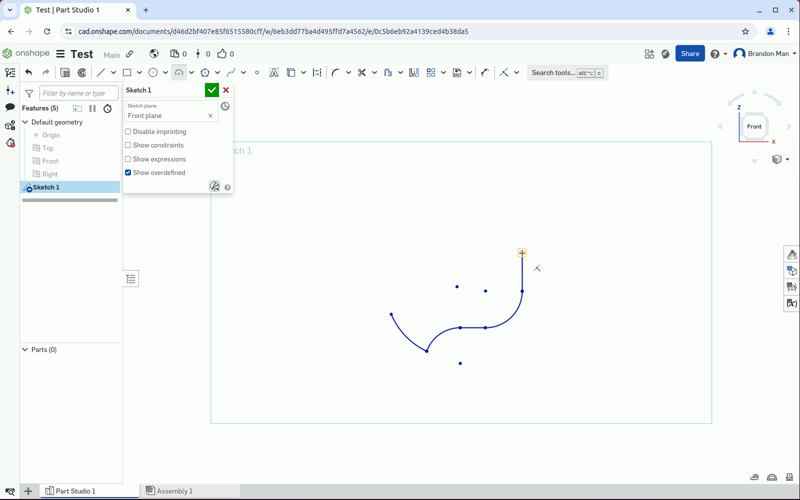
mouse_move(550, 210)
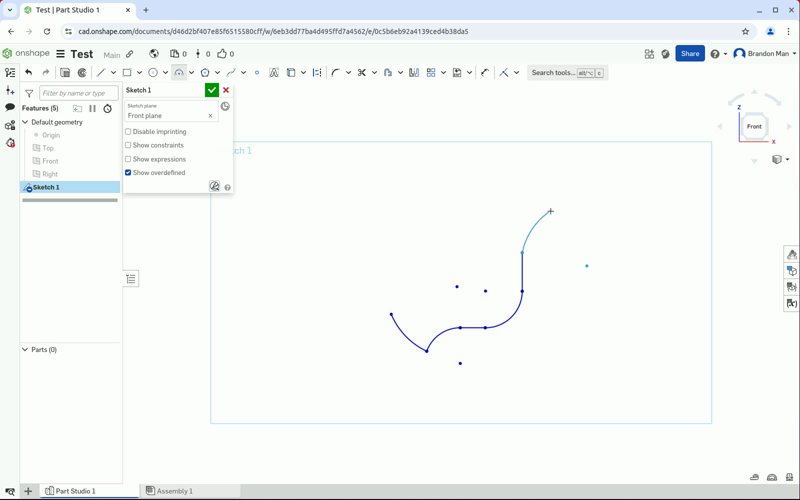
click(550, 210)
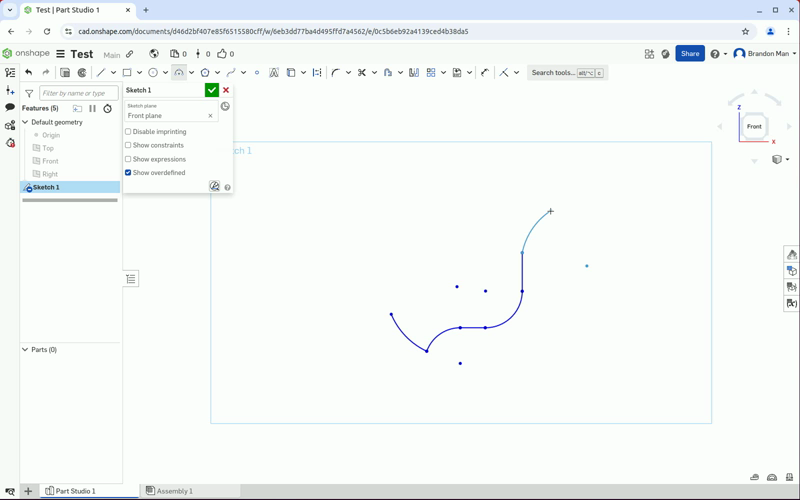
mouse_move(529, 227)
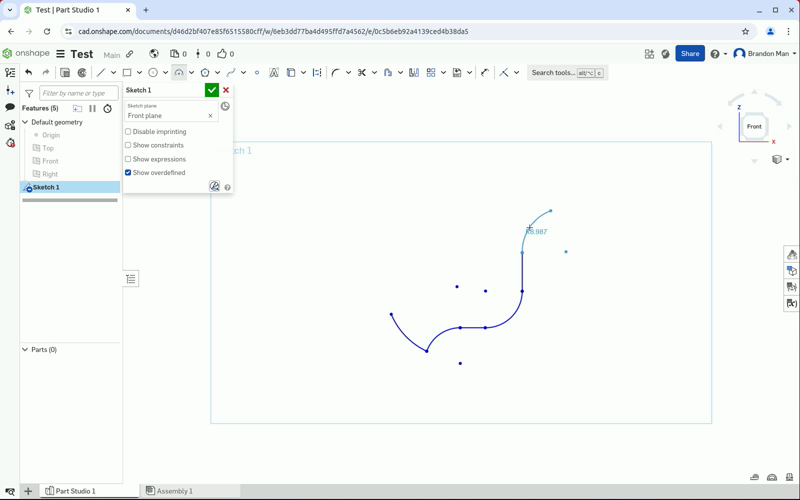
click(529, 227)
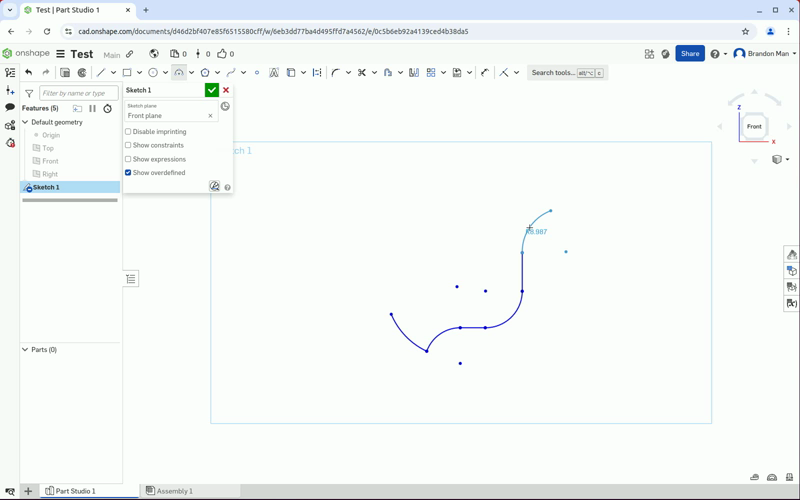
key_up(shift)
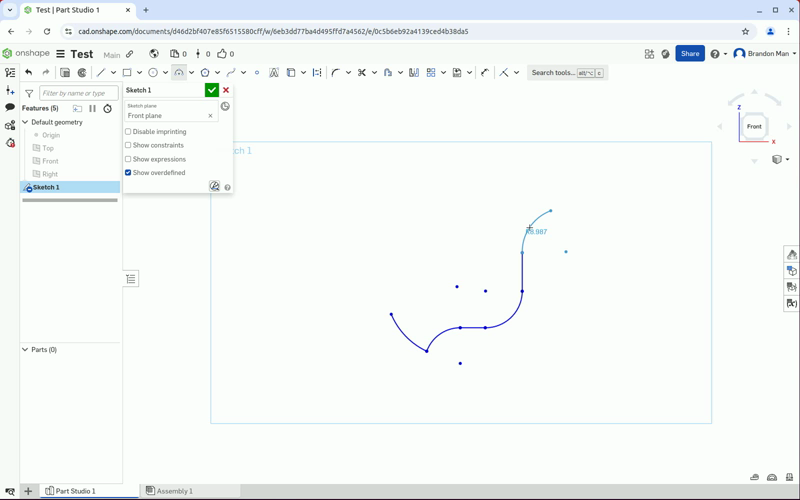
key(esc)
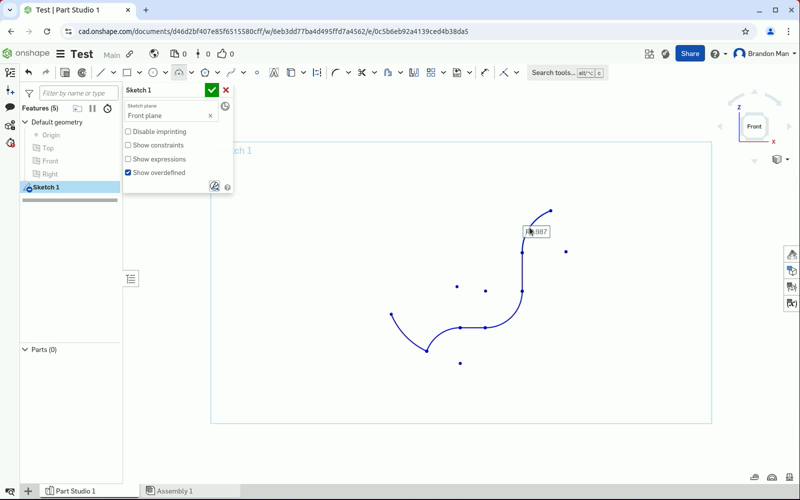
key(l)
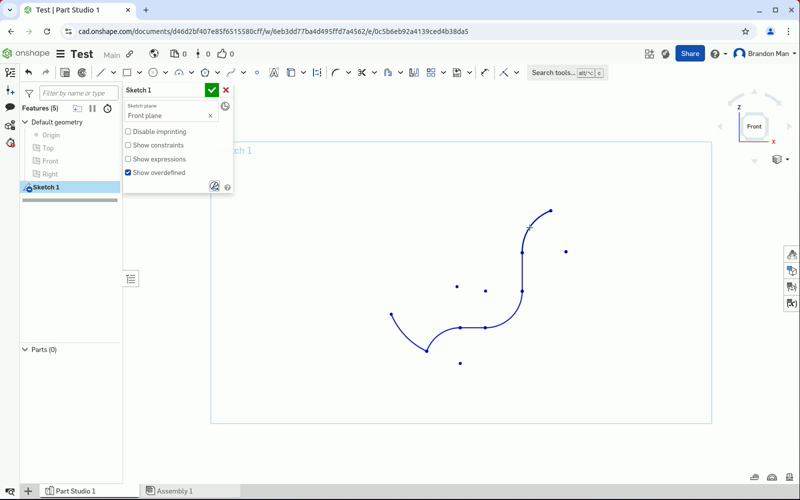
mouse_move(550, 210)
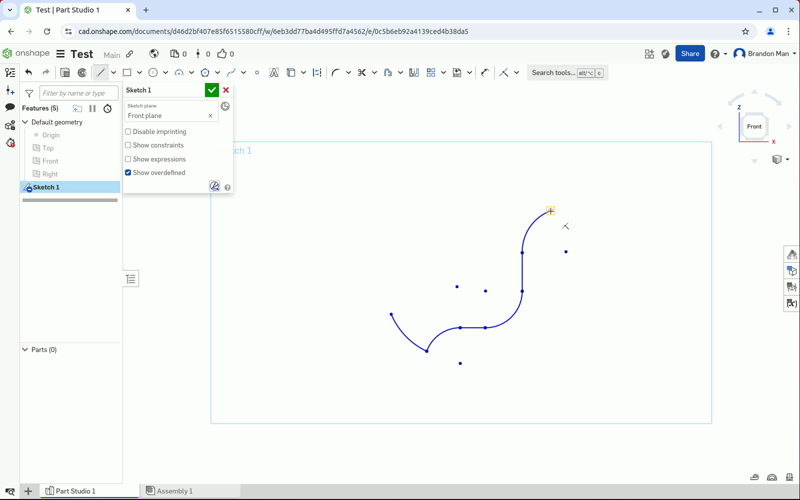
click(550, 210)
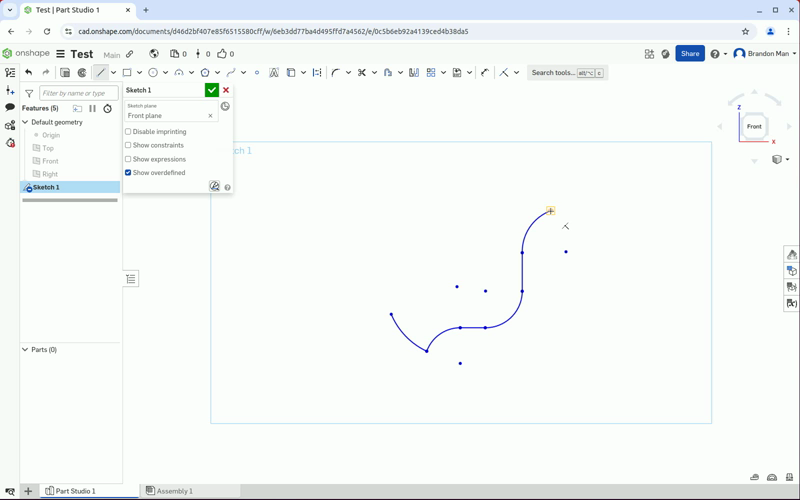
key_down(shift)
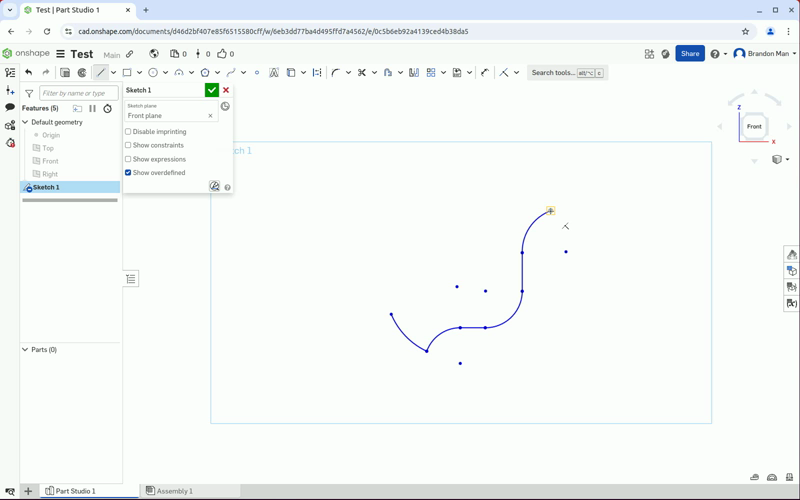
mouse_move(580, 210)
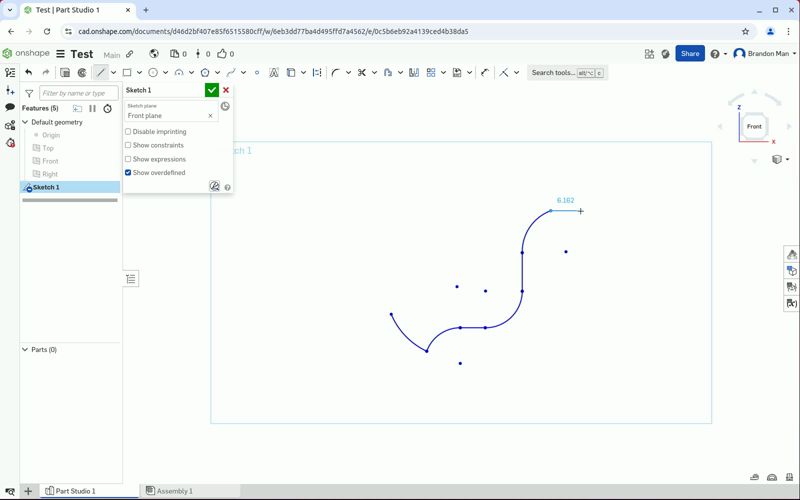
mouse_move(550, 179)
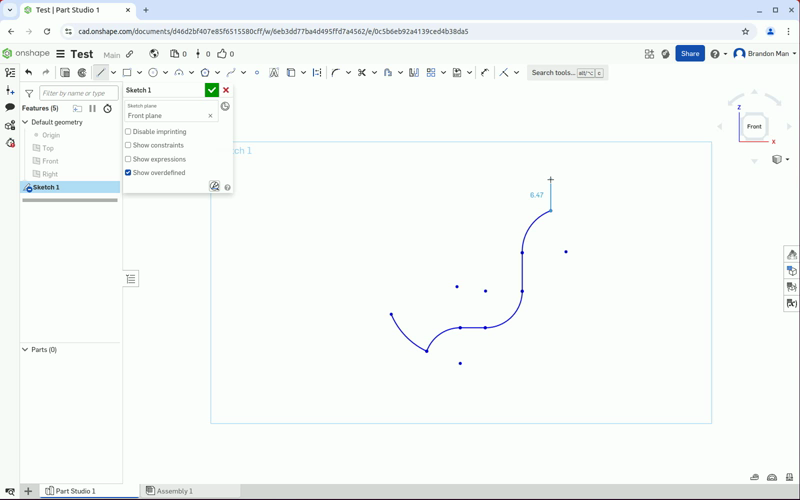
click(550, 179)
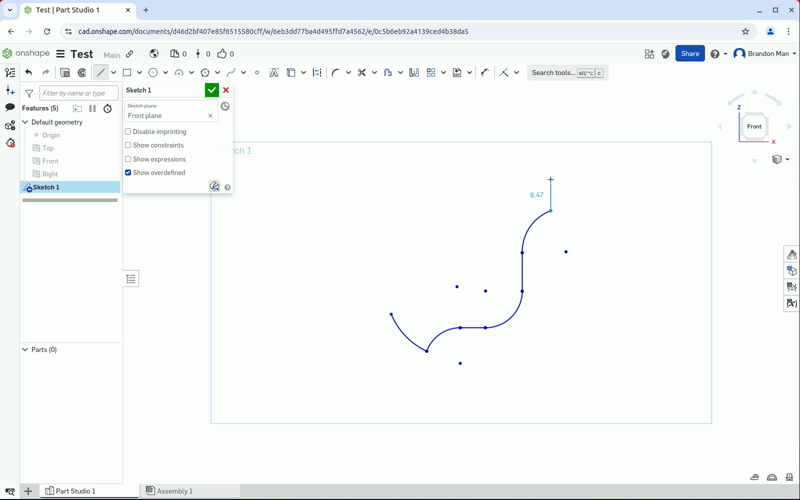
key_up(shift)
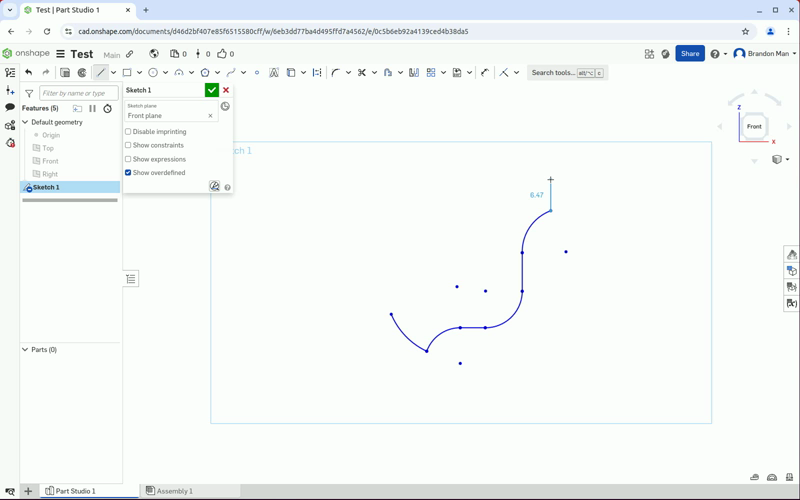
key(esc)
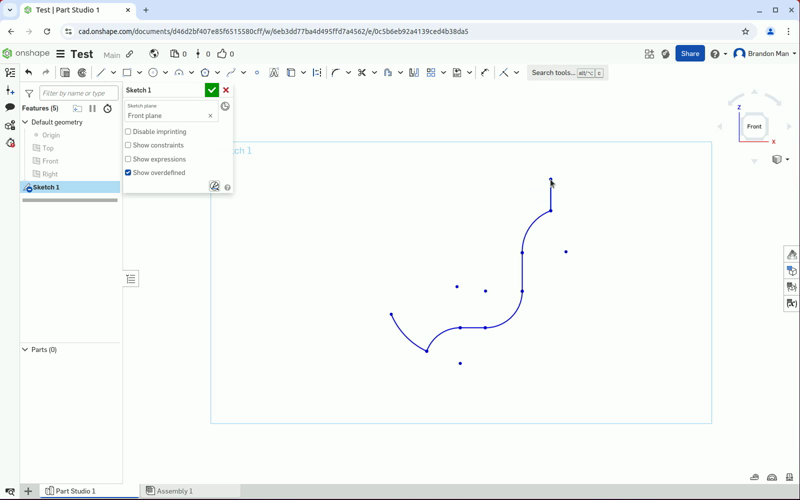
key(a)
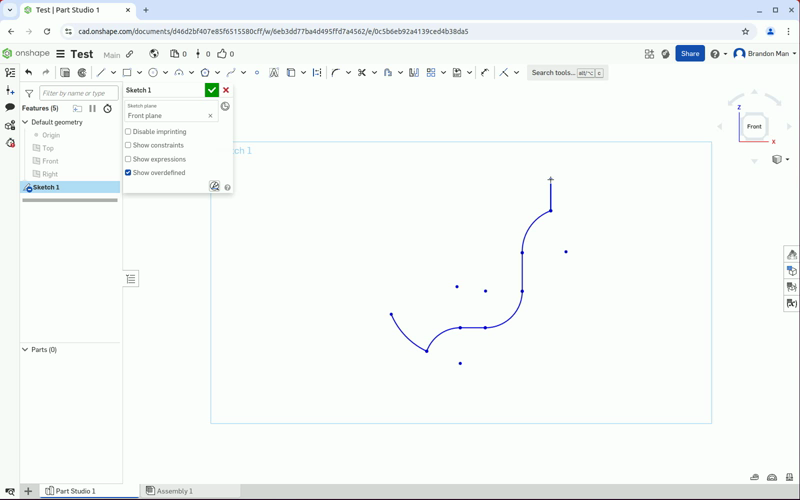
mouse_move(550, 179)
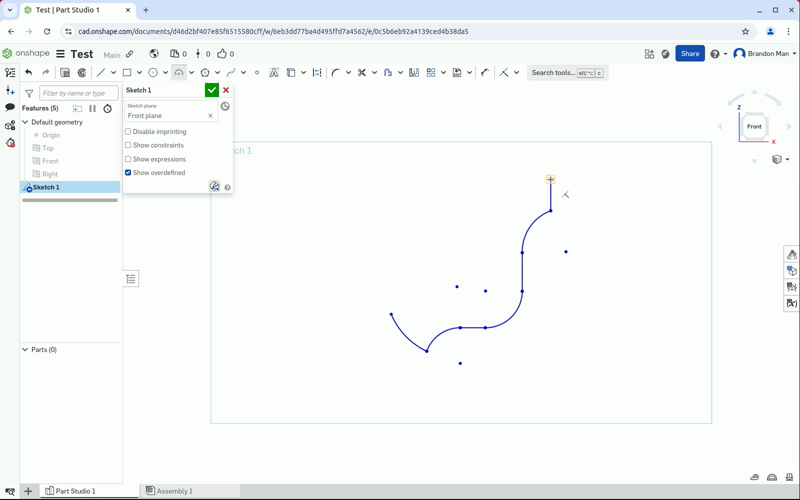
click(550, 179)
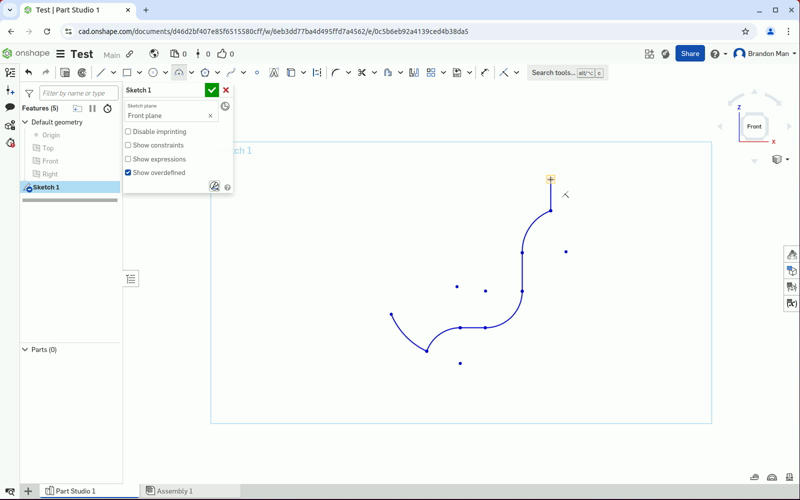
key_down(shift)
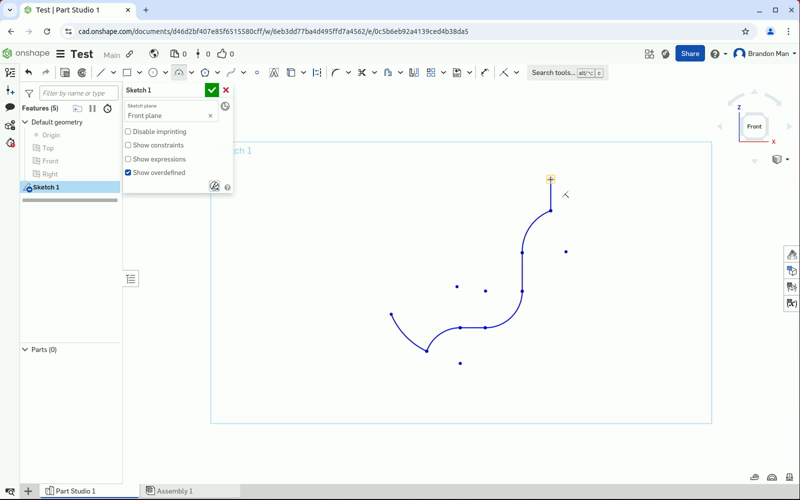
mouse_move(542, 170)
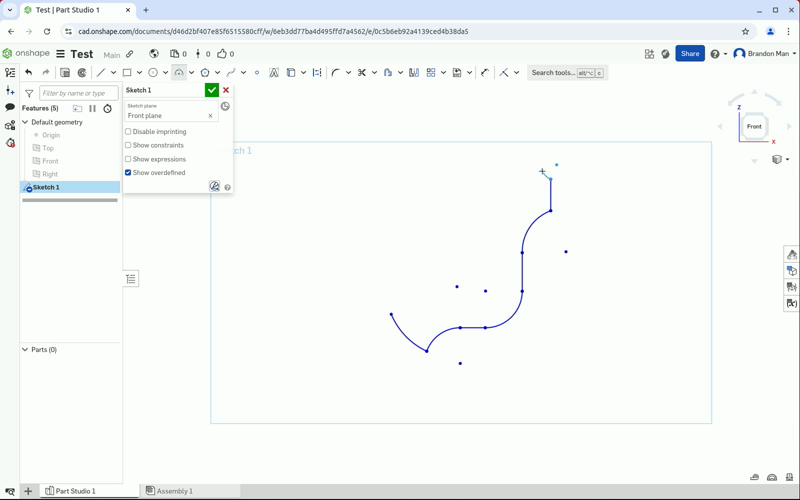
click(542, 170)
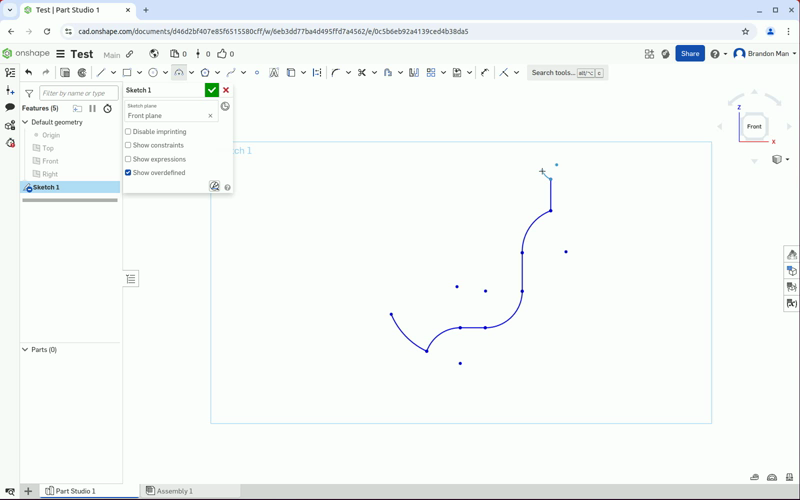
mouse_move(548, 173)
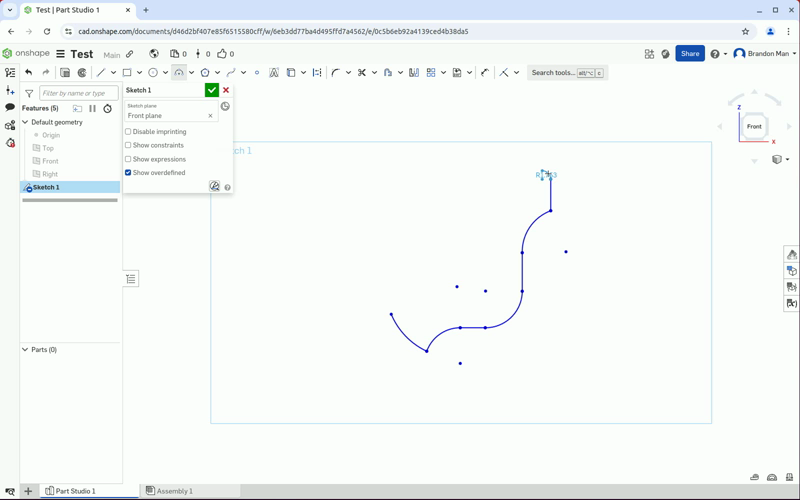
click(548, 173)
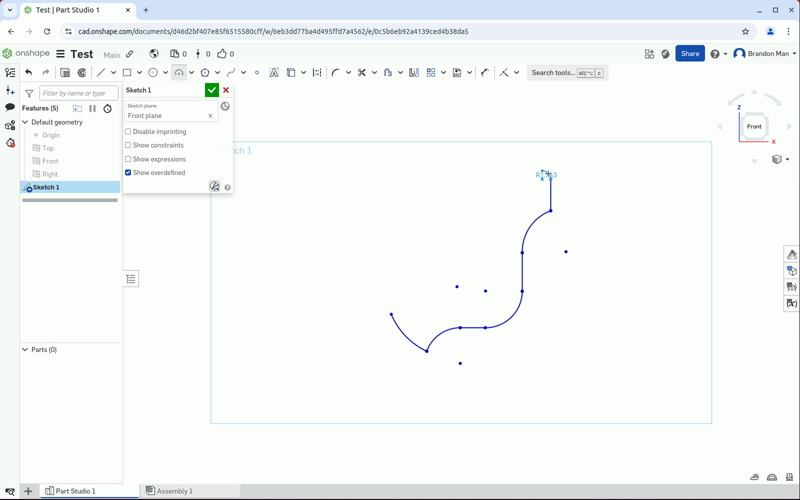
key_up(shift)
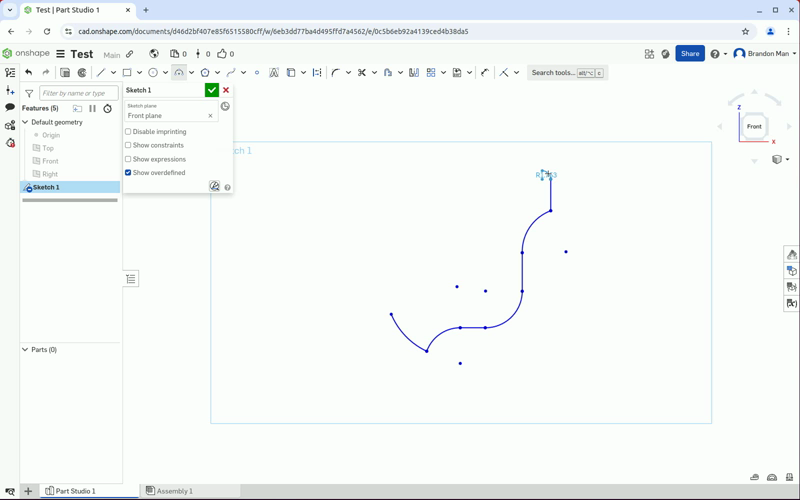
key(esc)
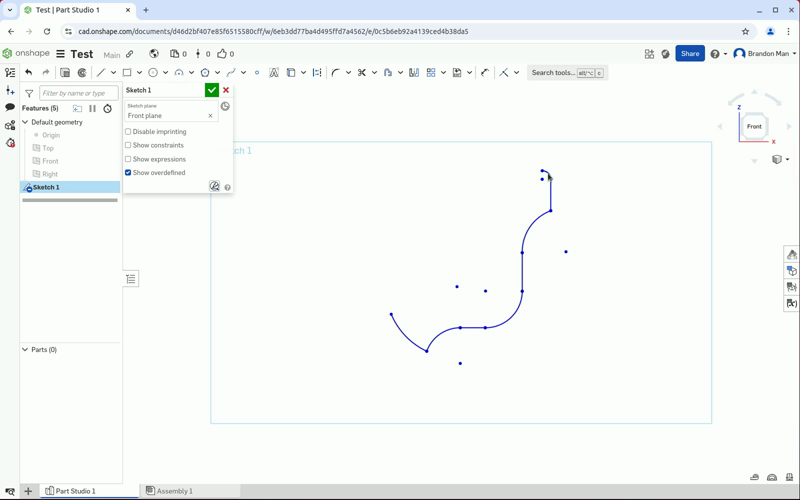
key(l)
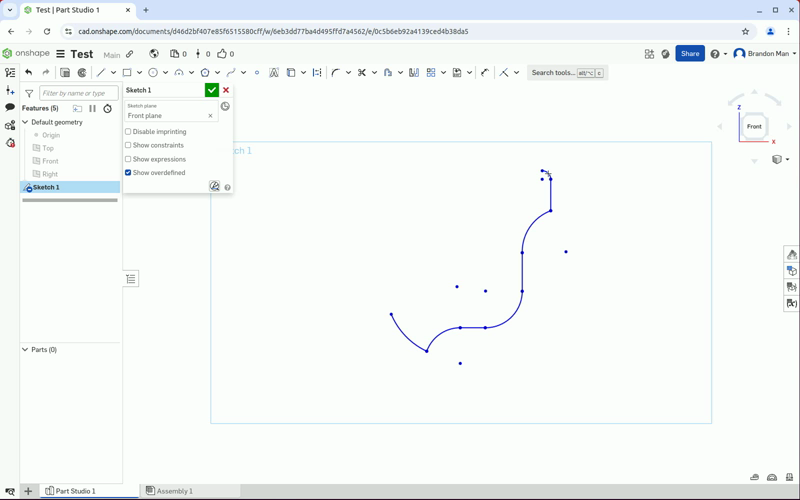
mouse_move(542, 170)
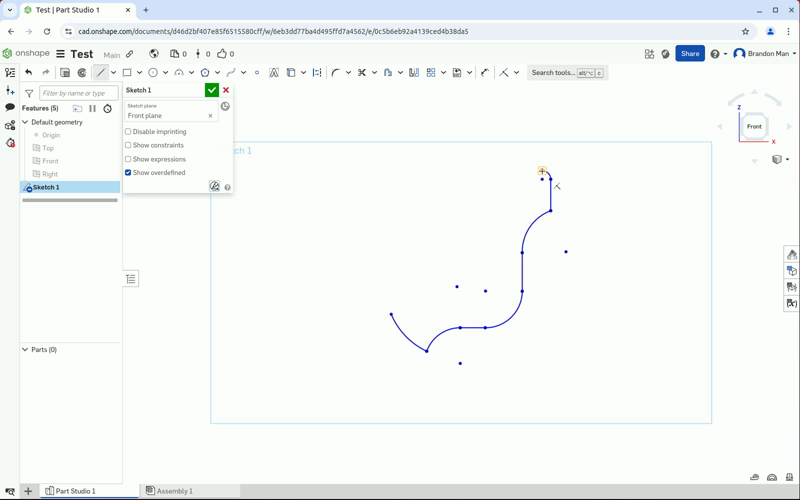
click(542, 170)
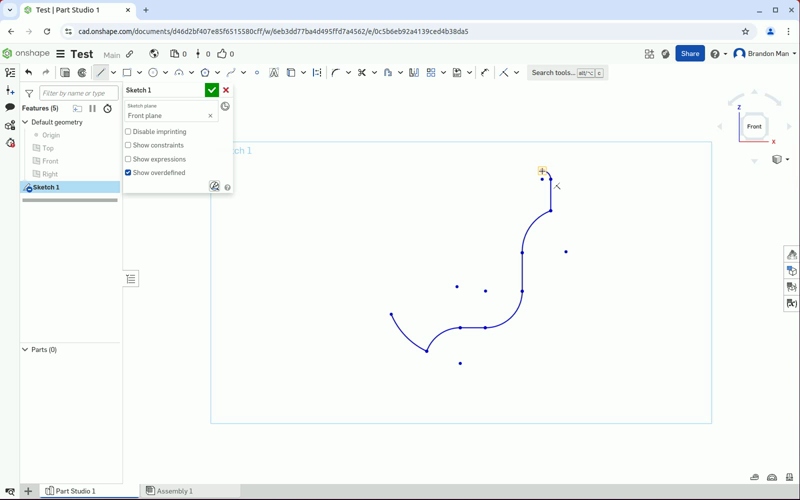
key_down(shift)
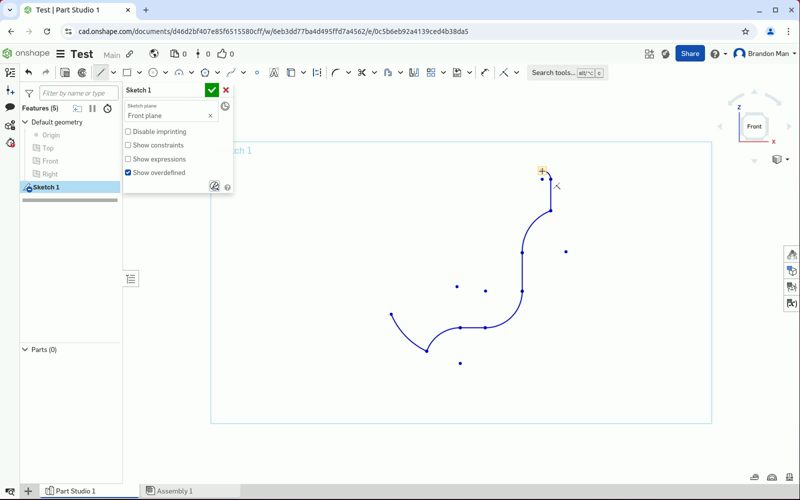
mouse_move(572, 170)
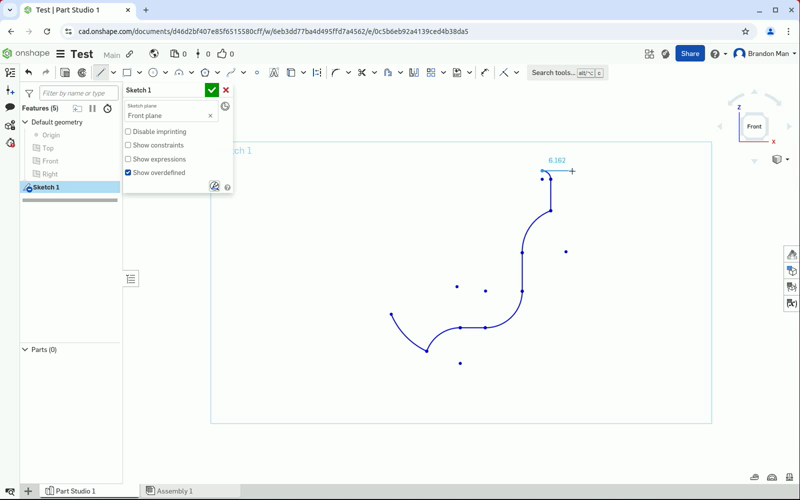
mouse_move(488, 170)
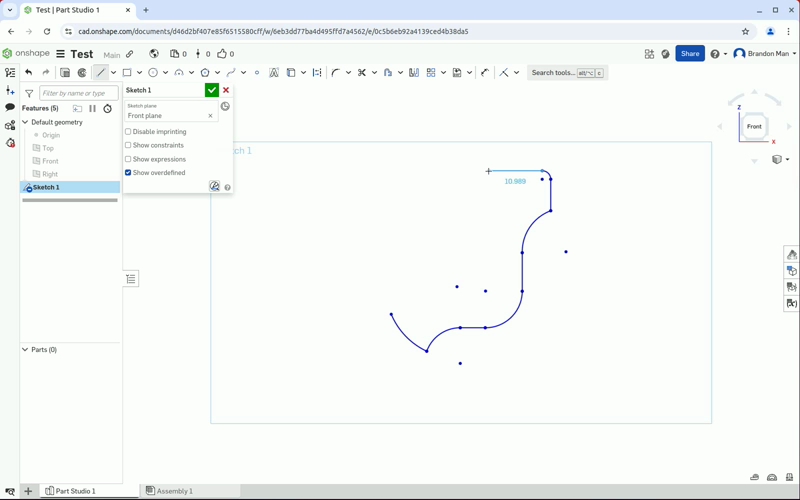
click(488, 170)
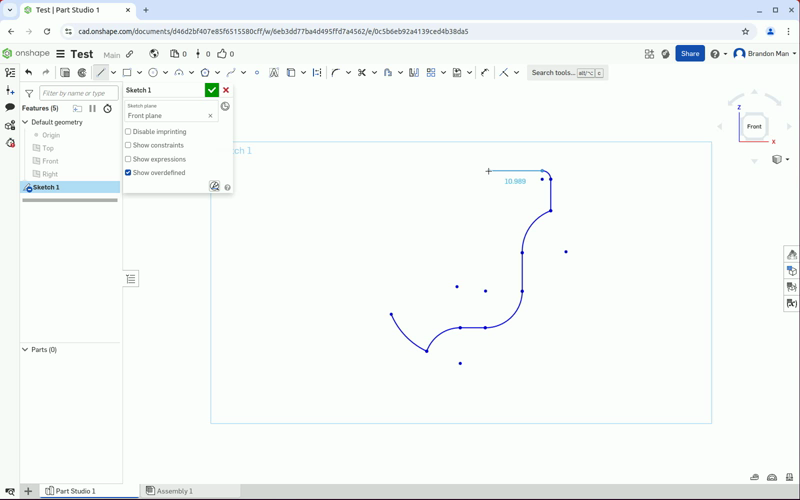
key_up(shift)
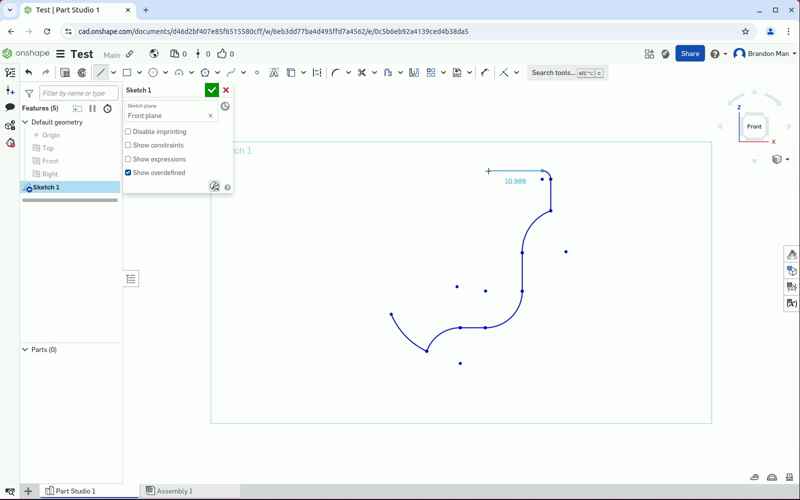
key(esc)
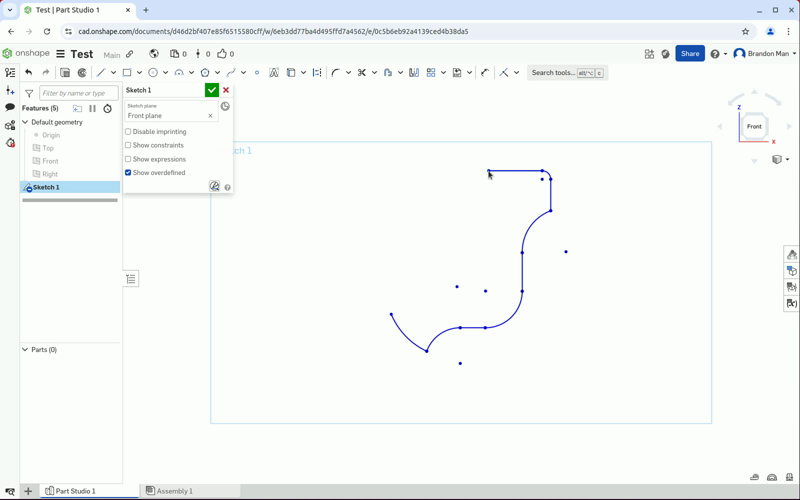
key(a)
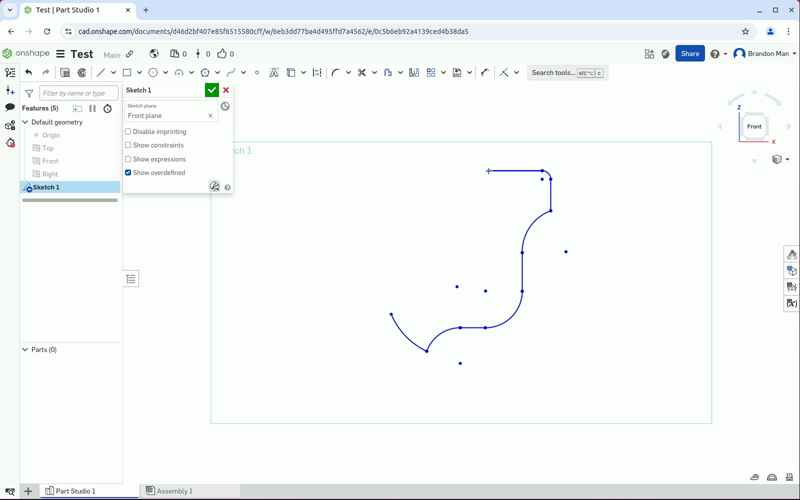
mouse_move(488, 170)
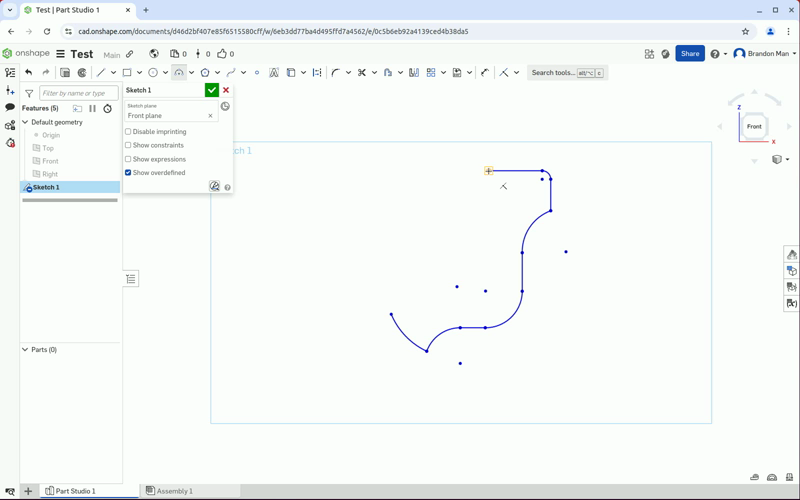
click(488, 170)
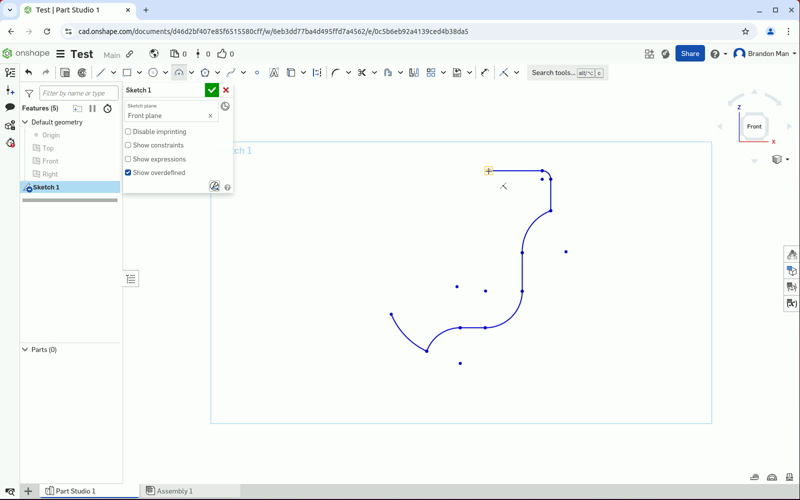
key_down(shift)
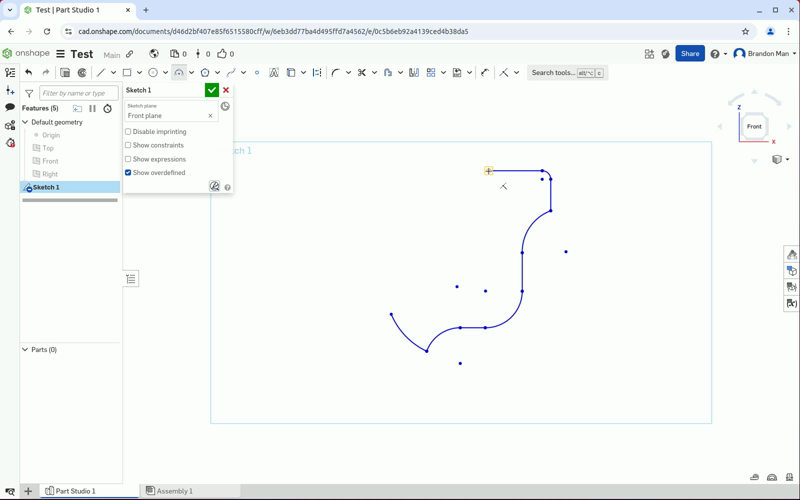
mouse_move(441, 179)
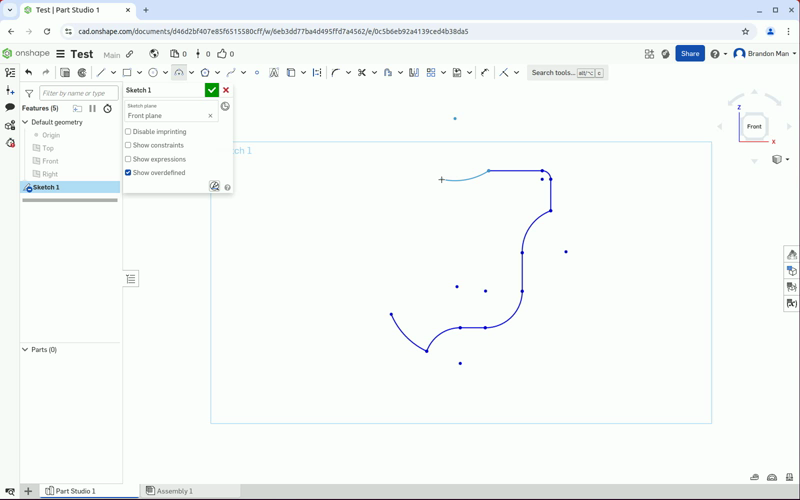
click(441, 179)
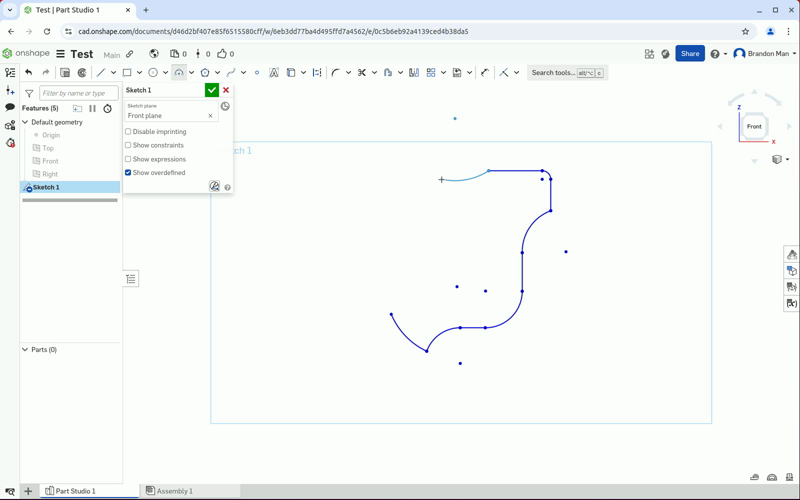
mouse_move(466, 183)
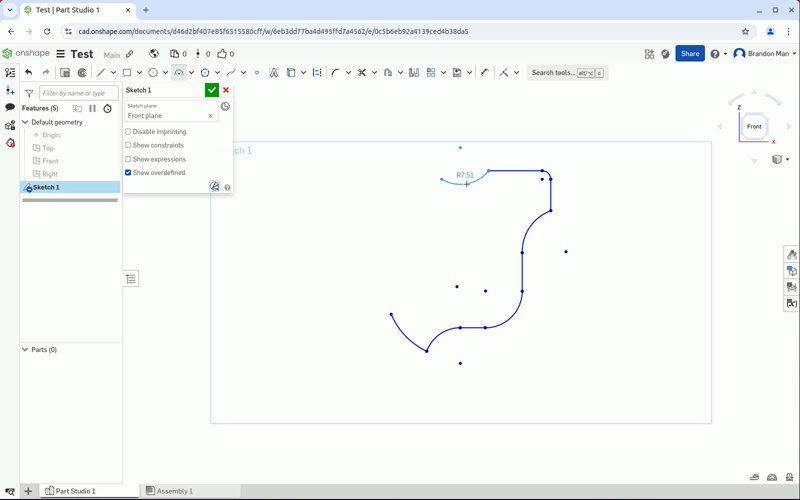
click(466, 183)
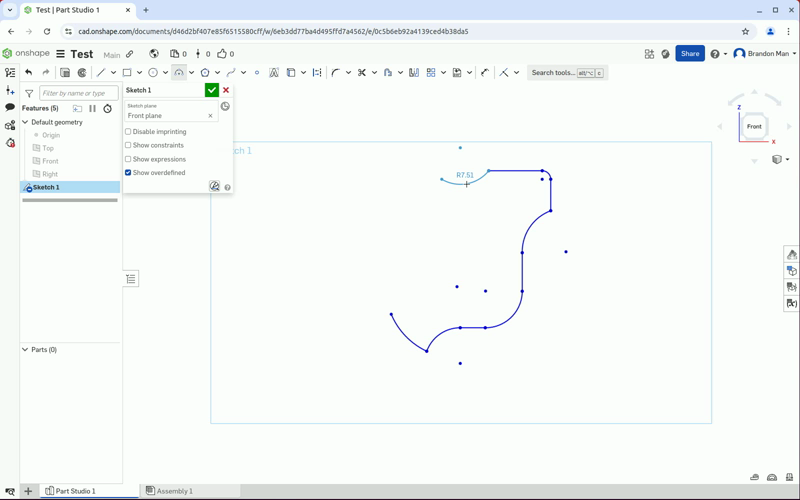
key_up(shift)
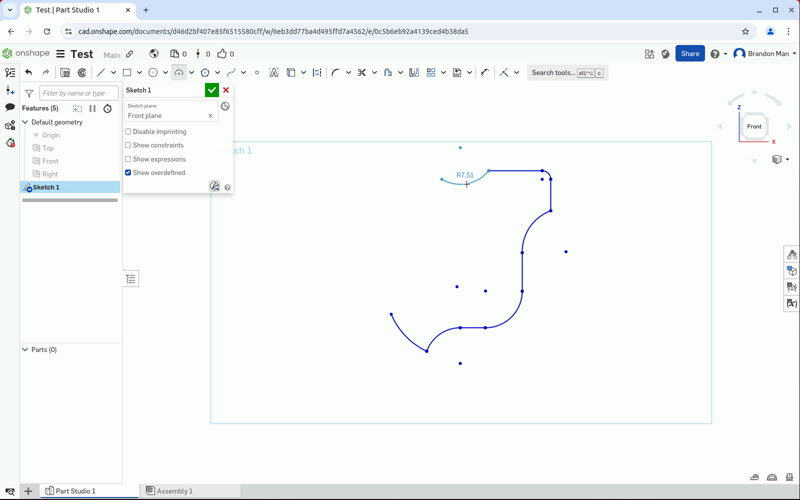
mouse_move(441, 179)
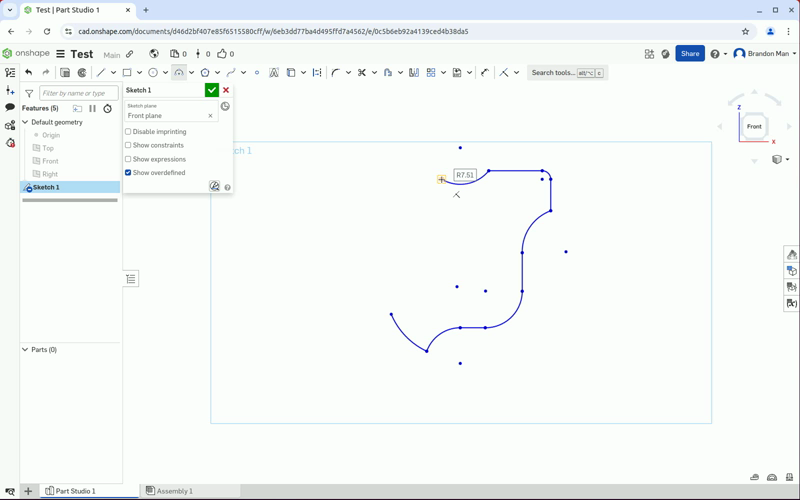
click(441, 179)
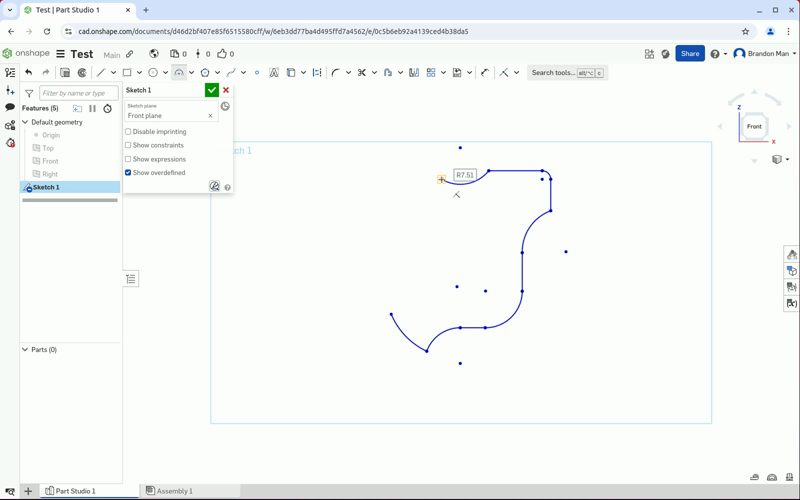
key_down(shift)
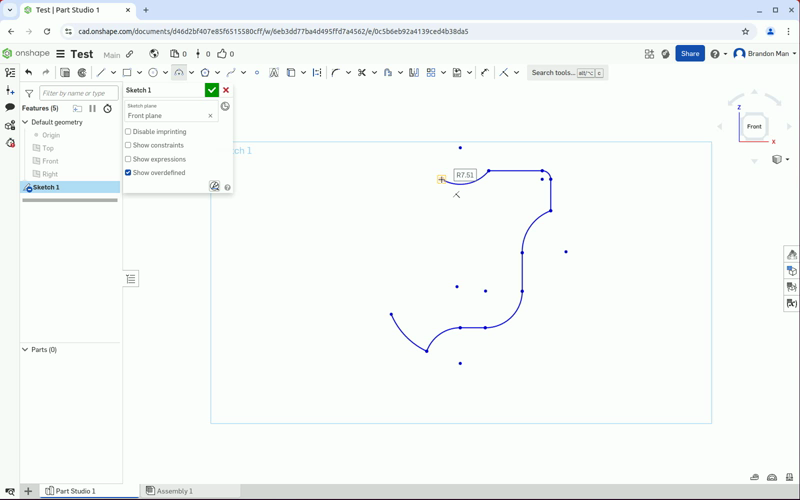
mouse_move(410, 274)
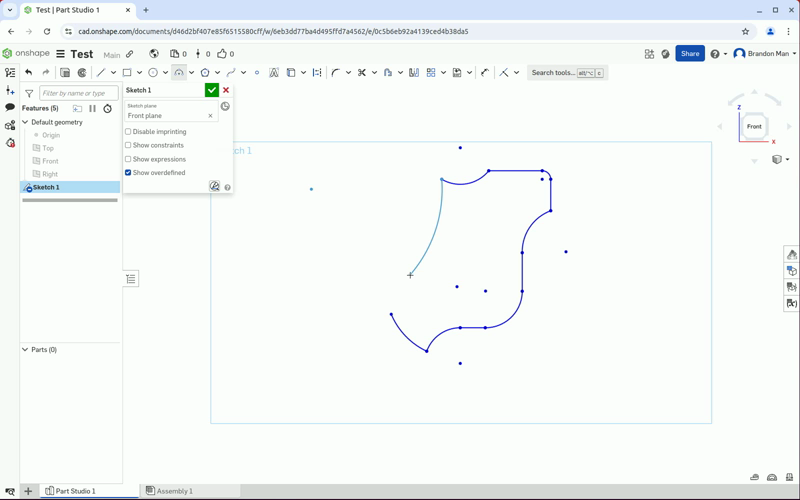
click(410, 274)
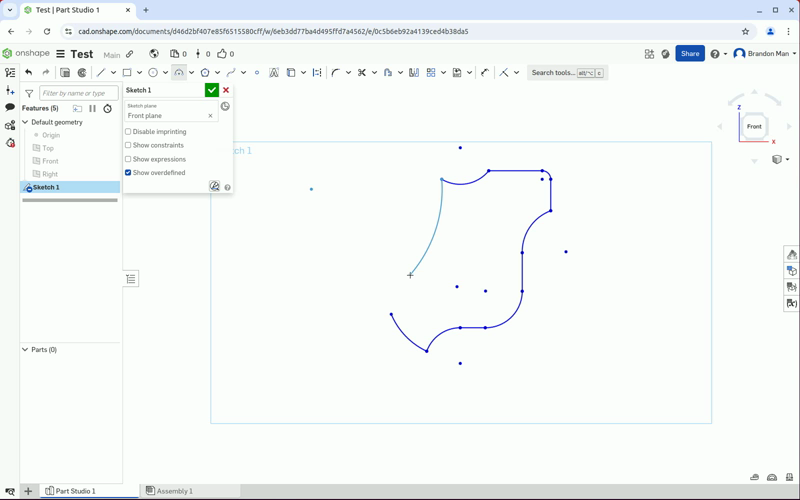
mouse_move(413, 222)
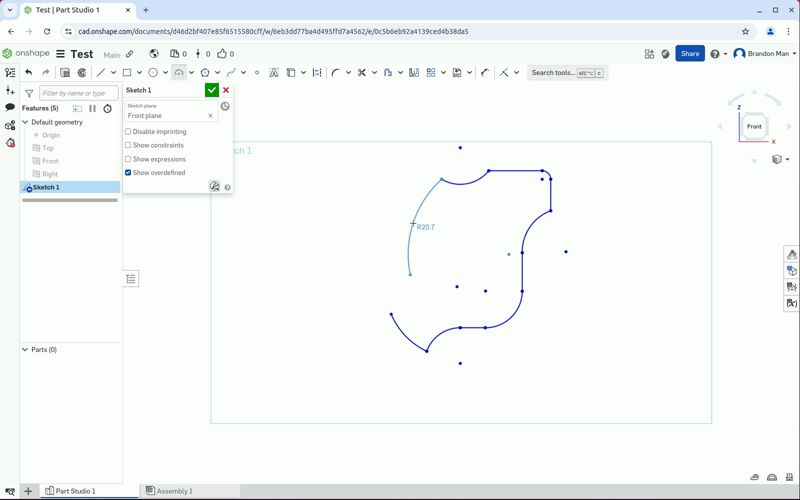
click(413, 222)
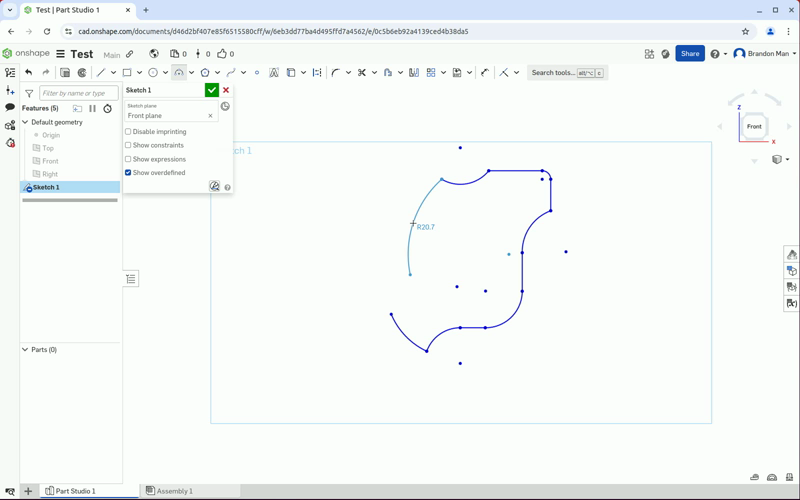
key_up(shift)
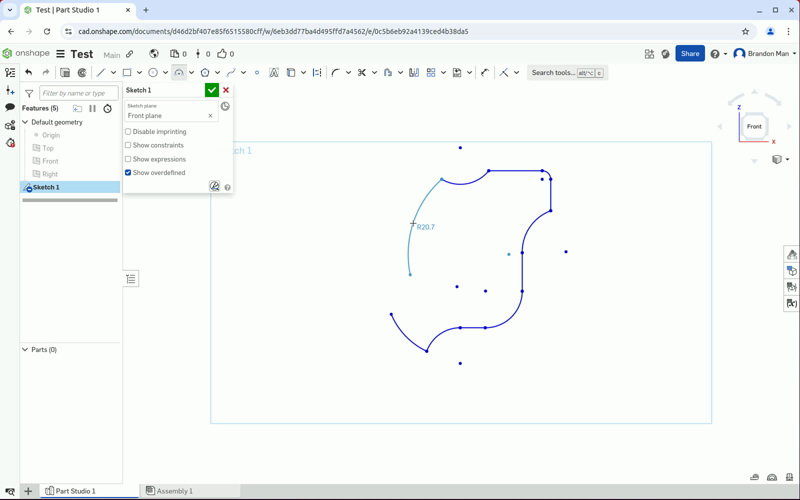
mouse_move(410, 274)
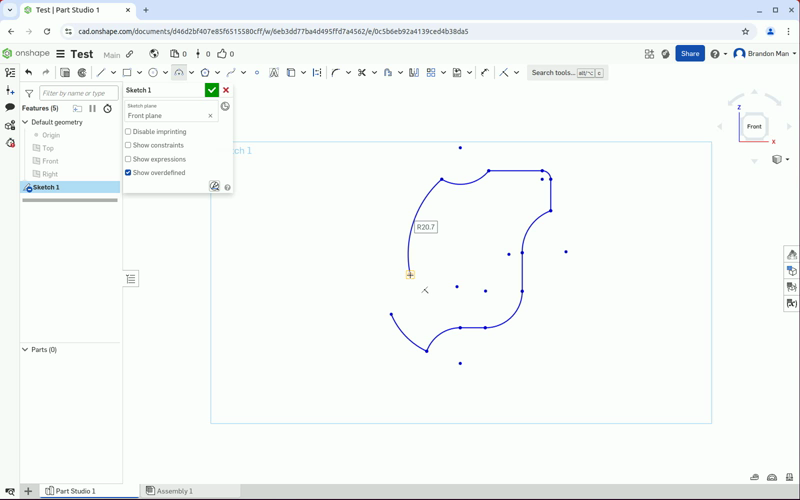
click(410, 274)
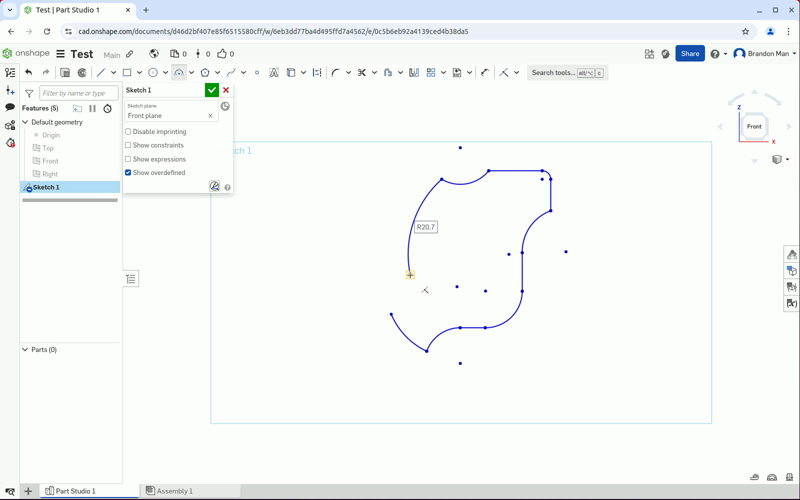
mouse_move(391, 314)
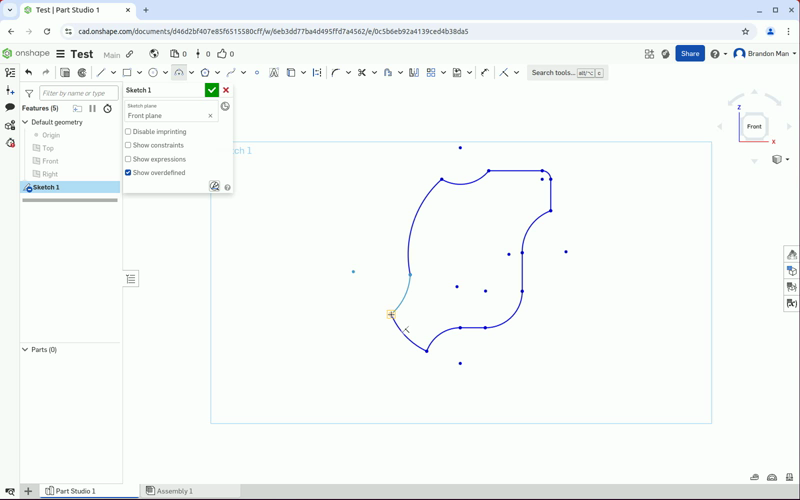
click(391, 314)
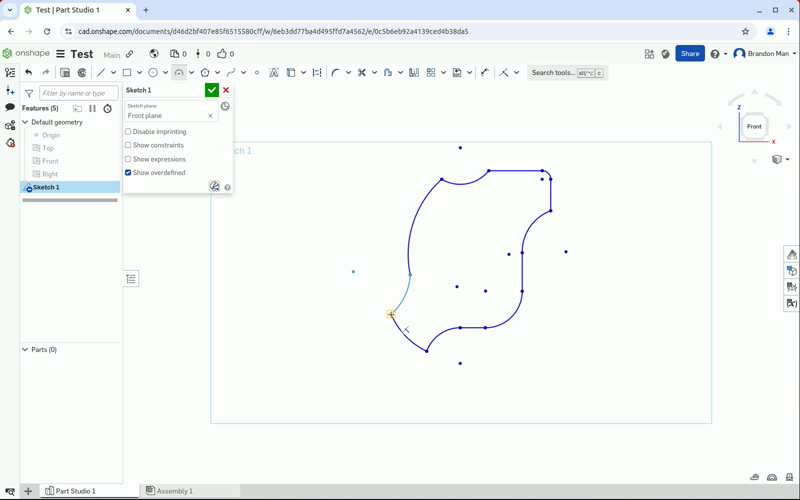
key_down(shift)
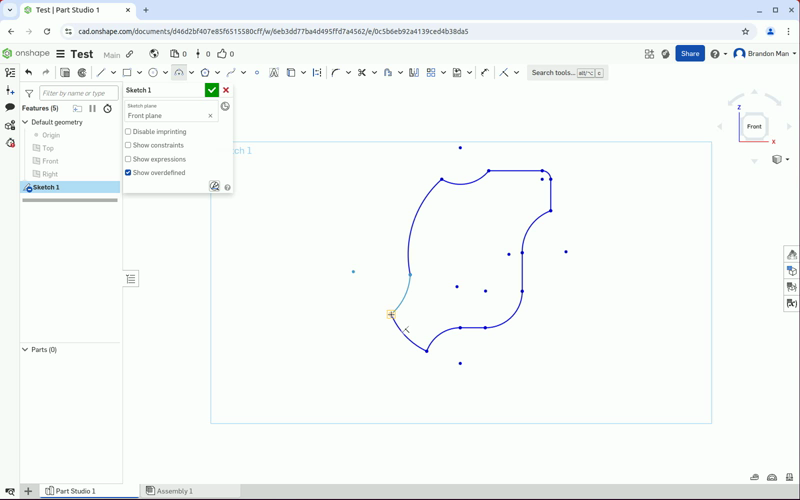
mouse_move(407, 297)
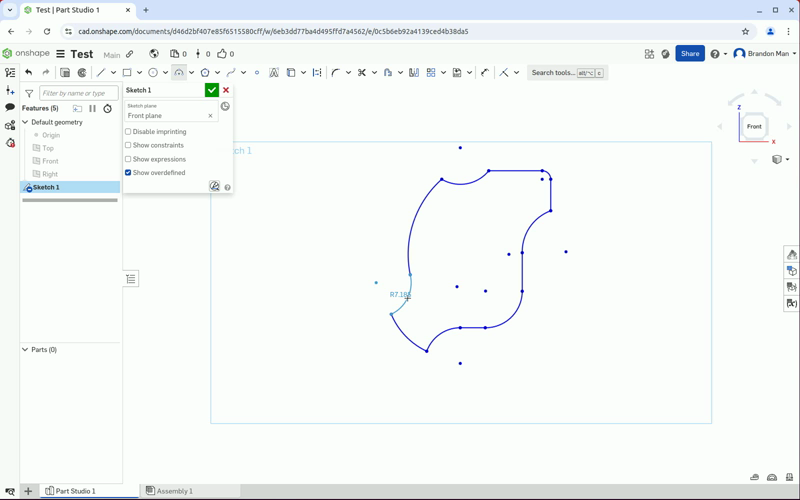
click(407, 297)
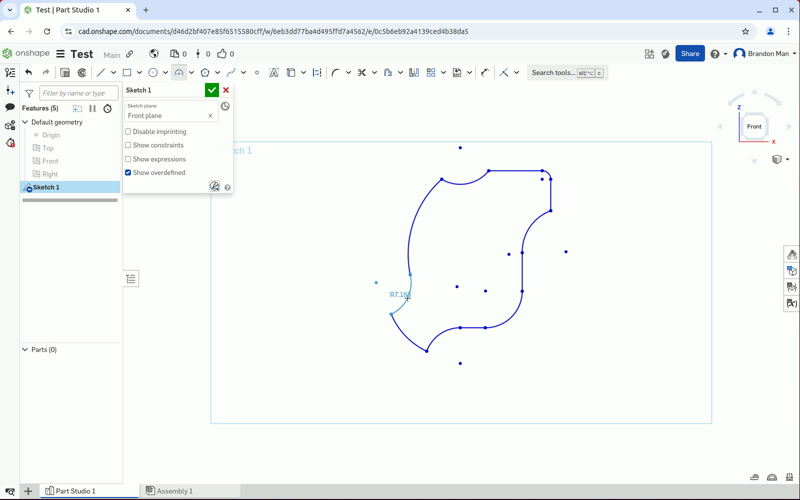
key_up(shift)
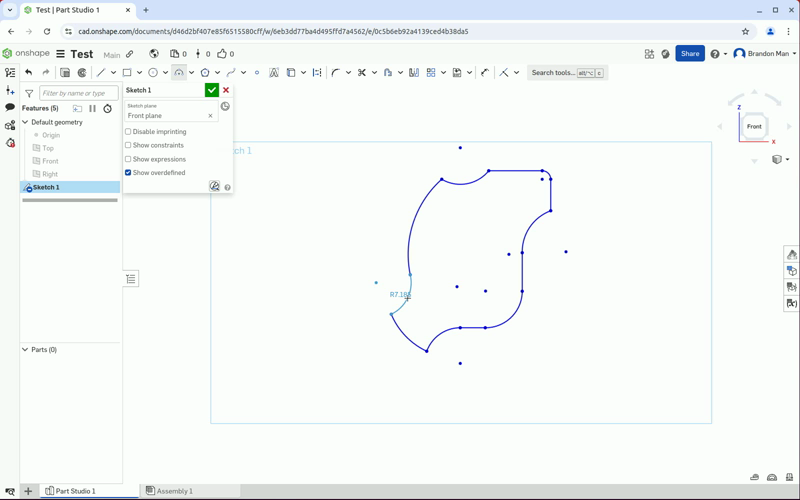
key(esc)
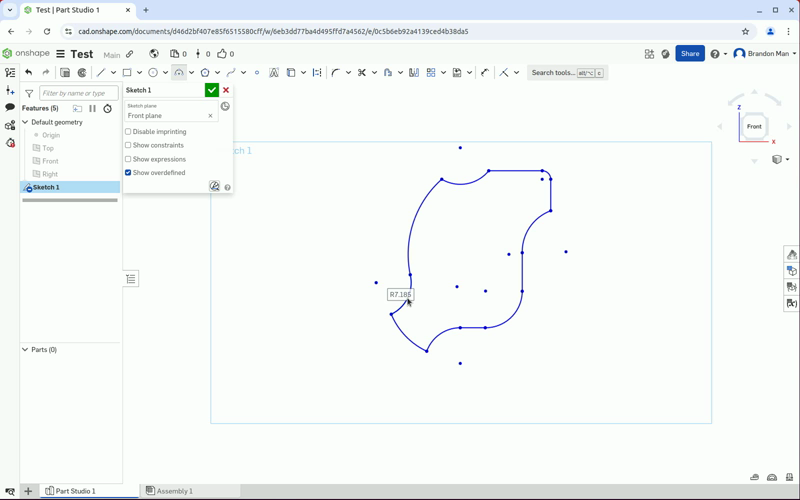
key(c)
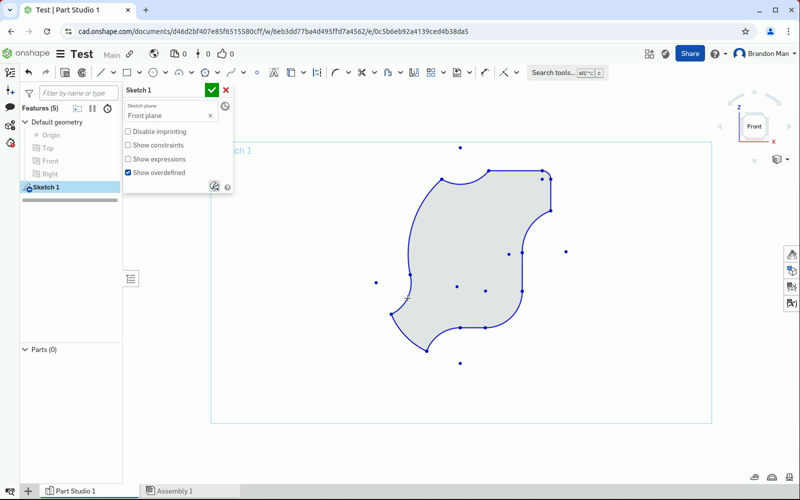
key_down(shift)
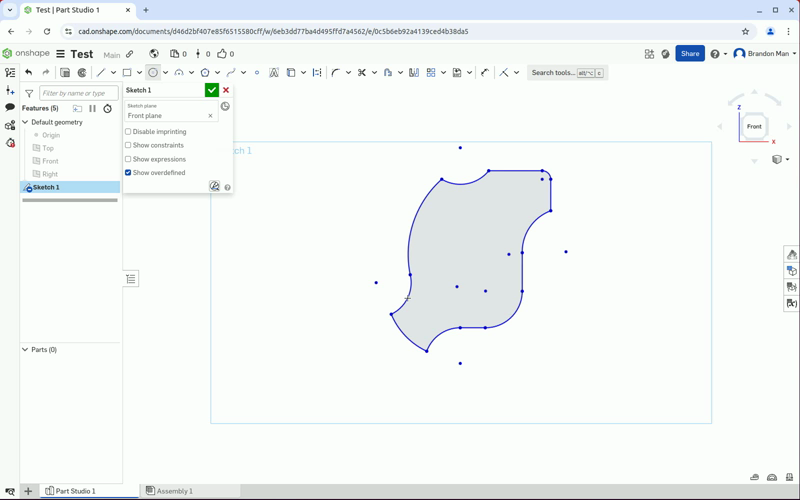
mouse_move(460, 282)
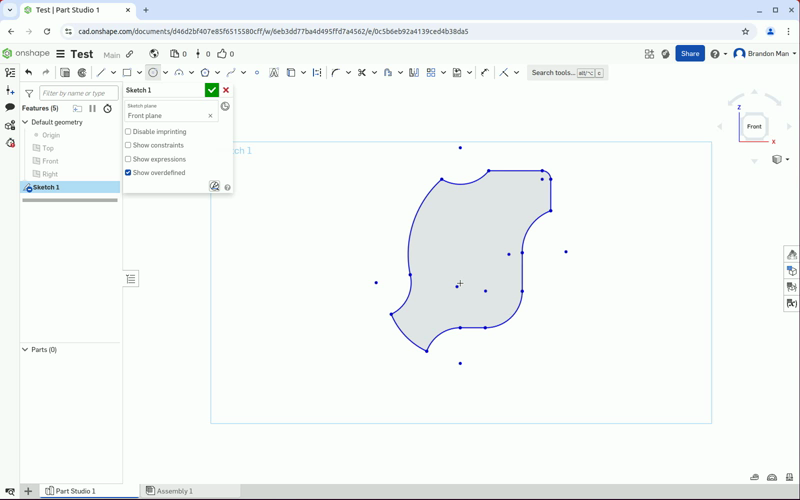
scroll(6)
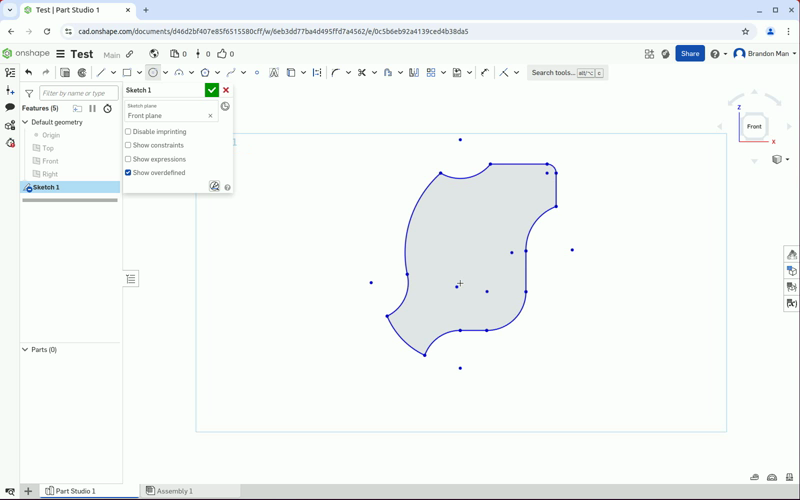
scroll(6)
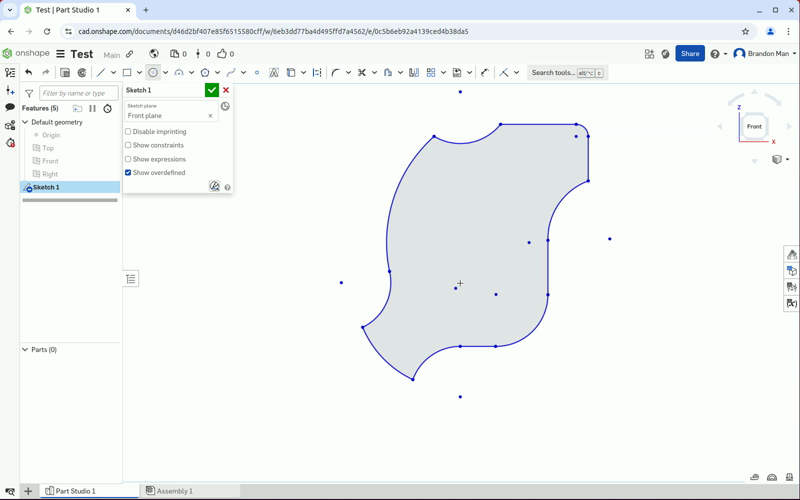
scroll(6)
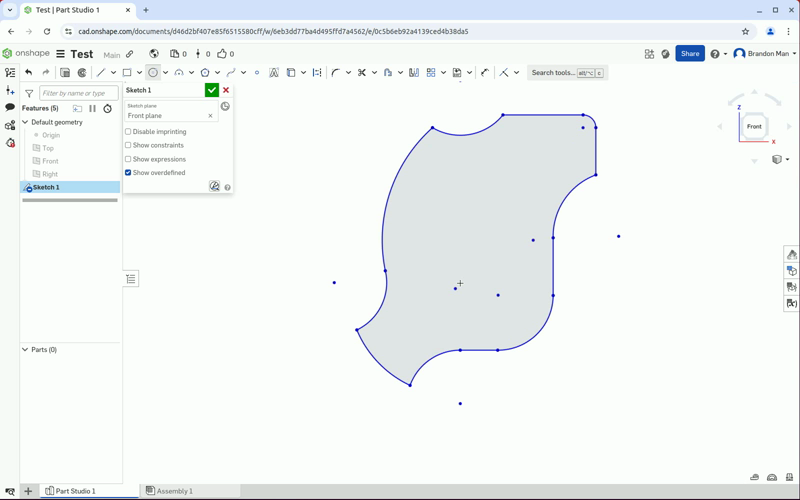
scroll(6)
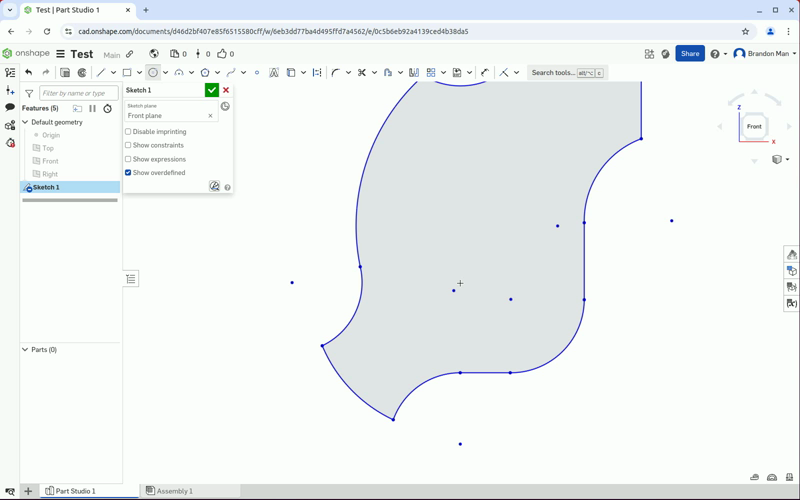
scroll(6)
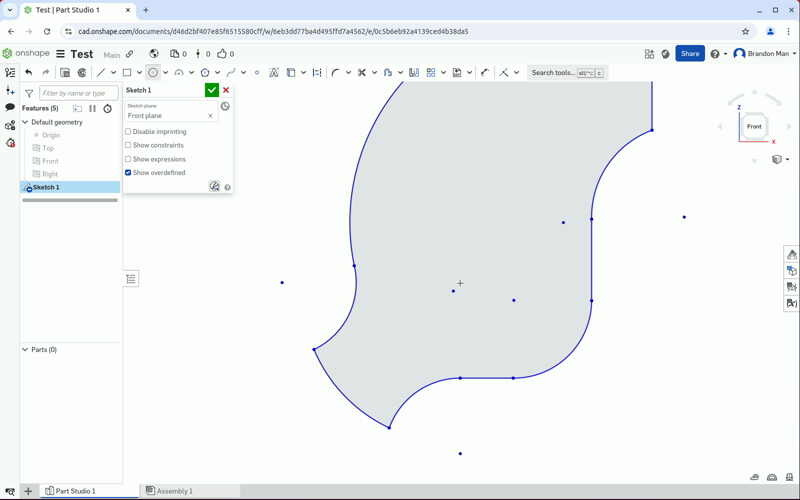
scroll(6)
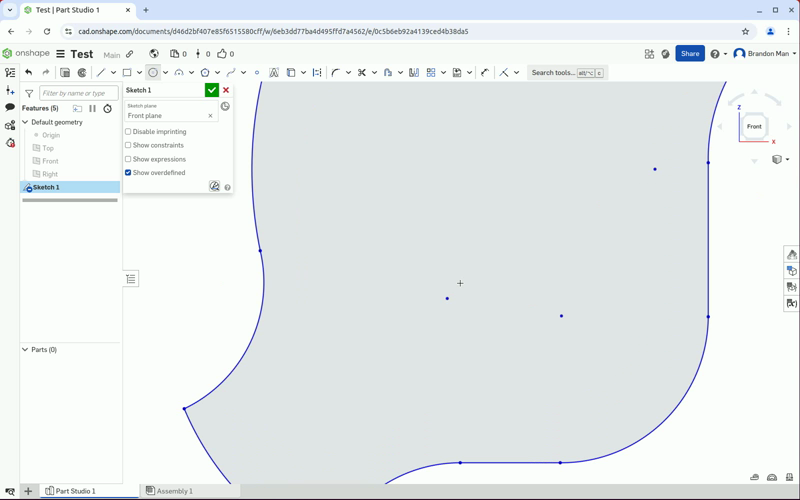
scroll(6)
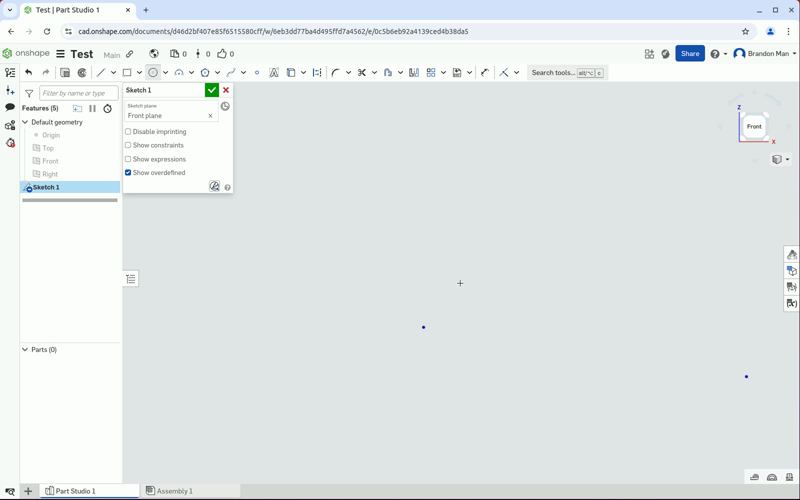
click(460, 282)
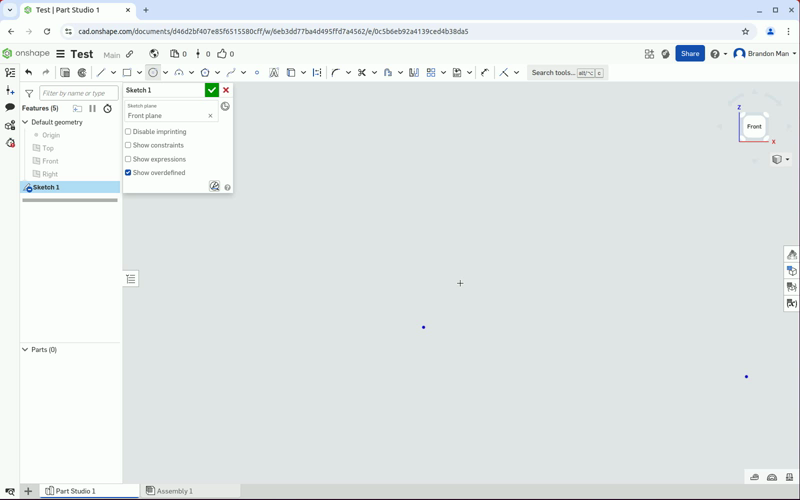
scroll(-6)
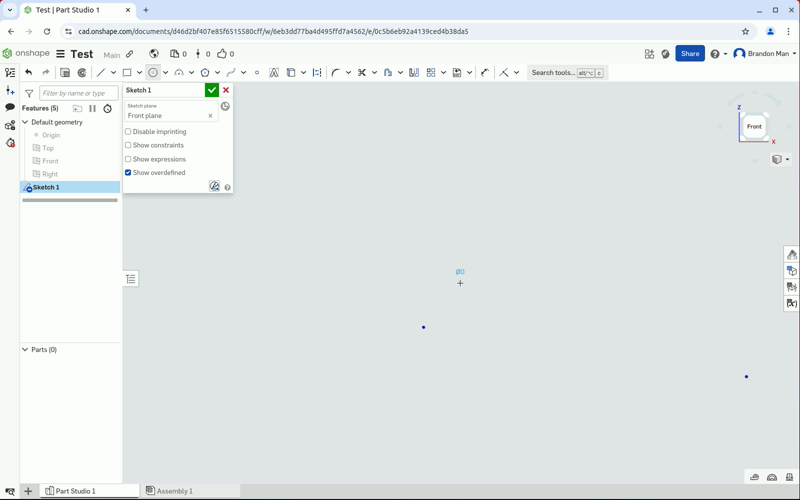
scroll(-6)
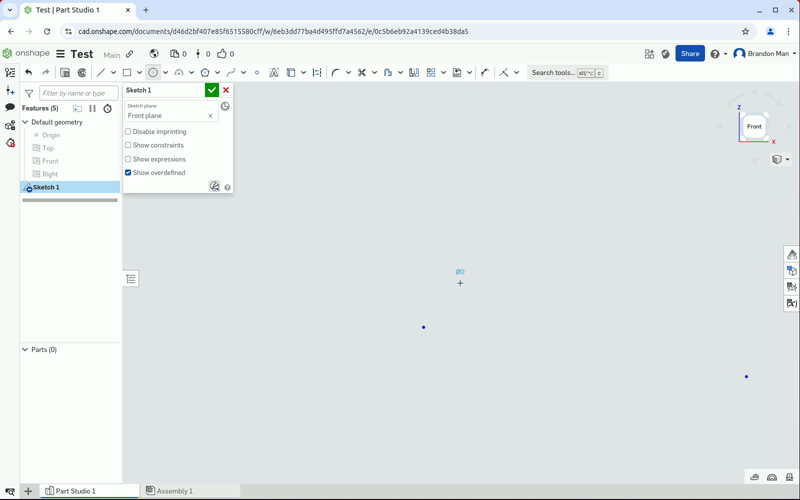
scroll(-6)
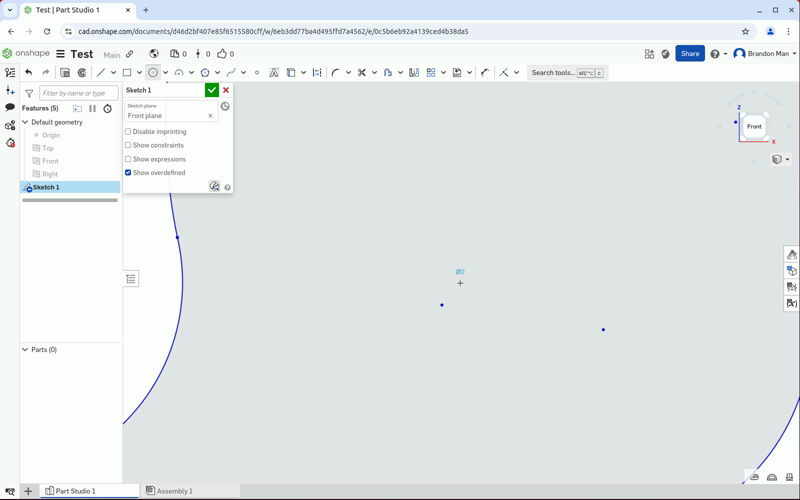
scroll(-6)
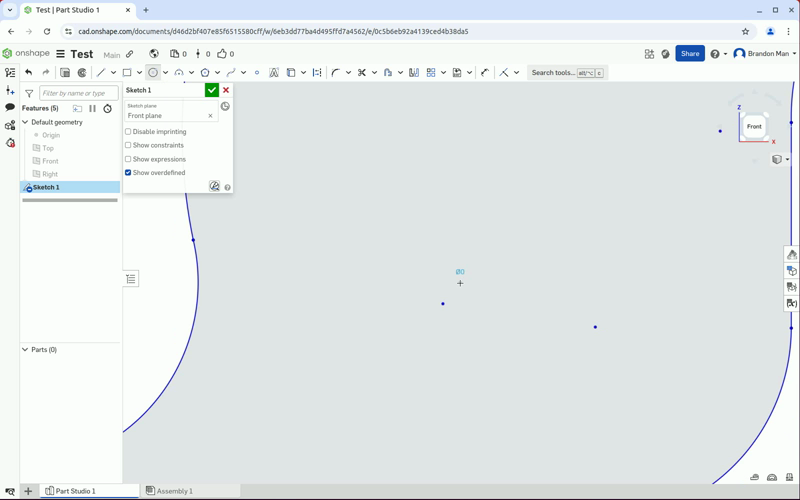
scroll(-6)
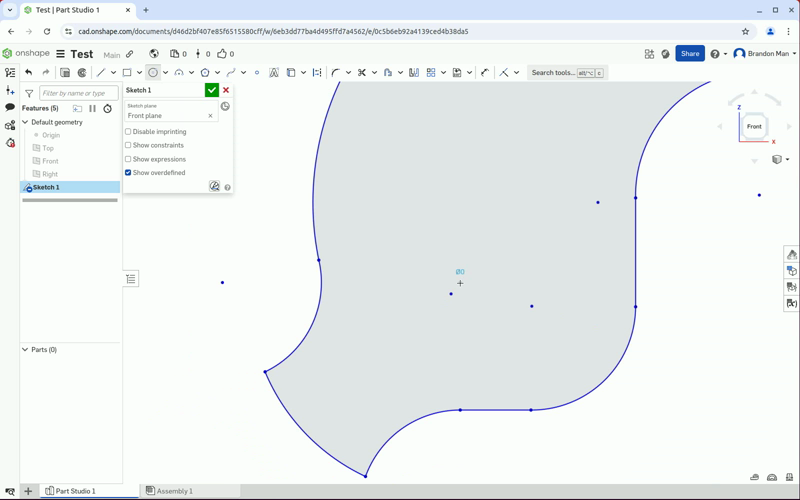
scroll(-6)
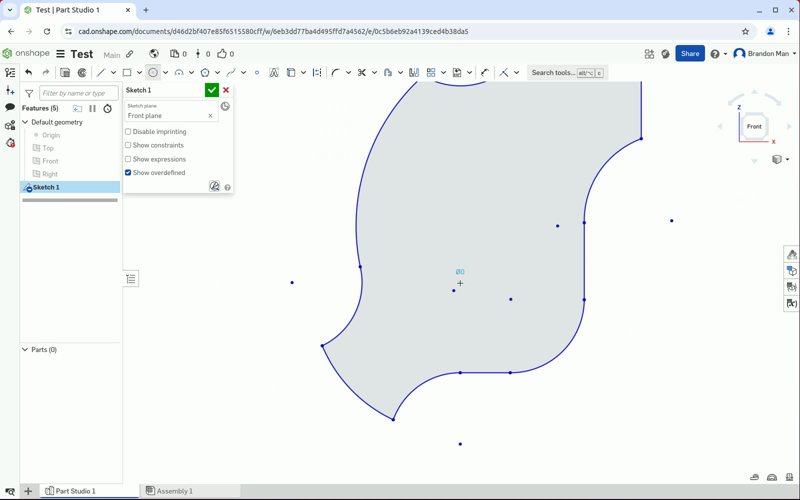
scroll(-6)
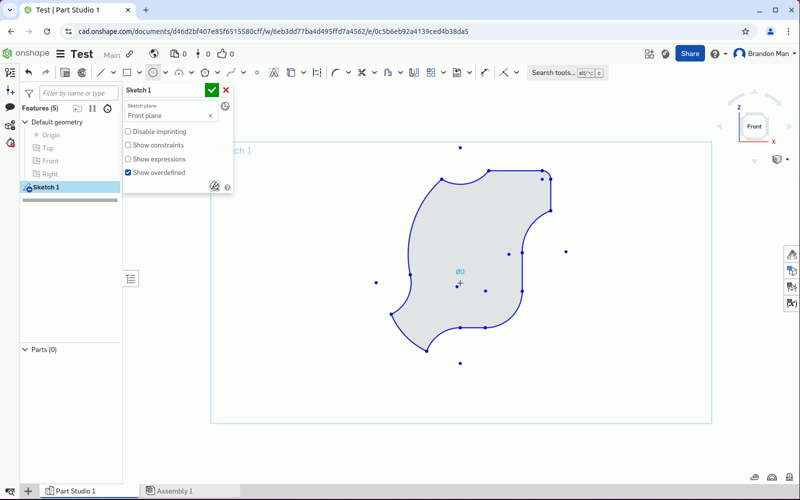
key_up(shift)
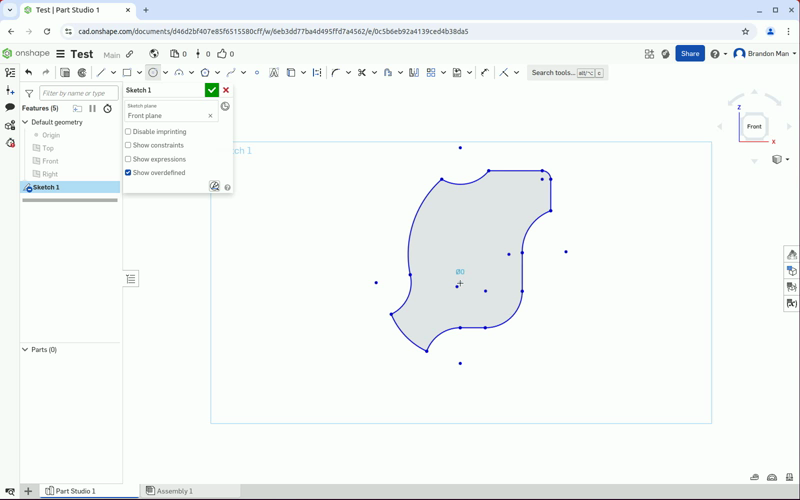
mouse_move(481, 282)
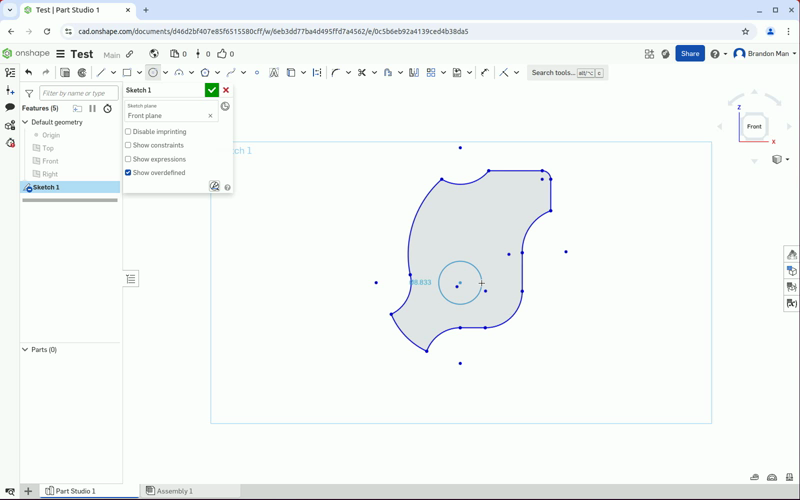
click(481, 282)
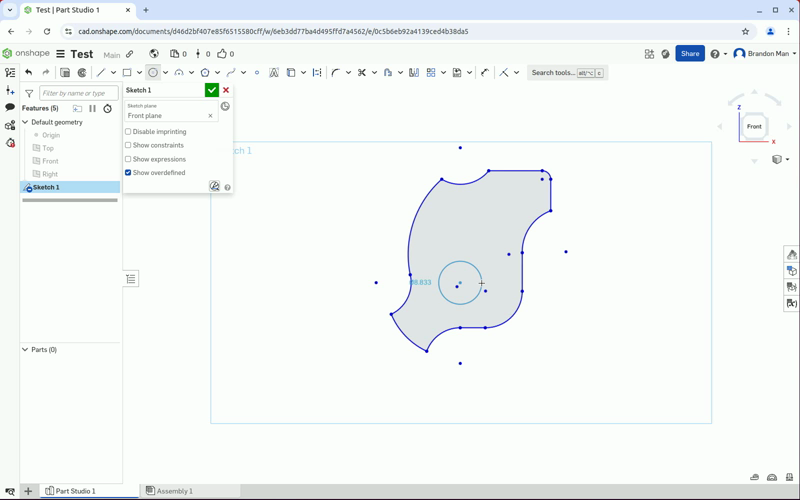
key(esc)
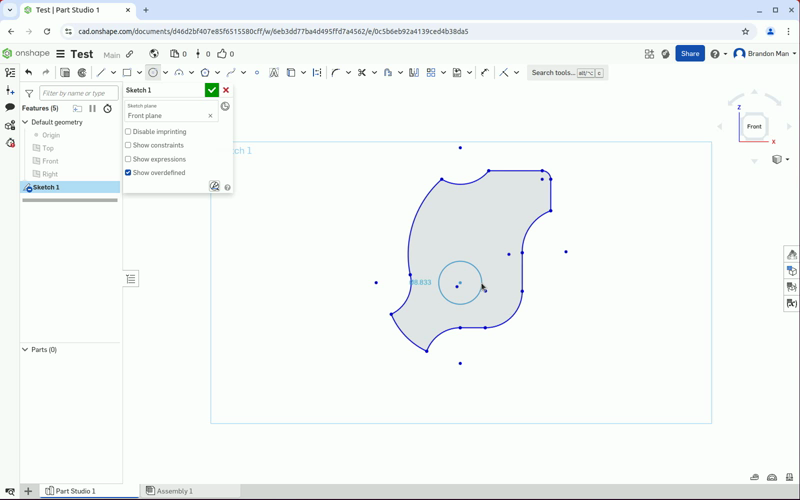
mouse_move(429, 319)
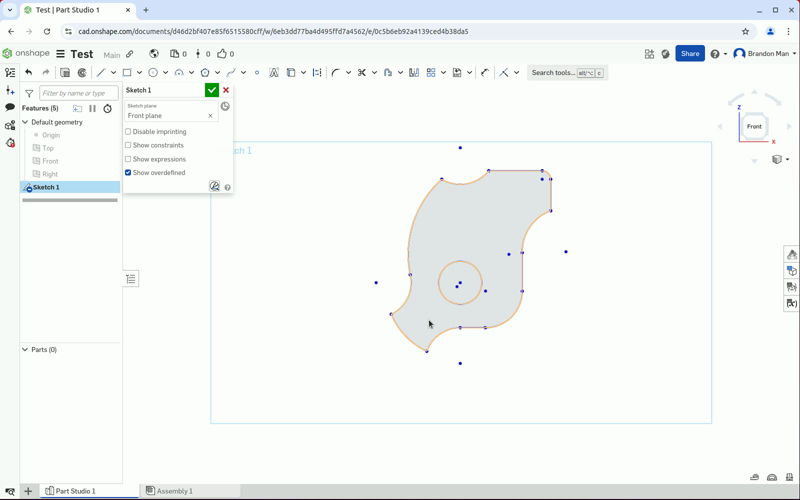
click(429, 319)
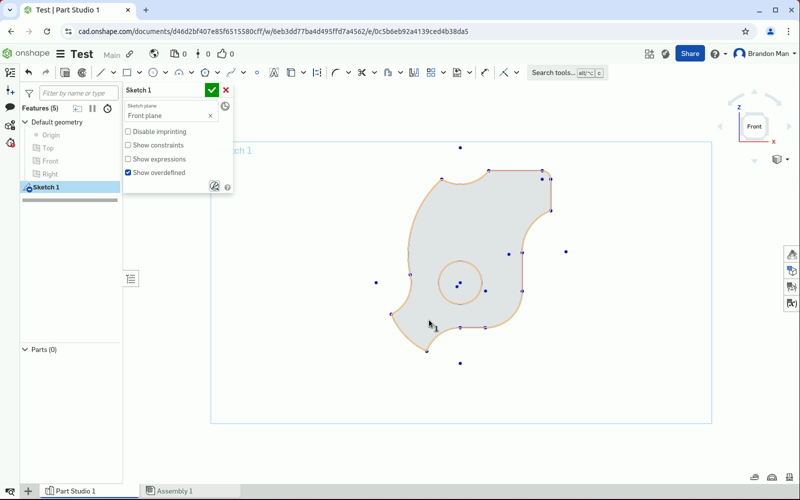
mouse_move(73, 352)
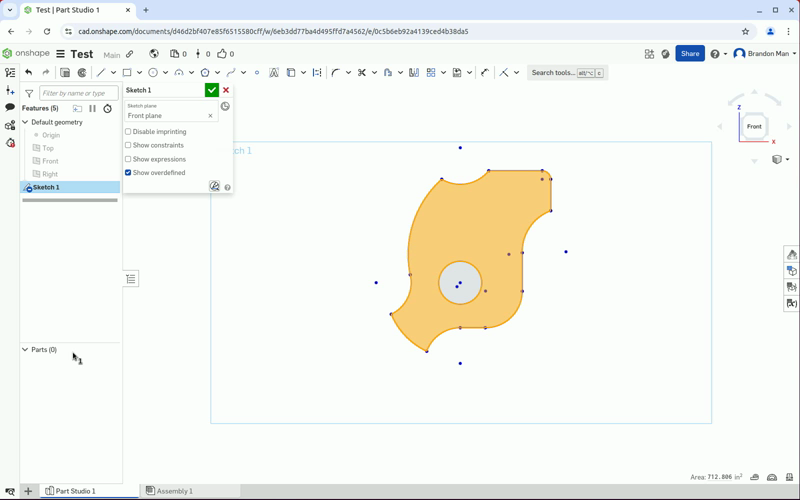
key(shift+y)
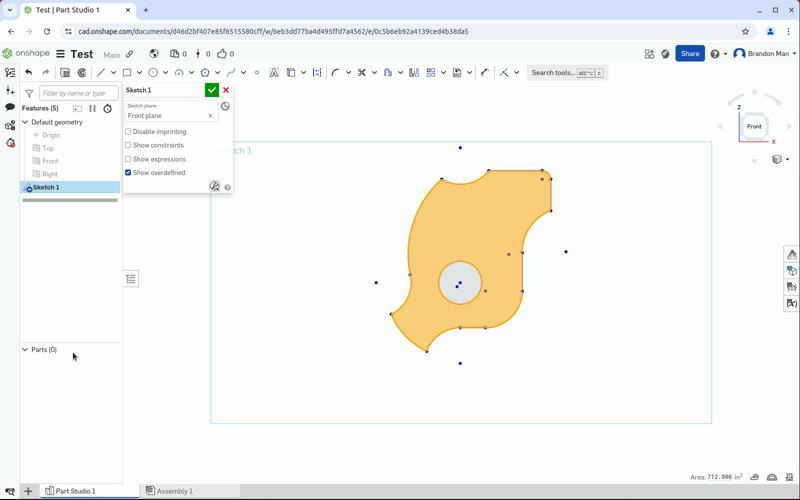
key(shift+e)
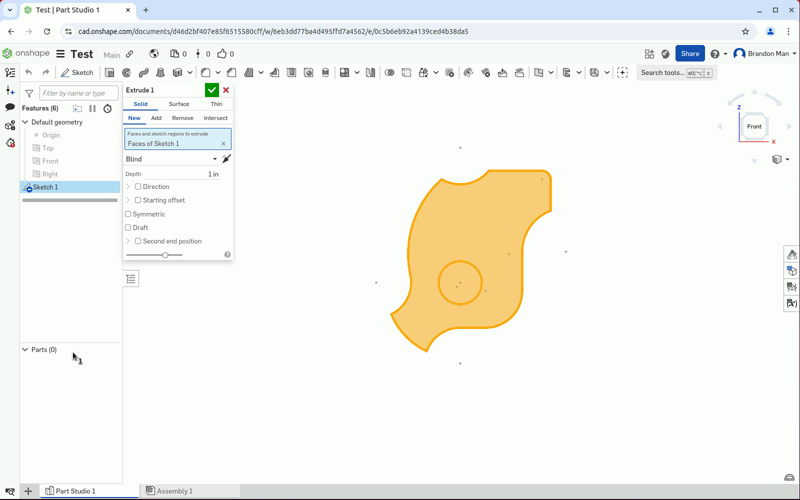
mouse_move(143, 106)
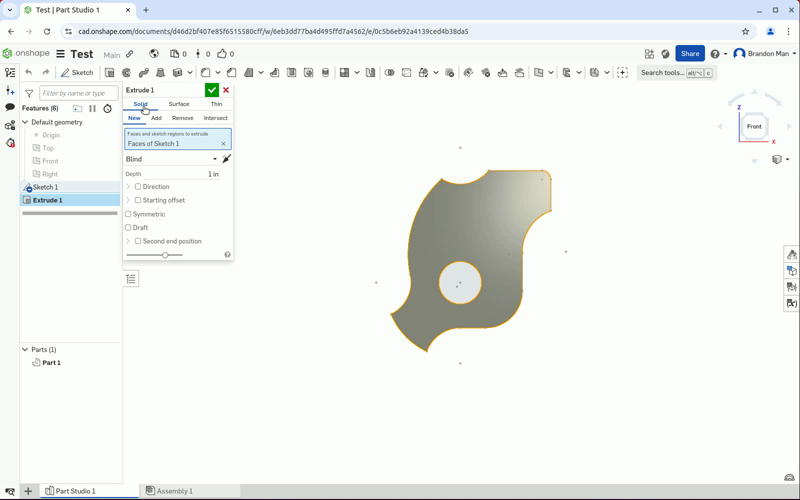
click(143, 106)
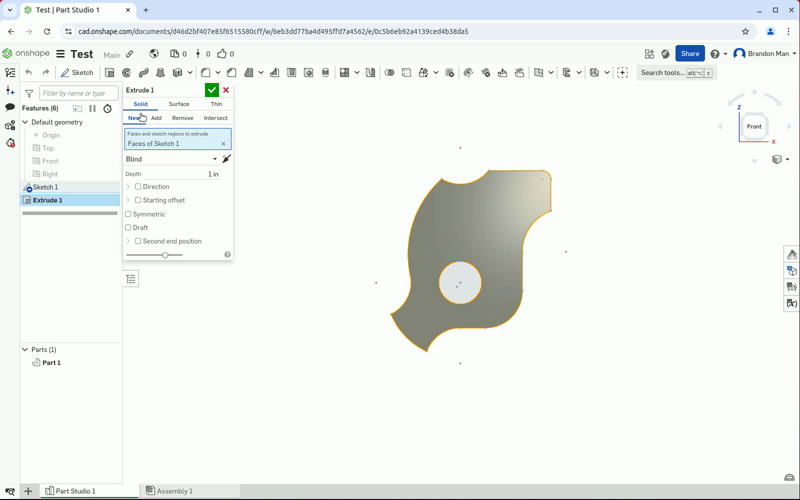
mouse_move(137, 120)
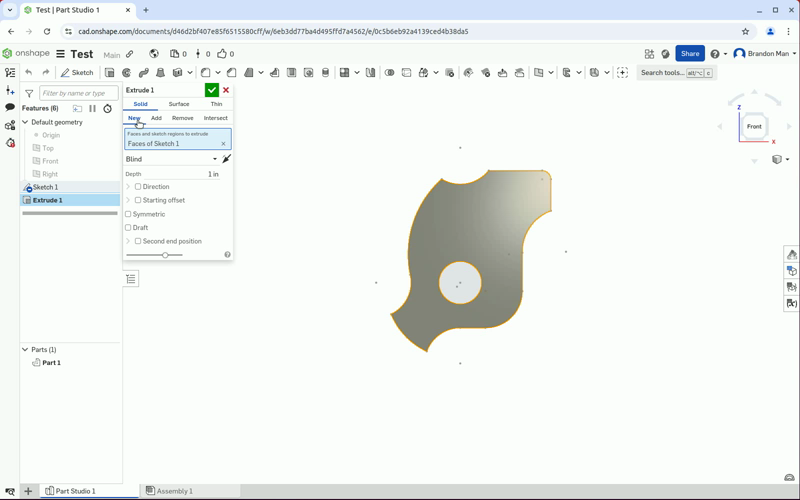
click(137, 120)
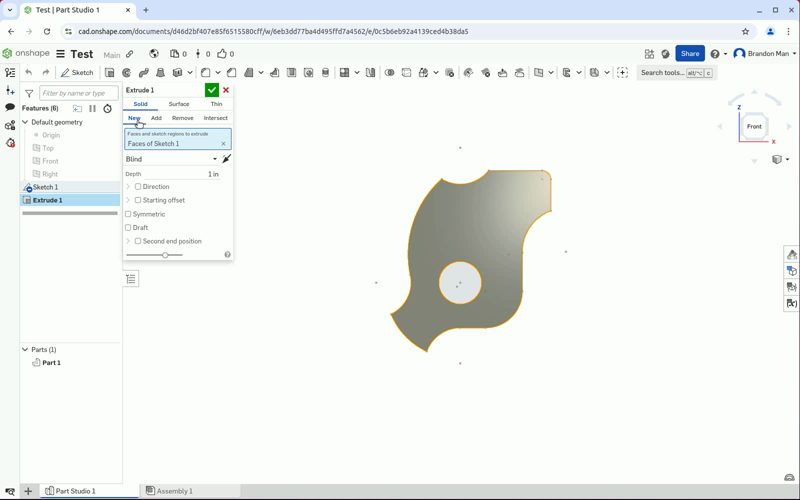
key(tab, 4)
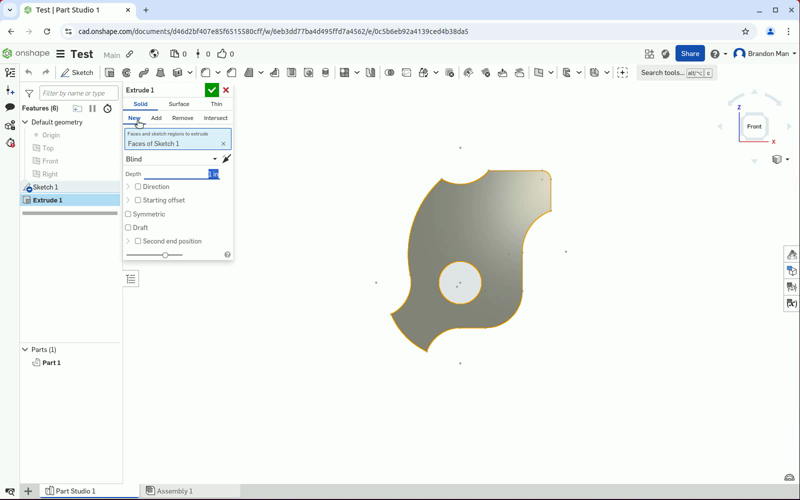
text(14.924)
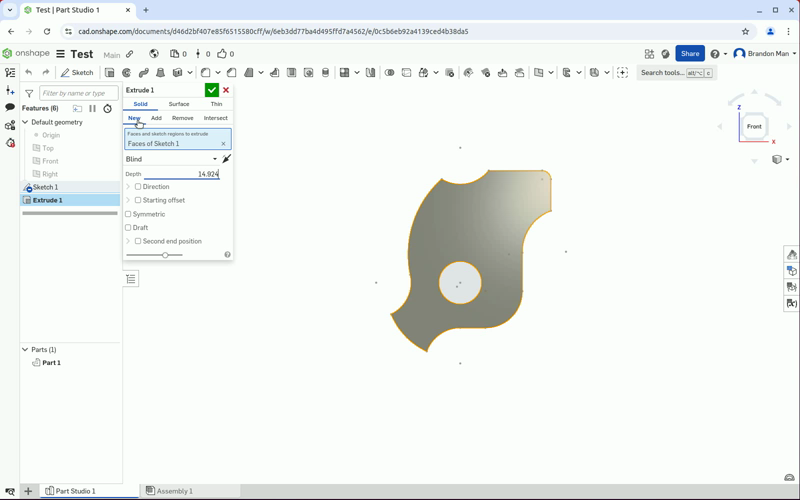
key(tab, 3)
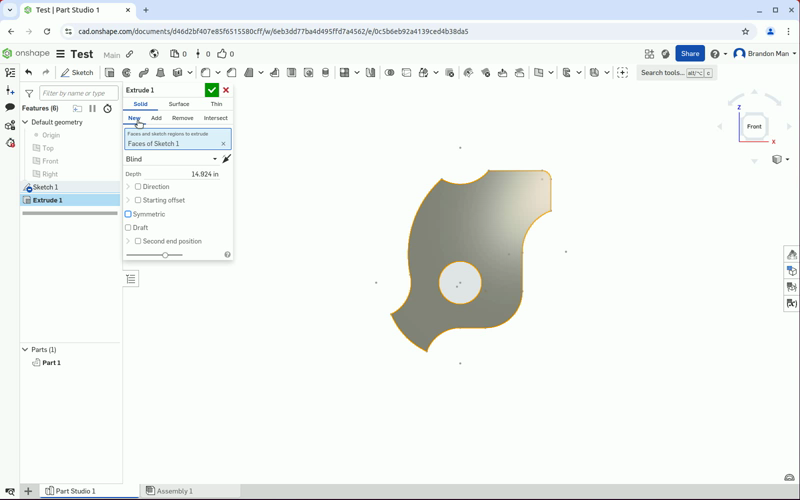
key(space)
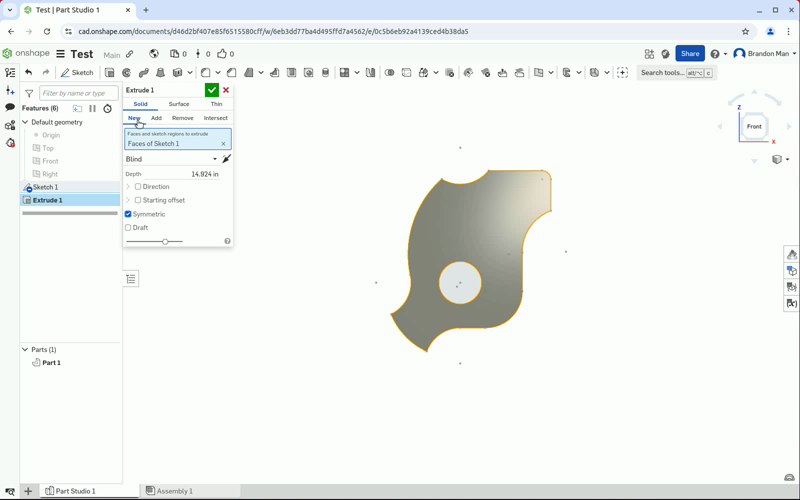
key(enter)
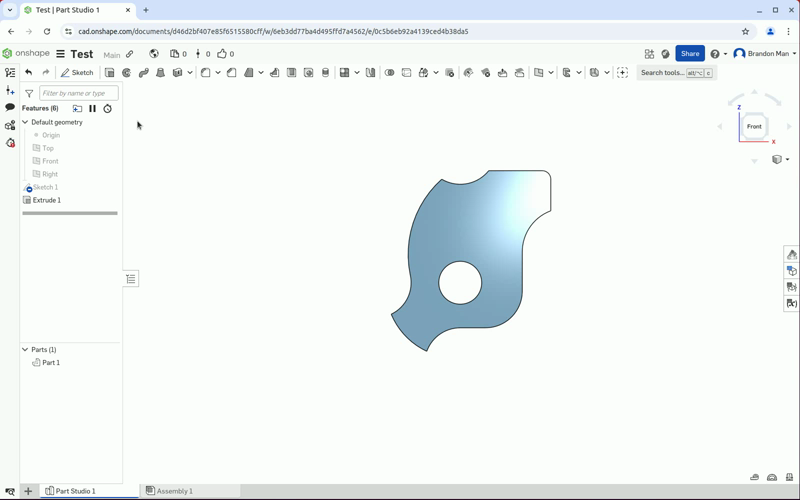
key(shift+h)
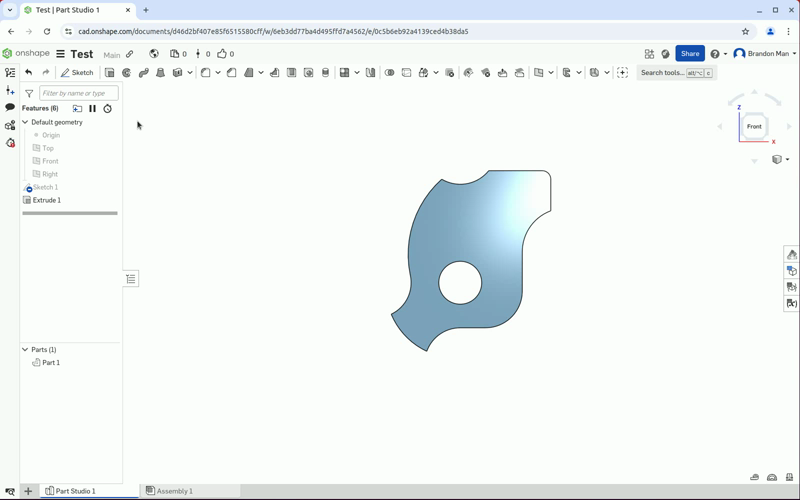
key(shift+h)
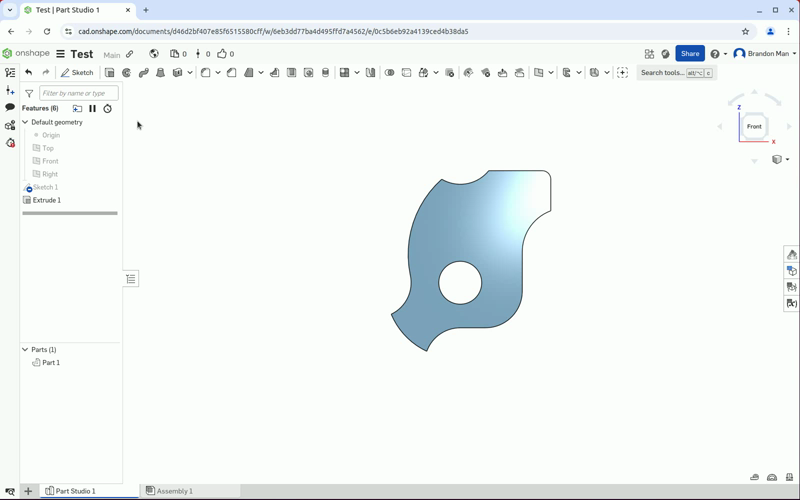
mouse_move(73, 189)
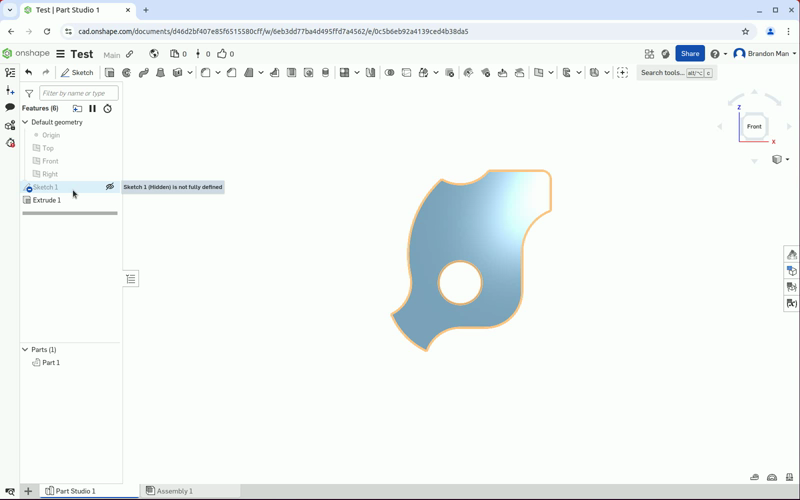
click(73, 189)
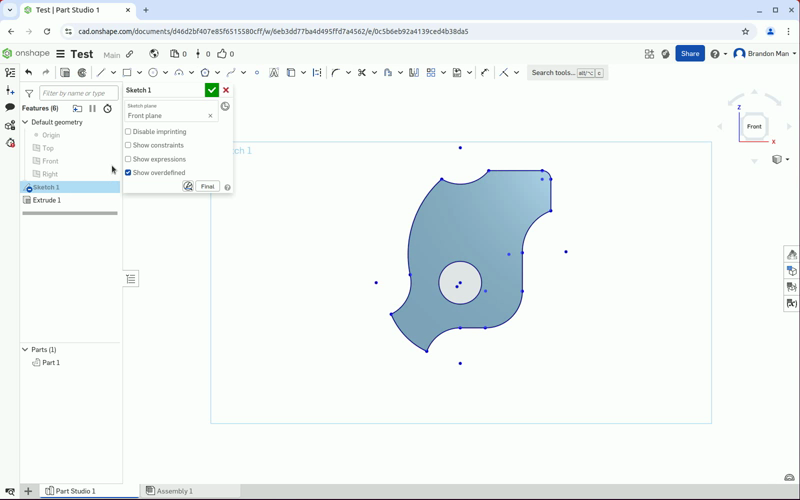
mouse_move(229, 92)
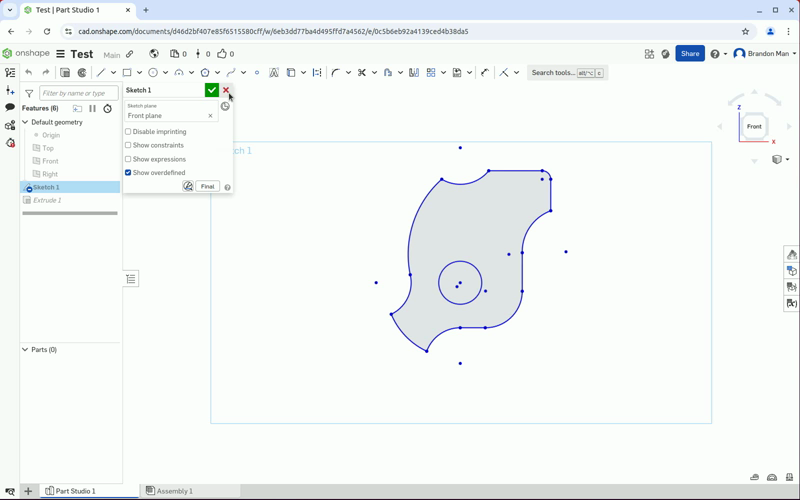
click(229, 92)
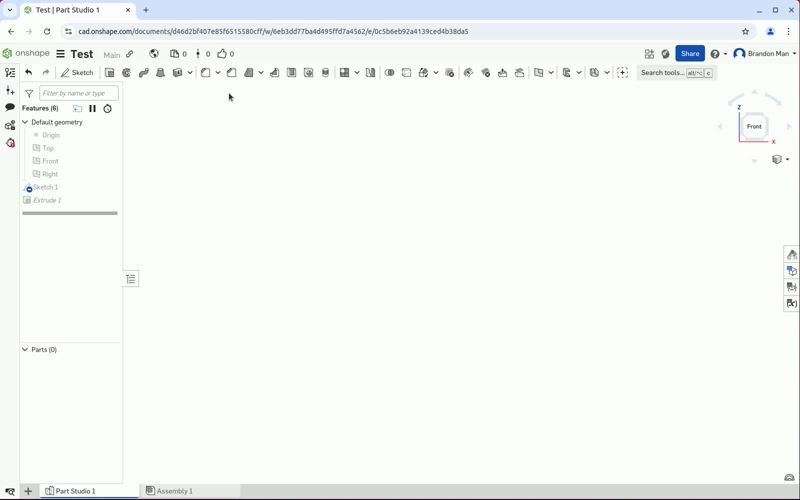
mouse_move(73, 352)
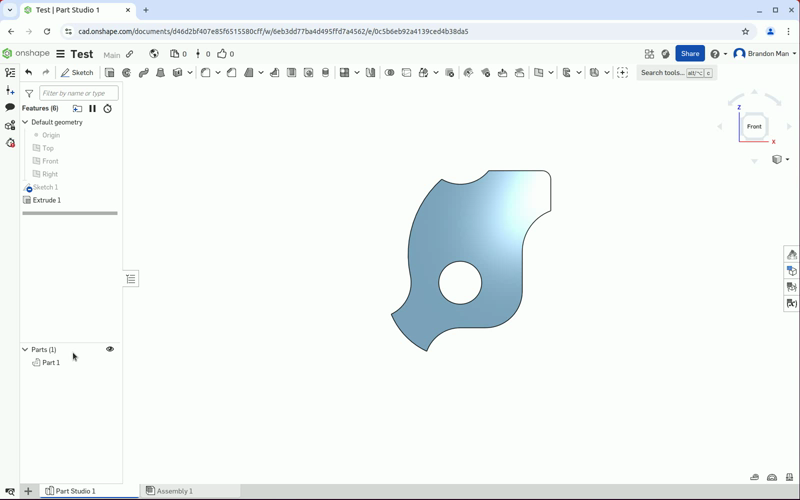
key(y)
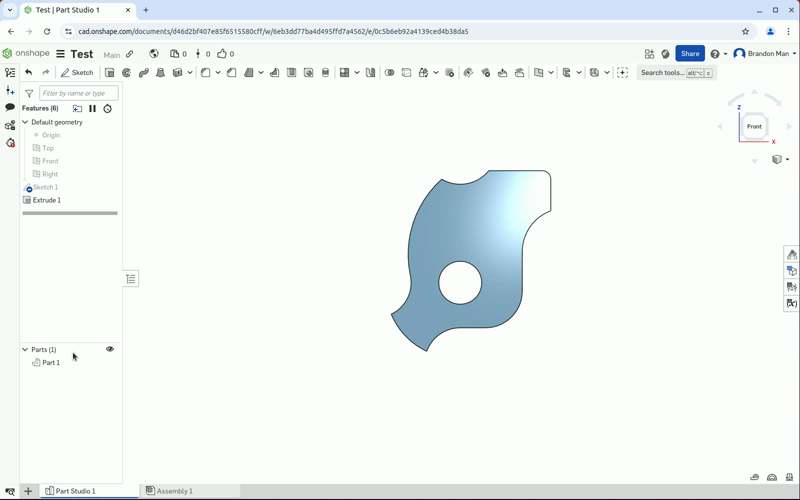
key(shift+p)
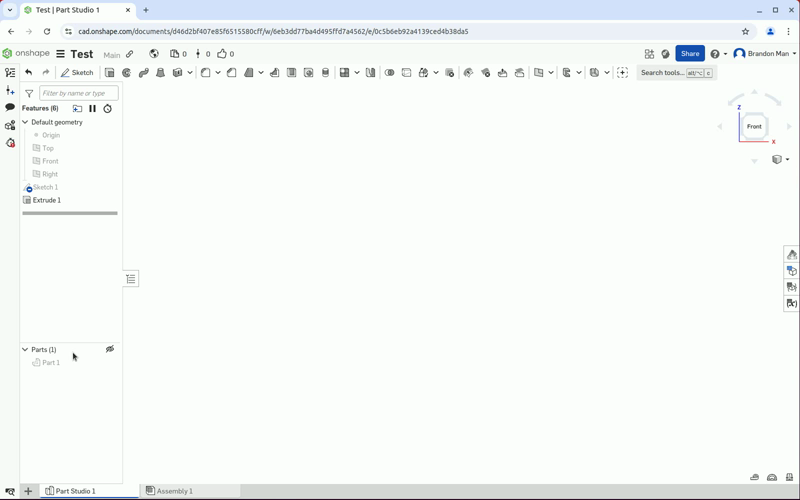
key(space)
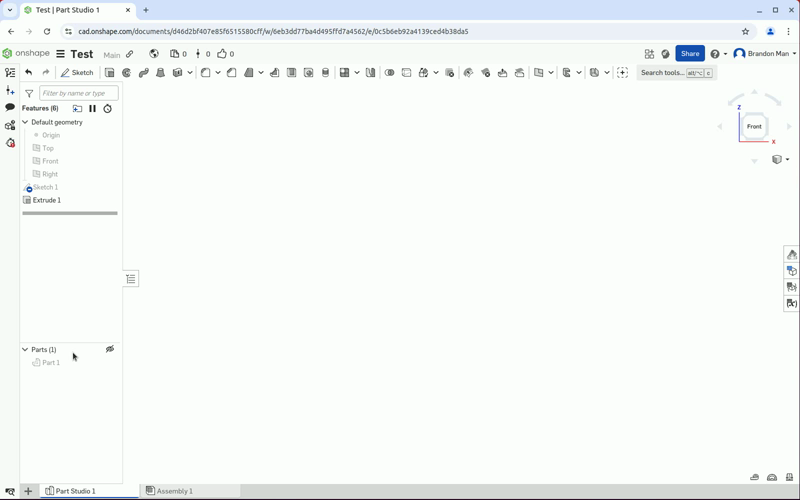
key_down(shift)
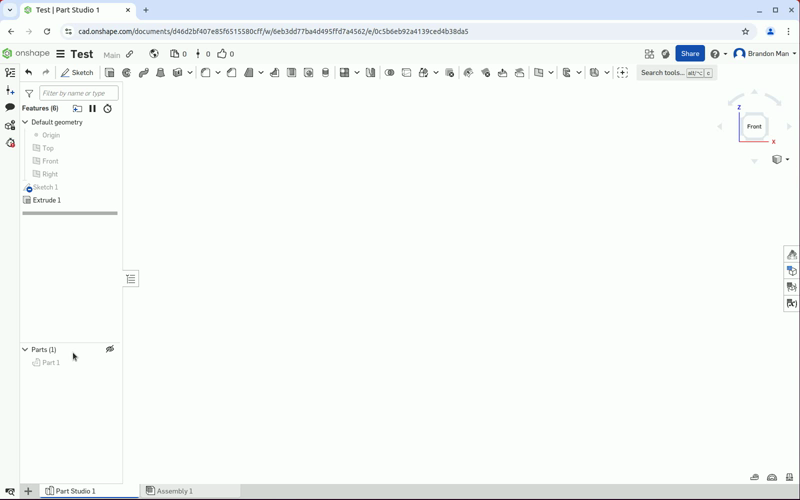
key(left)
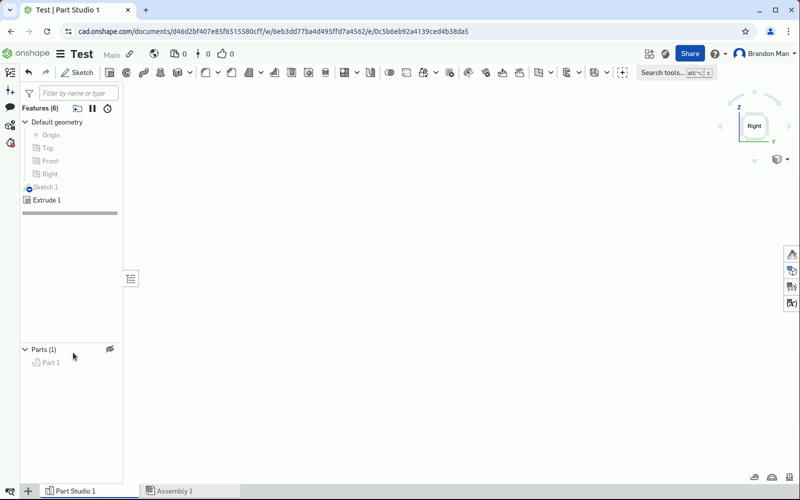
key_up(shift)
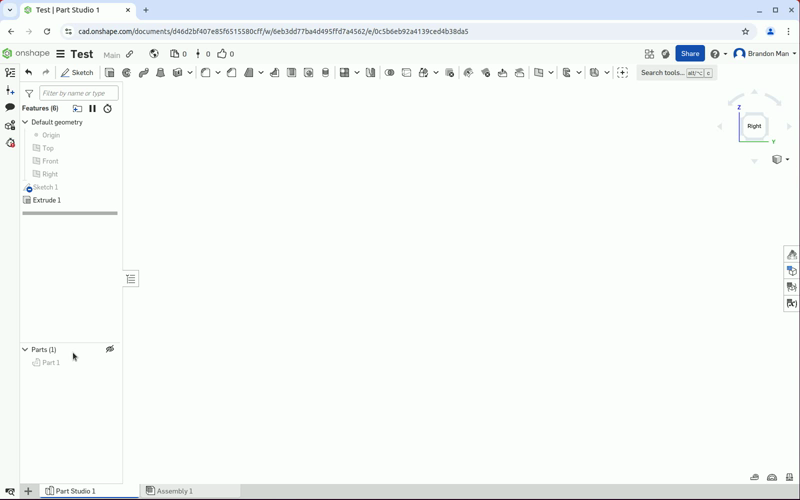
mouse_move(73, 352)
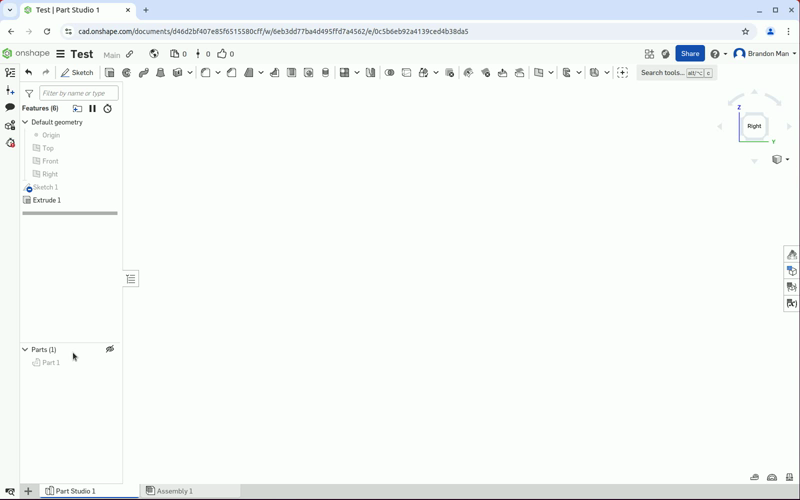
key(shift+y)
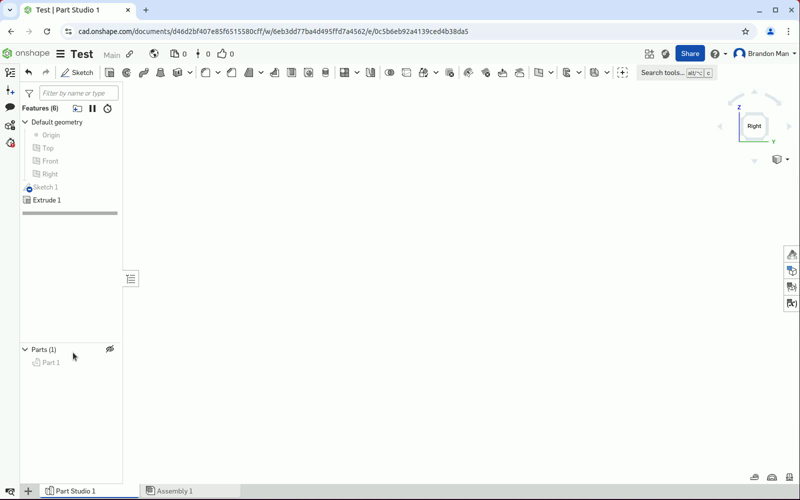
key(shift+s)
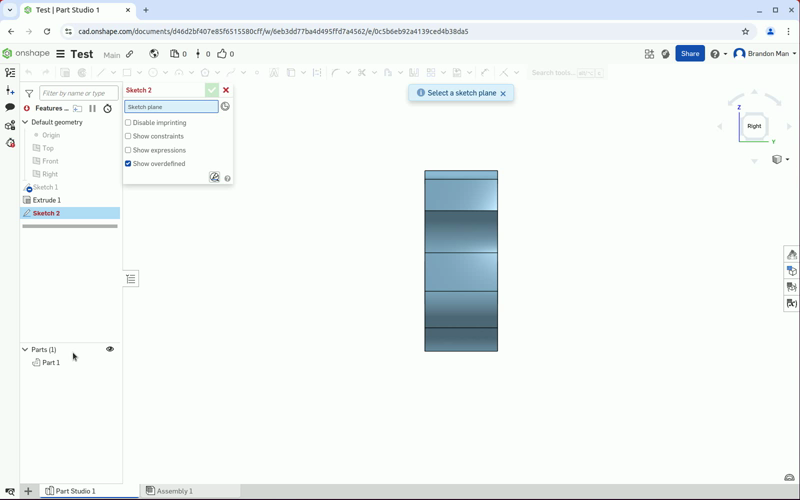
mouse_move(73, 176)
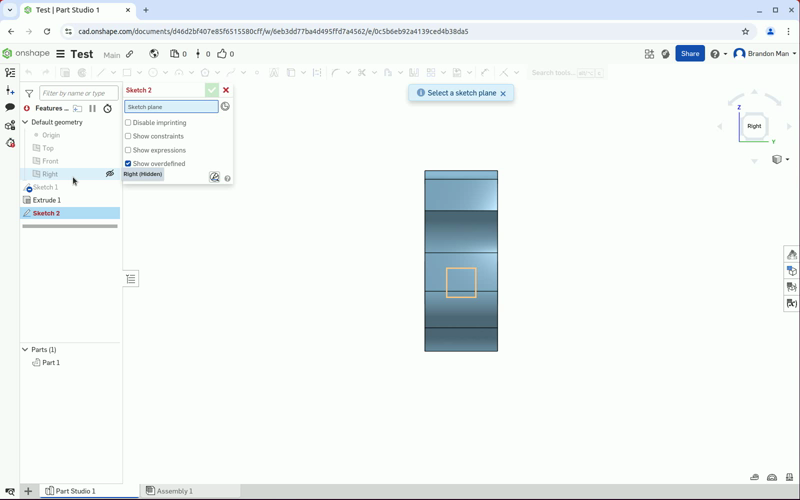
click(73, 176)
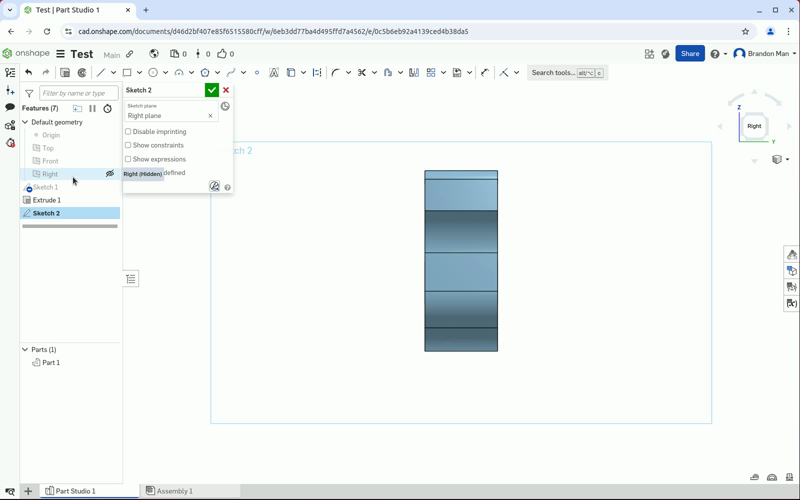
mouse_move(73, 352)
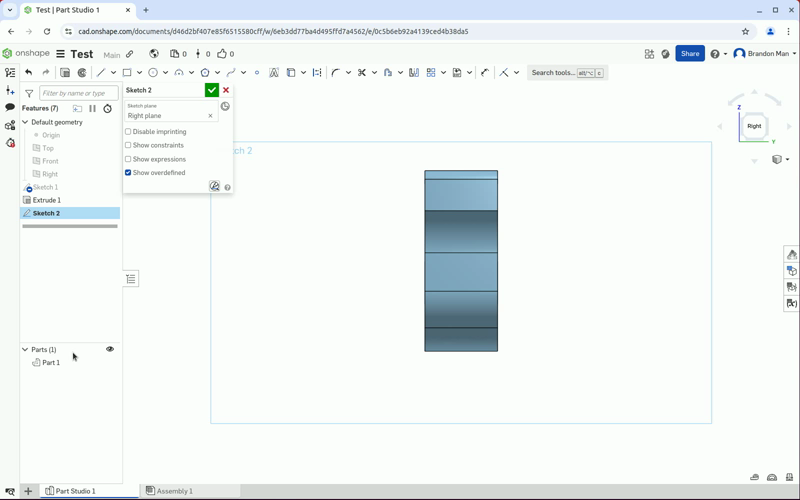
key(y)
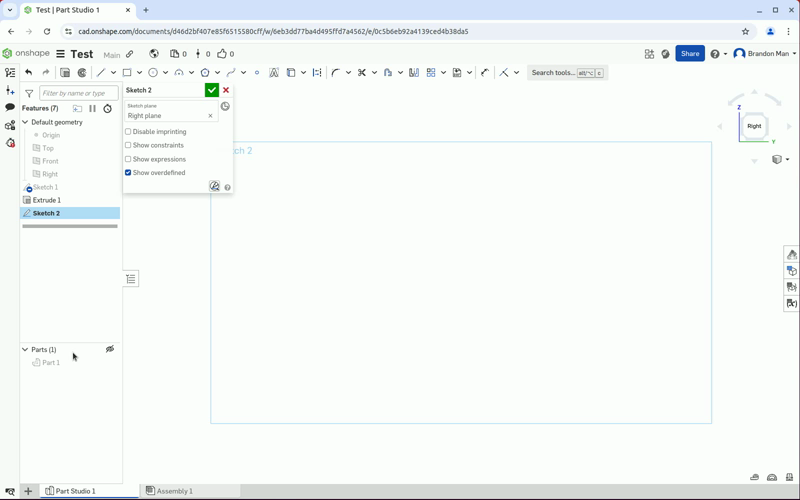
key(c)
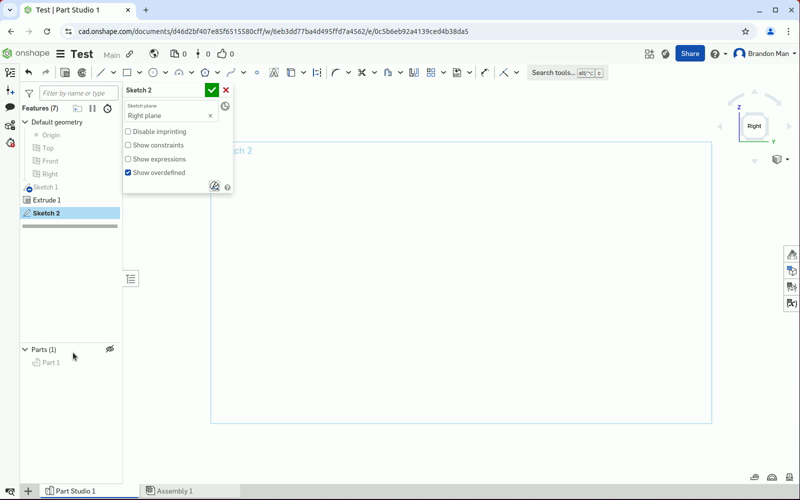
key_down(shift)
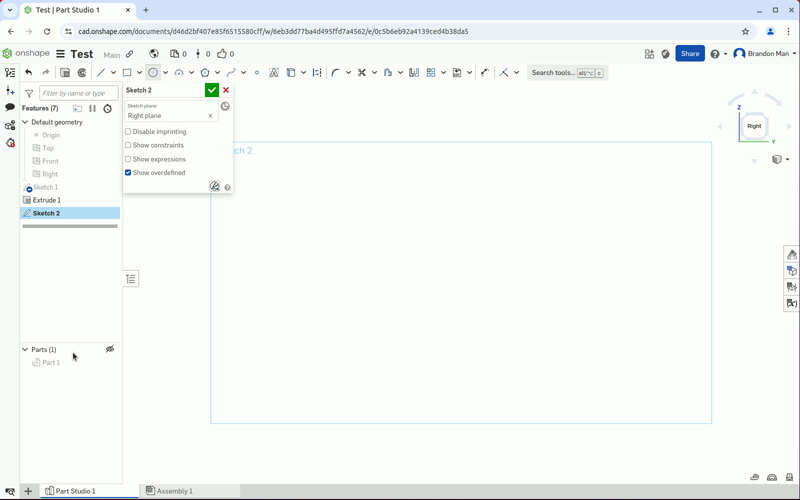
mouse_move(460, 282)
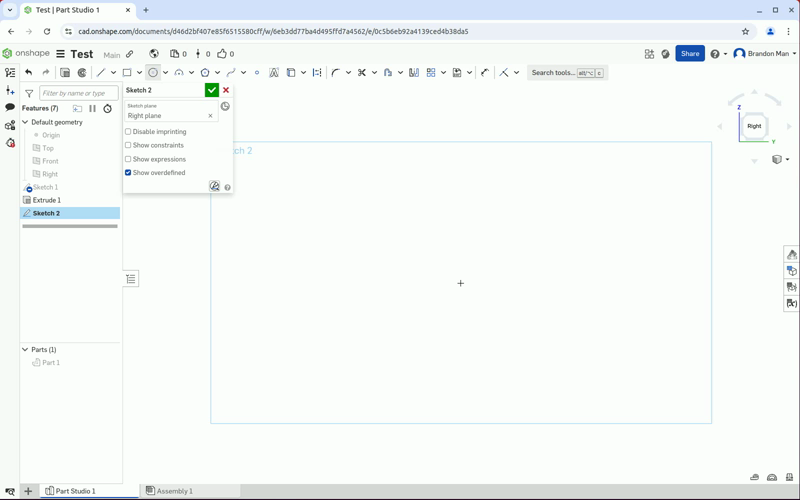
click(460, 282)
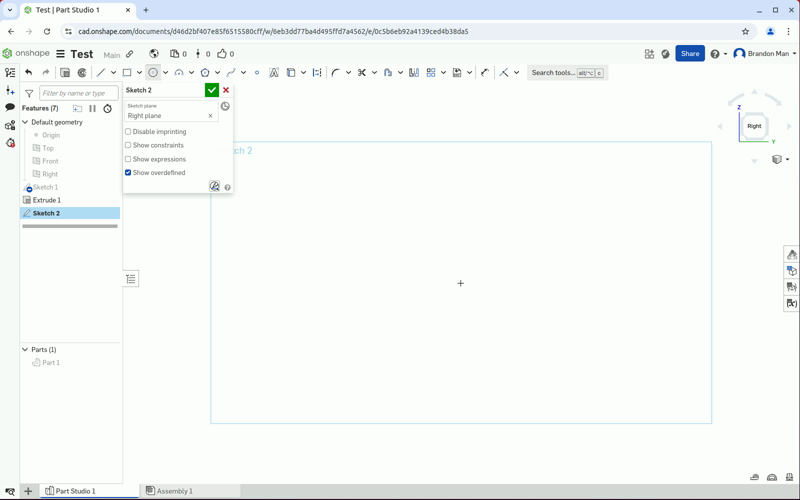
key_up(shift)
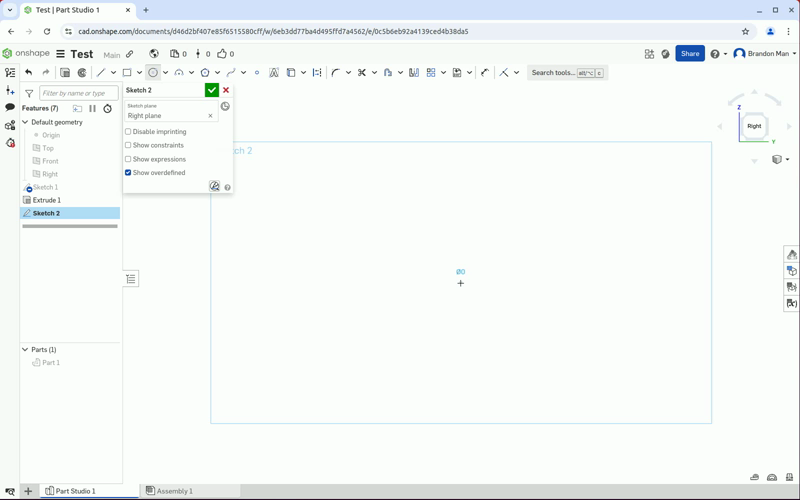
mouse_move(470, 282)
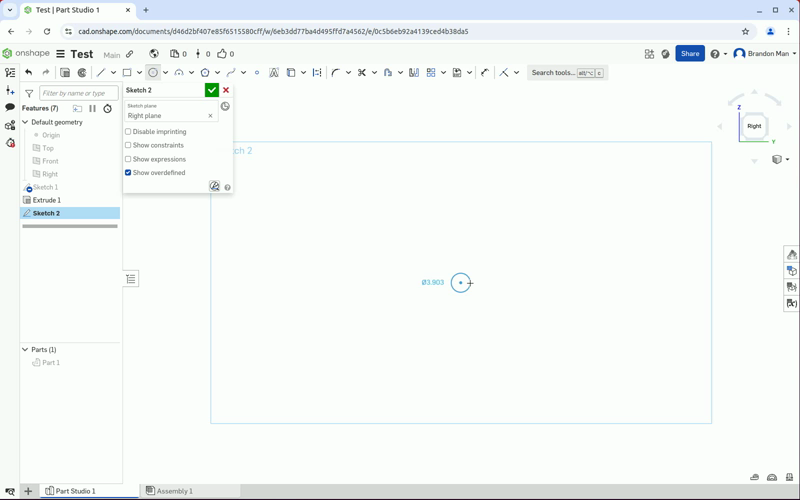
click(470, 282)
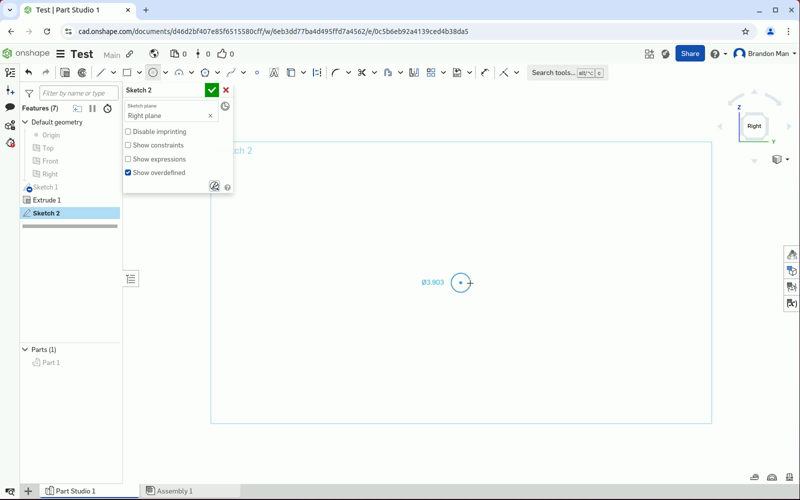
key(esc)
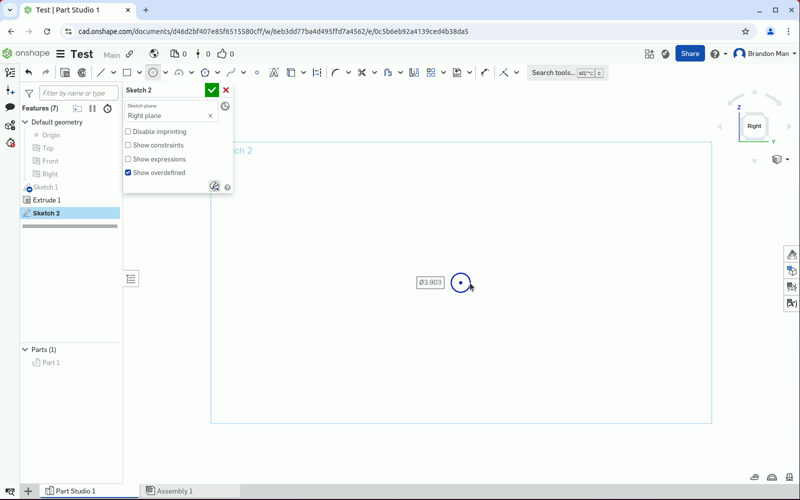
mouse_move(466, 276)
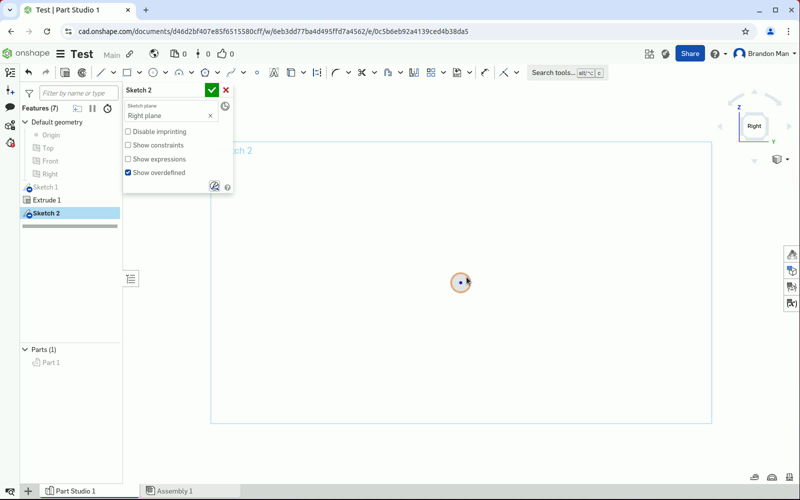
scroll(6)
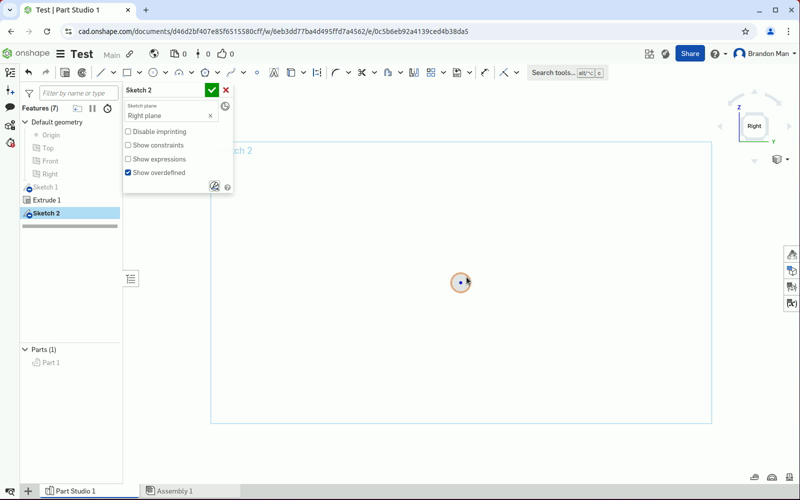
scroll(6)
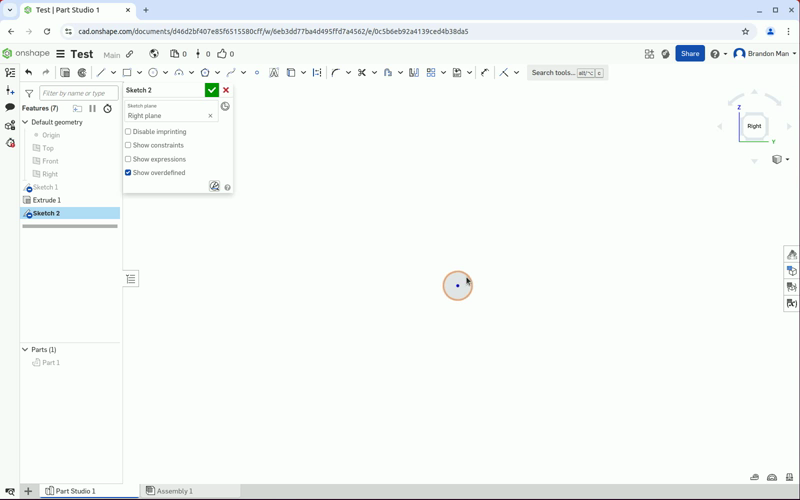
scroll(6)
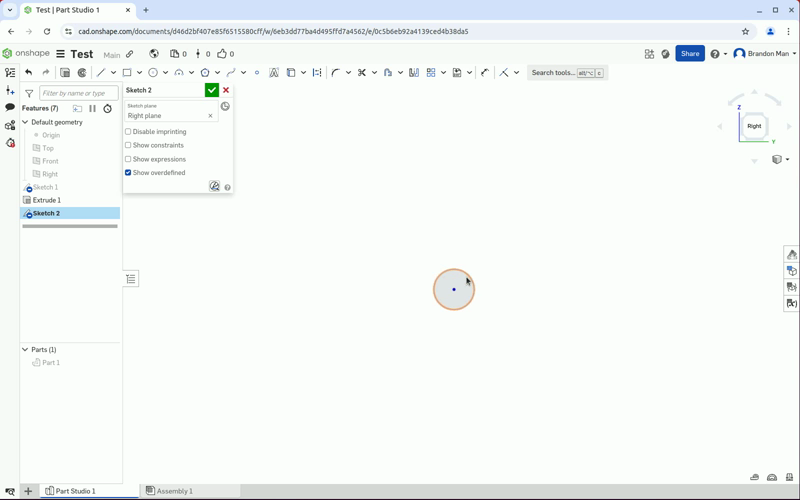
scroll(6)
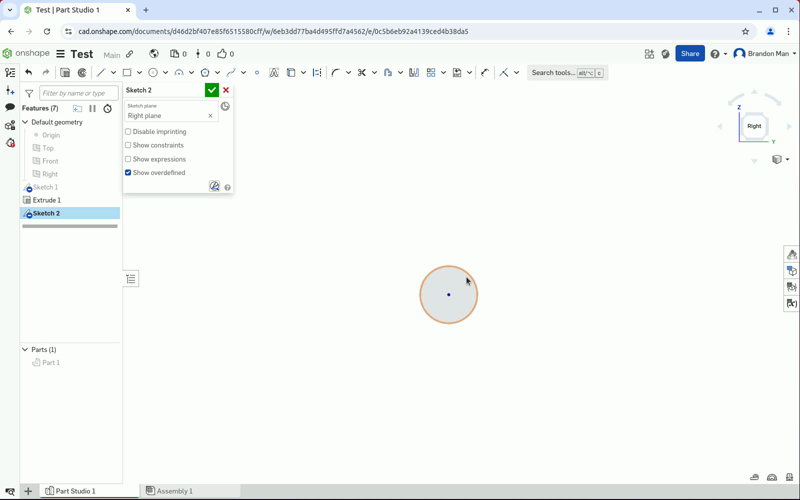
scroll(6)
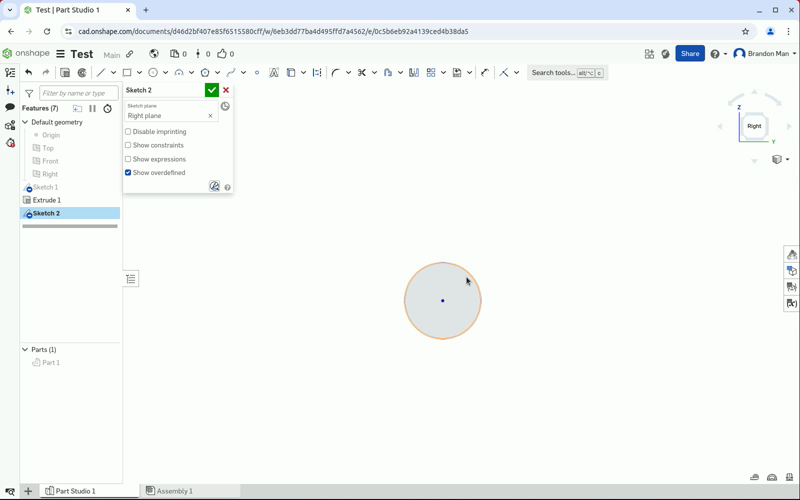
scroll(6)
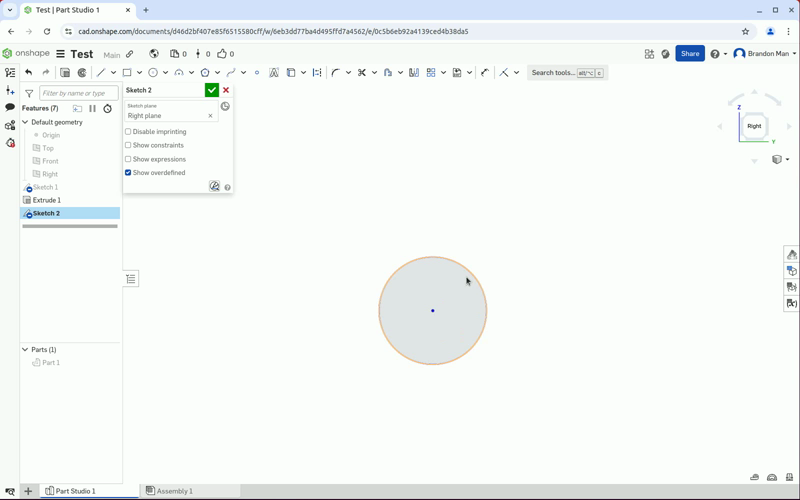
scroll(6)
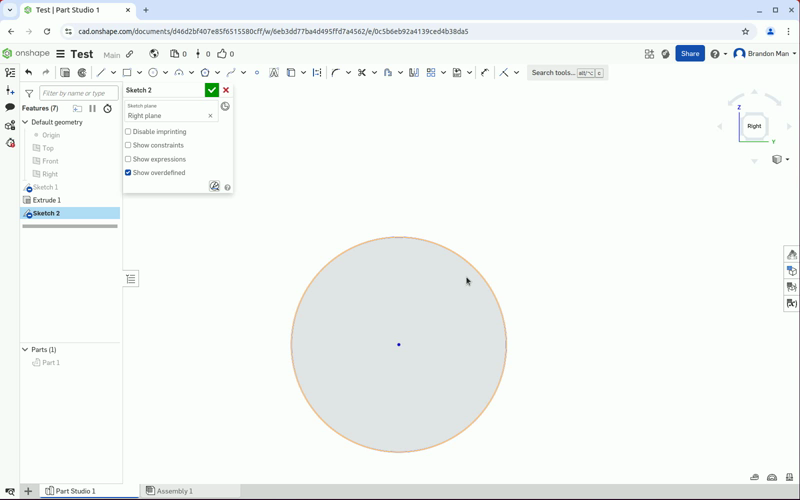
click(466, 276)
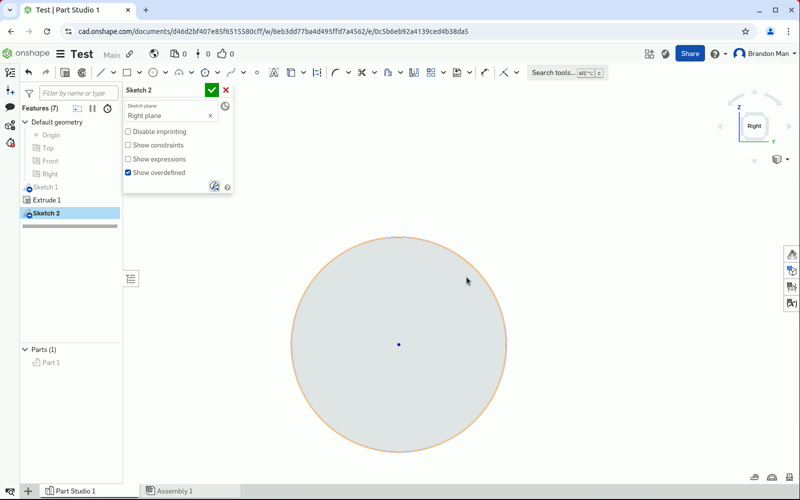
scroll(-6)
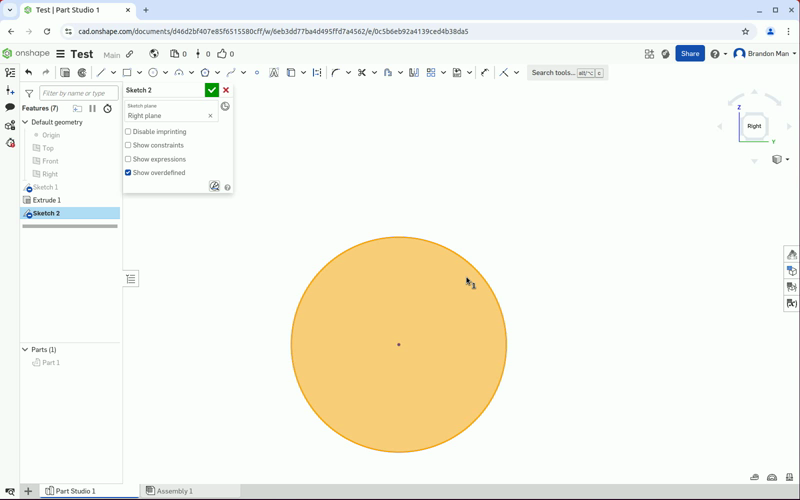
scroll(-6)
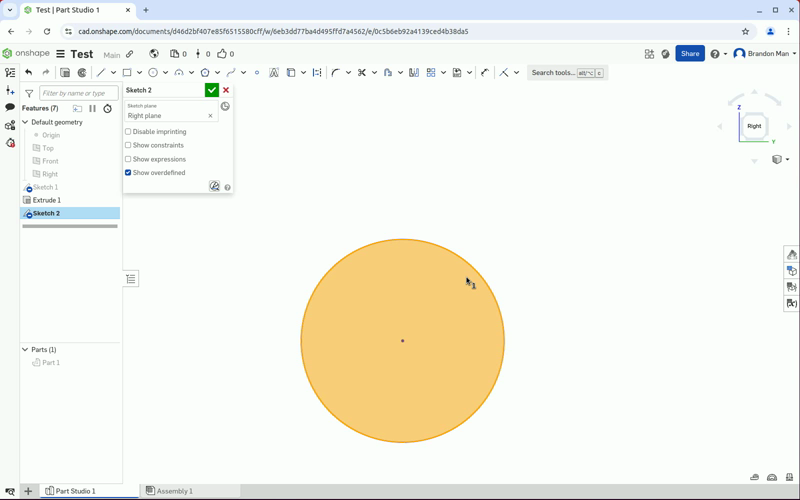
scroll(-6)
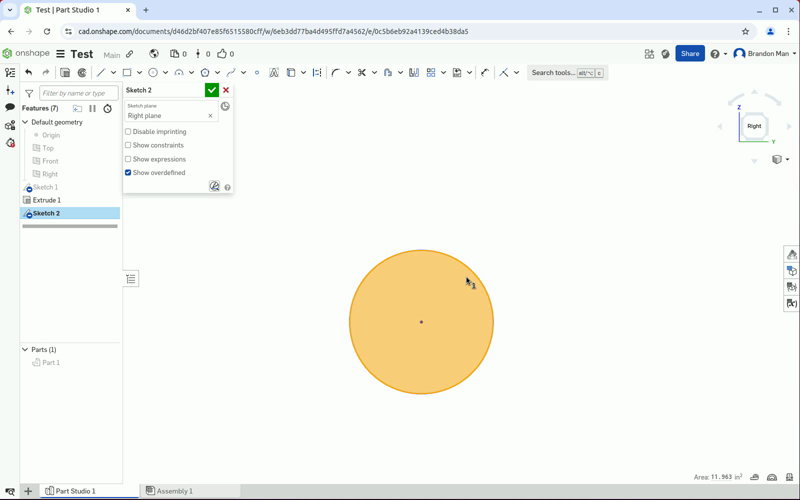
scroll(-6)
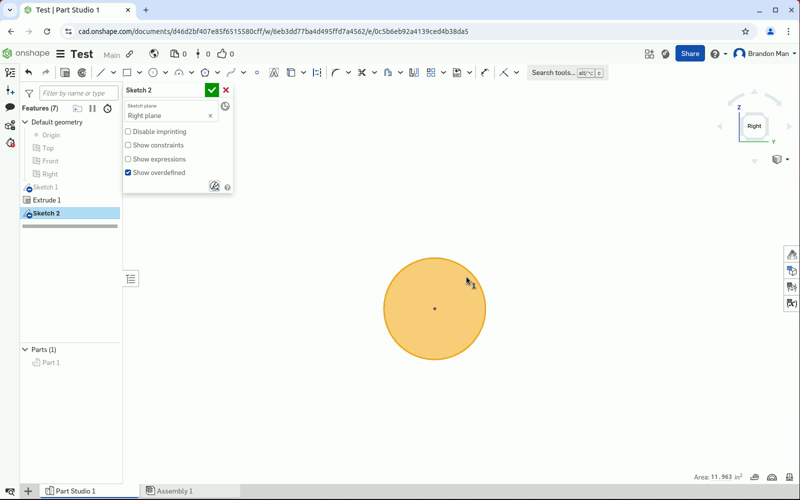
scroll(-6)
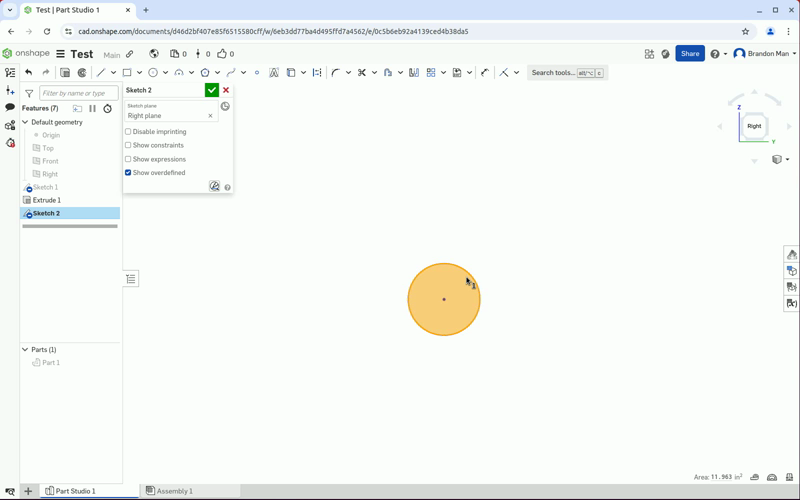
scroll(-6)
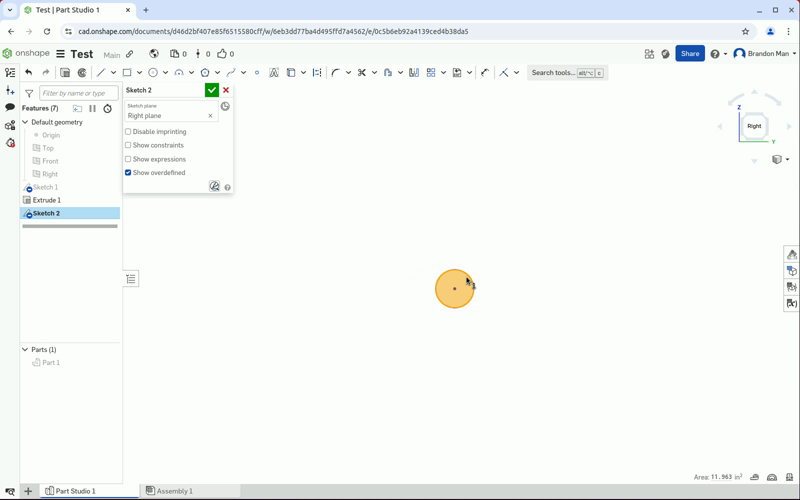
scroll(-6)
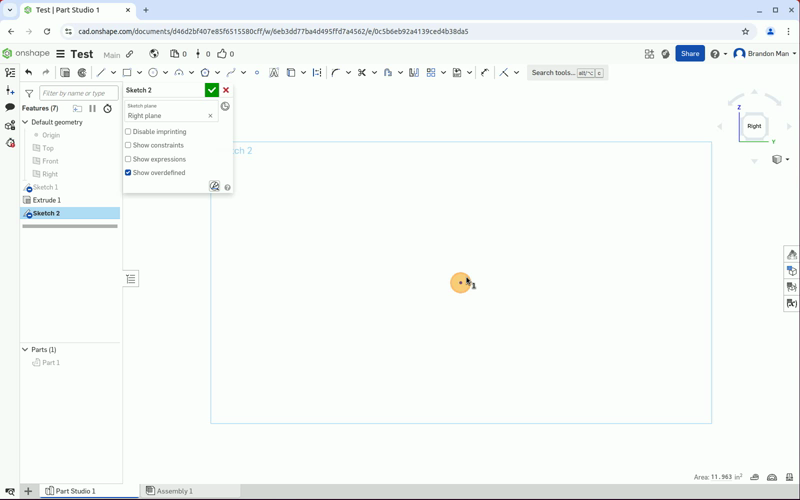
mouse_move(73, 352)
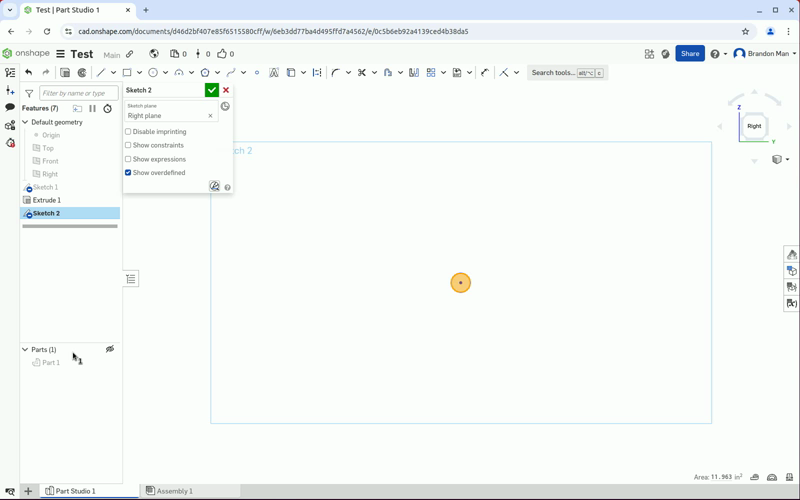
key(shift+y)
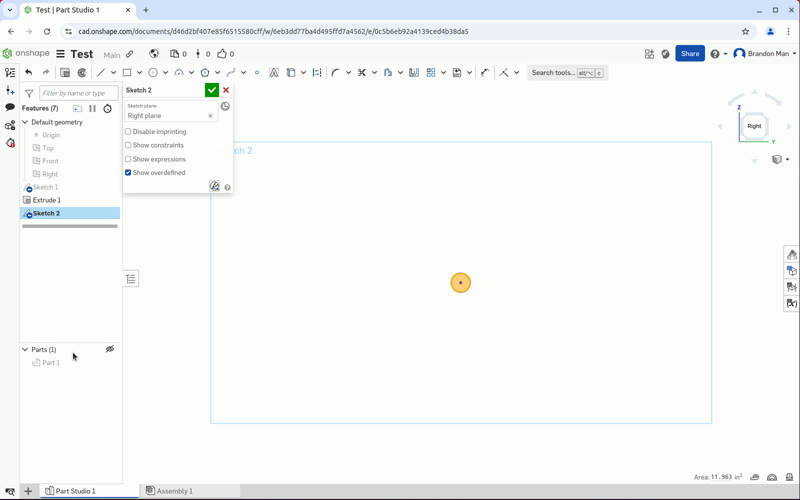
key(shift+e)
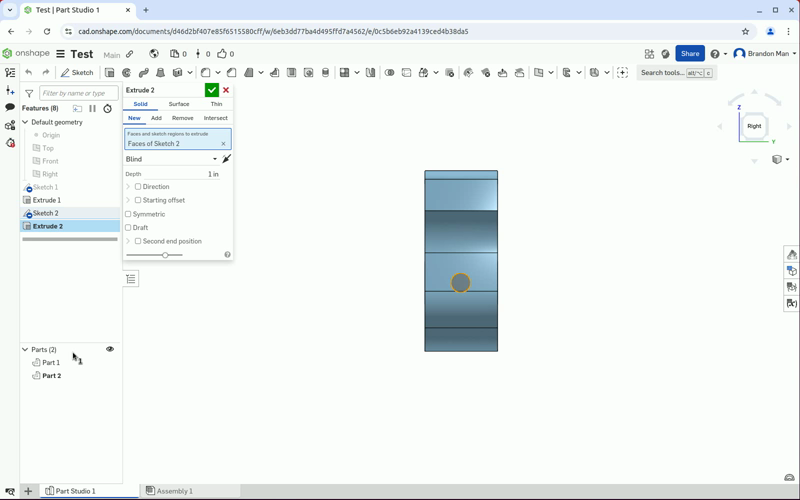
mouse_move(143, 106)
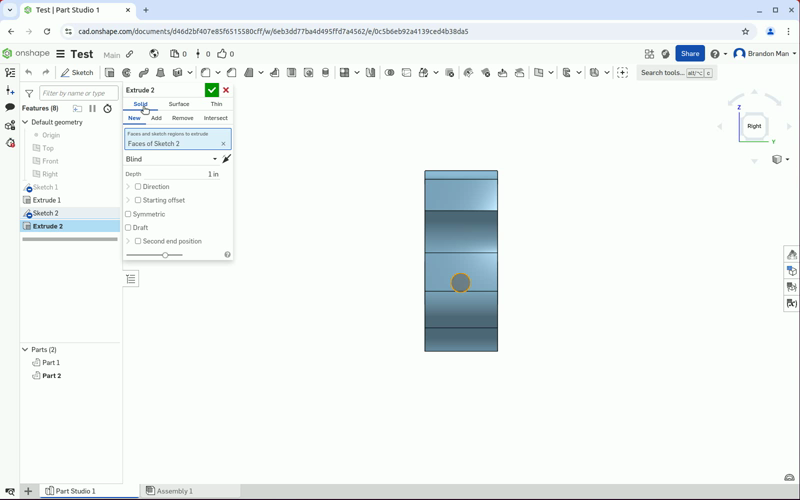
click(143, 106)
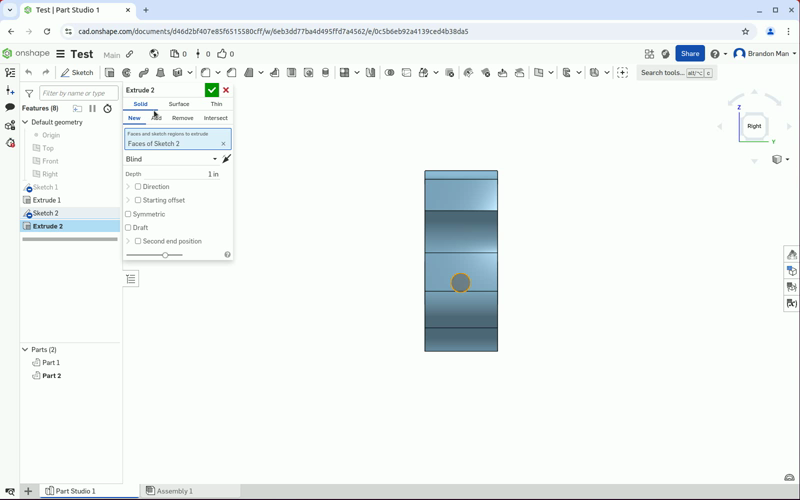
mouse_move(186, 120)
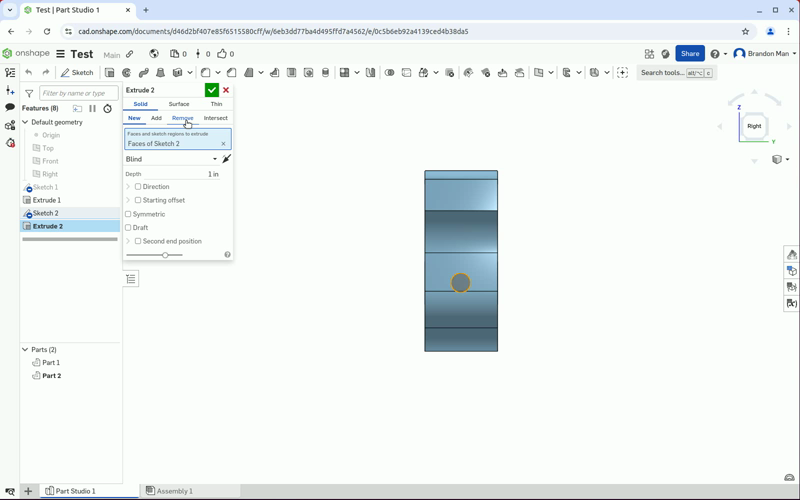
click(186, 120)
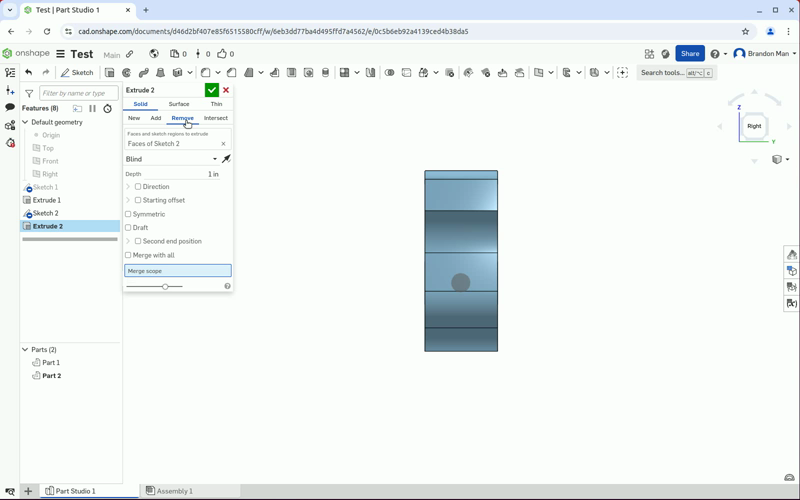
key(tab, 4)
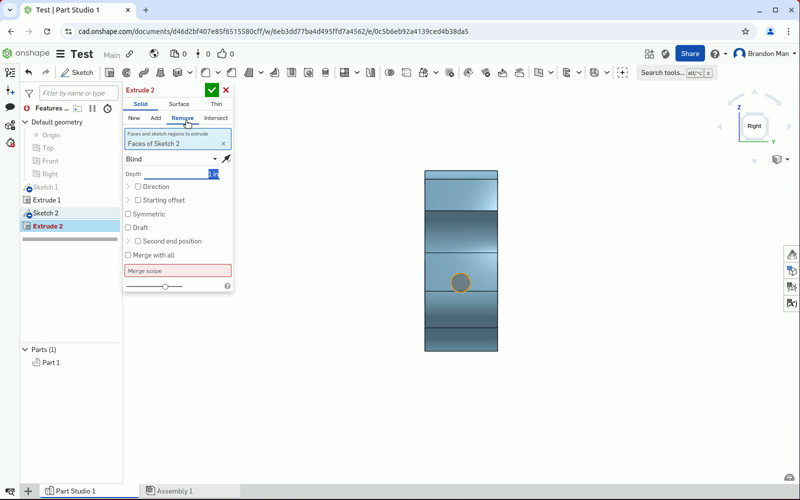
text(46.216)
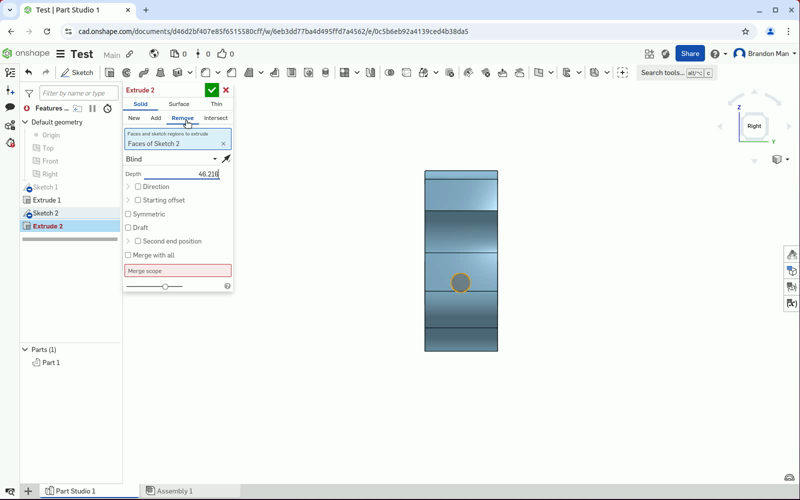
key(tab, 3)
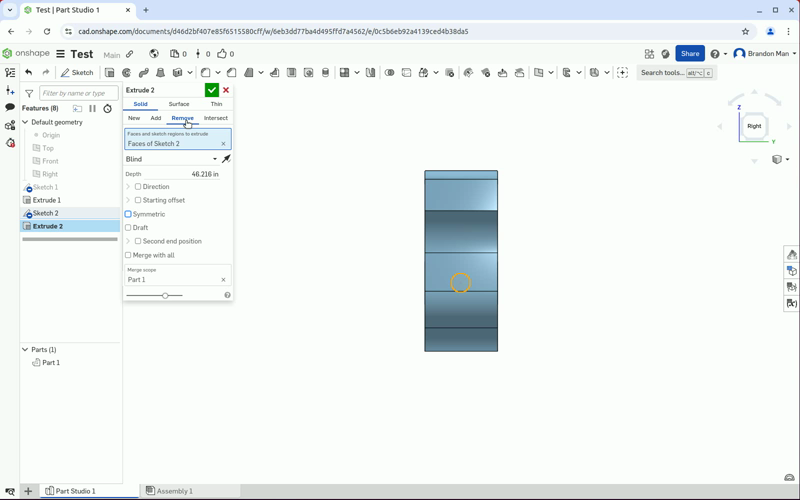
key(space)
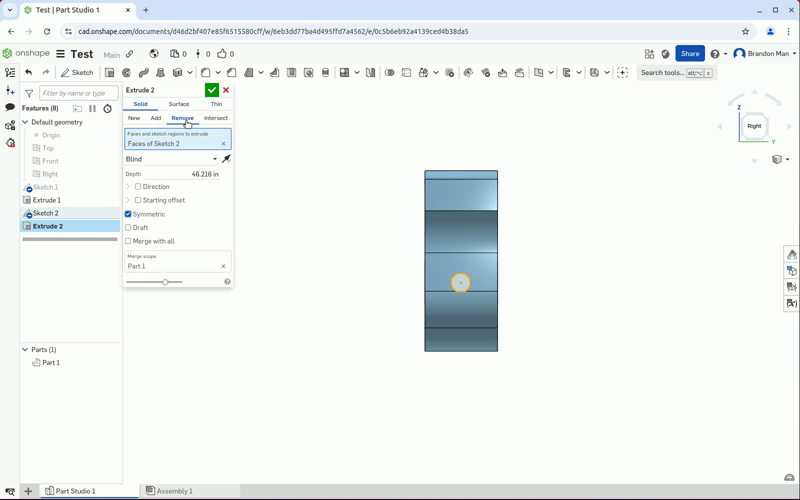
key(tab, 2)
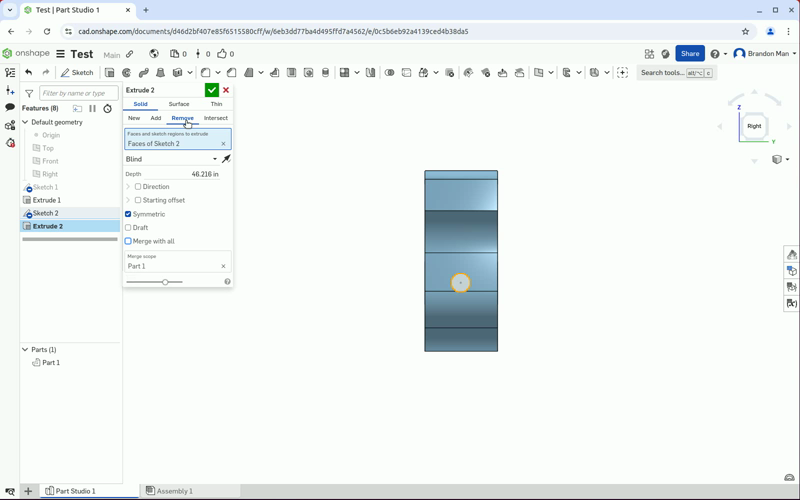
key(space)
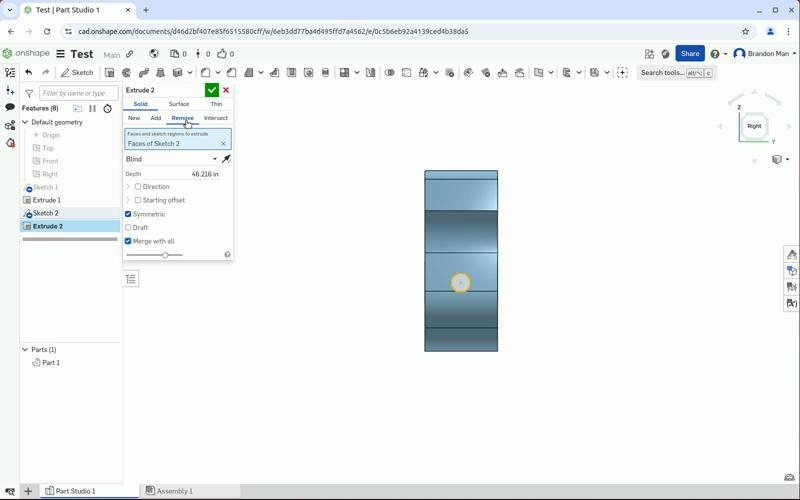
key(enter)
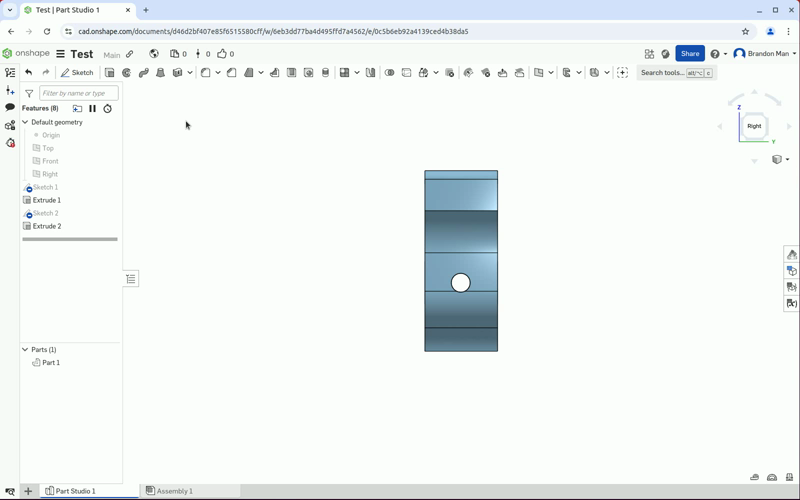
key(shift+h)
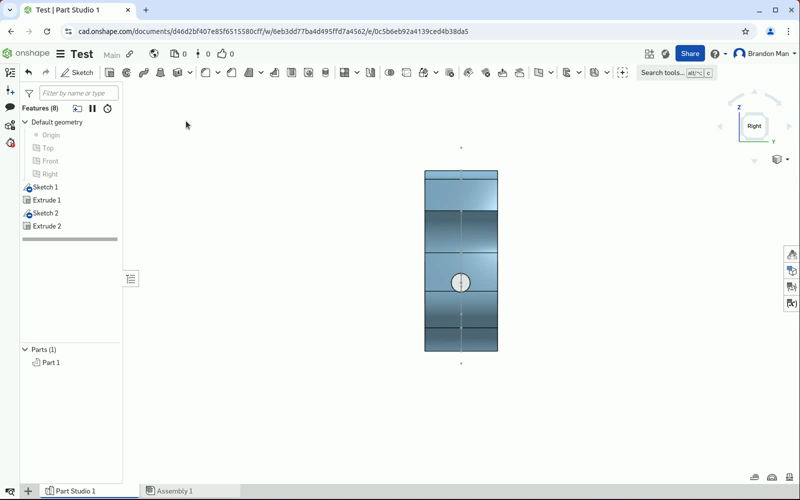
key(shift+h)
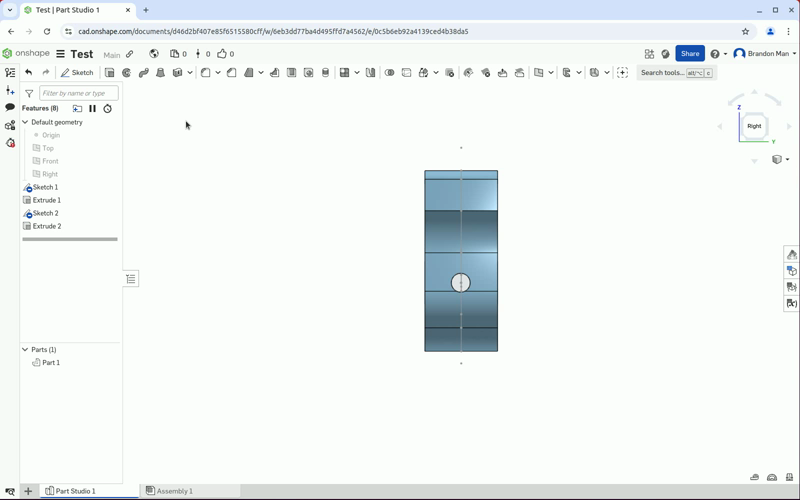
key(shift+7)
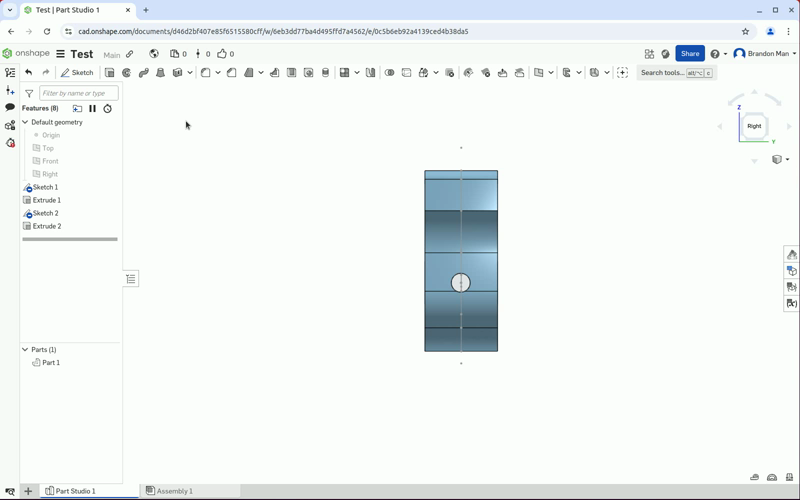
key(right, 2)
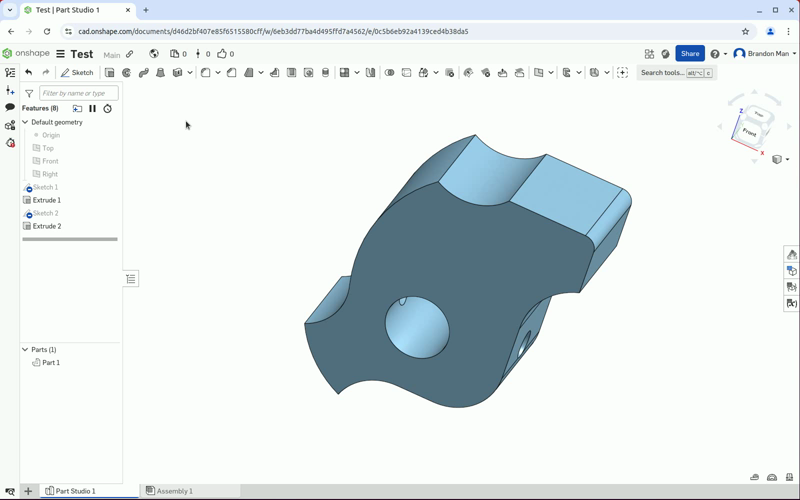
key(down, 2)
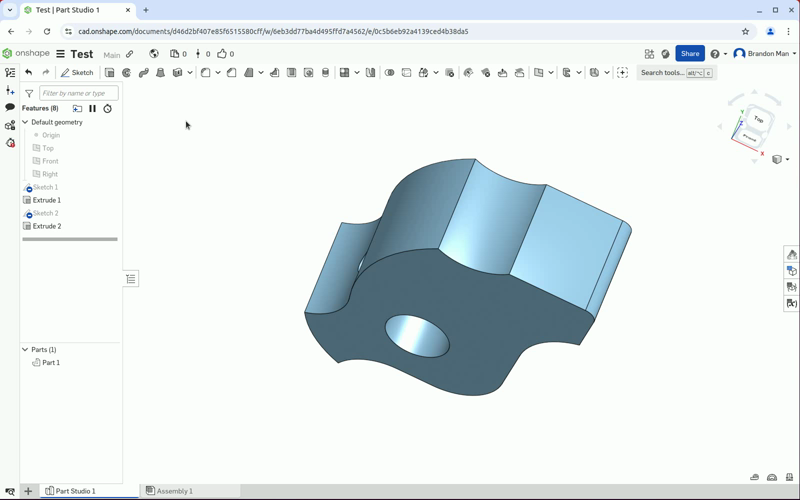
key(up, 2)
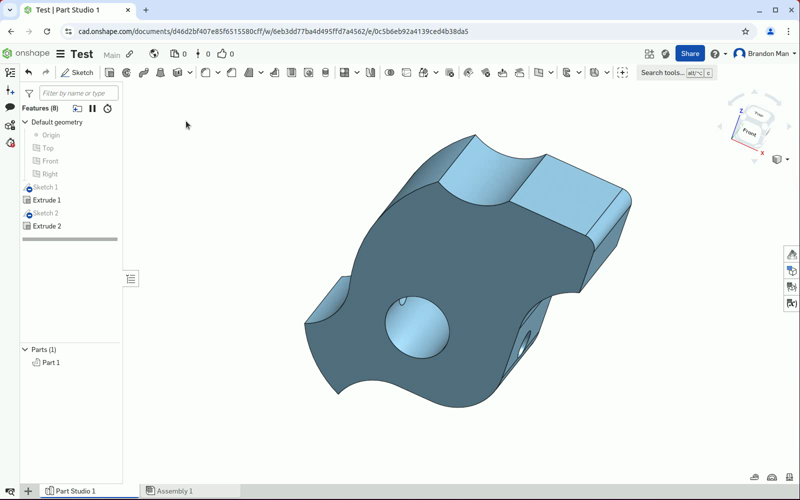
key(left, 2)
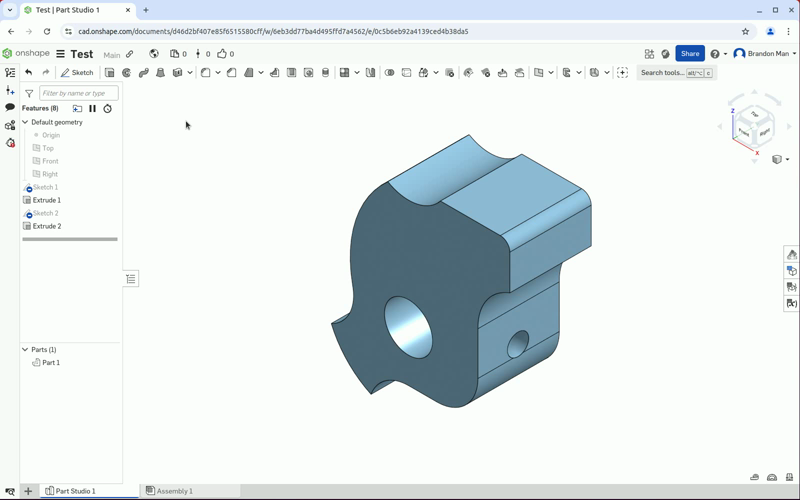
mouse_move(73, 189)
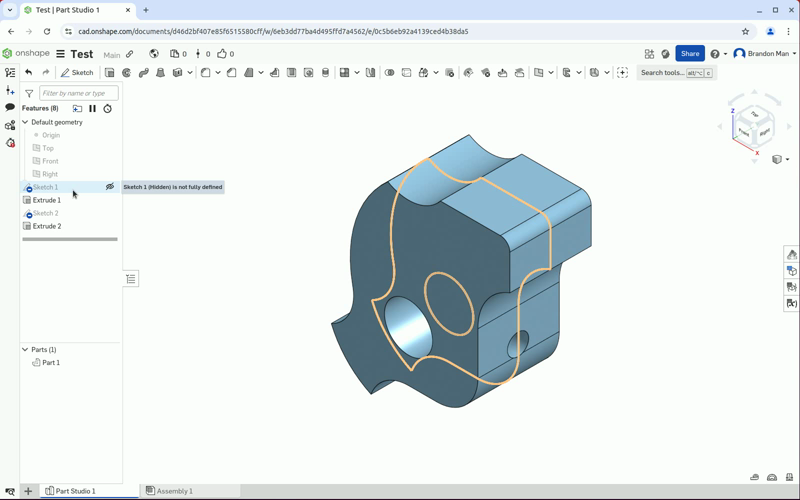
click(73, 189)